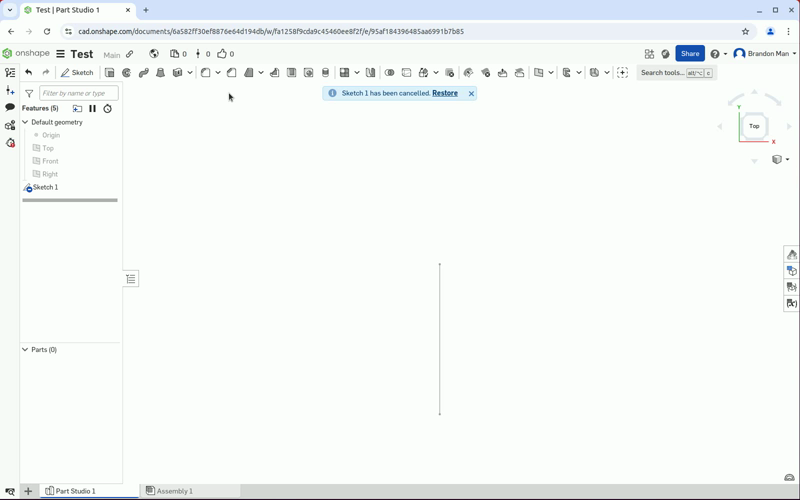
key(shift+h)
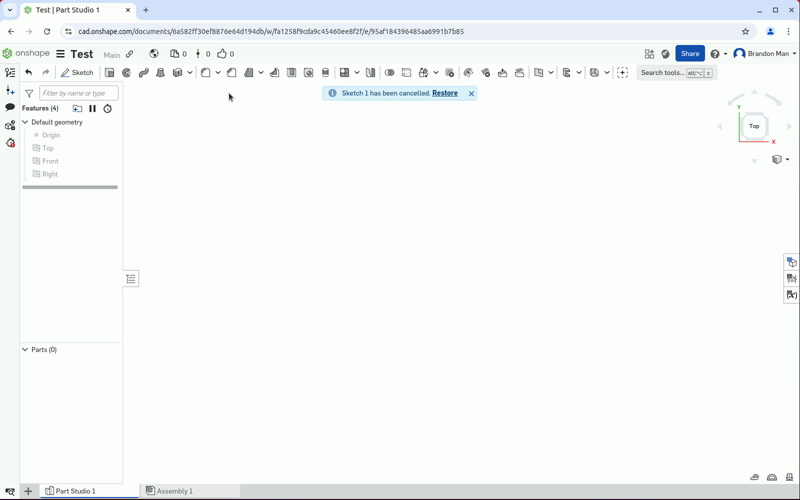
mouse_move(73, 352)
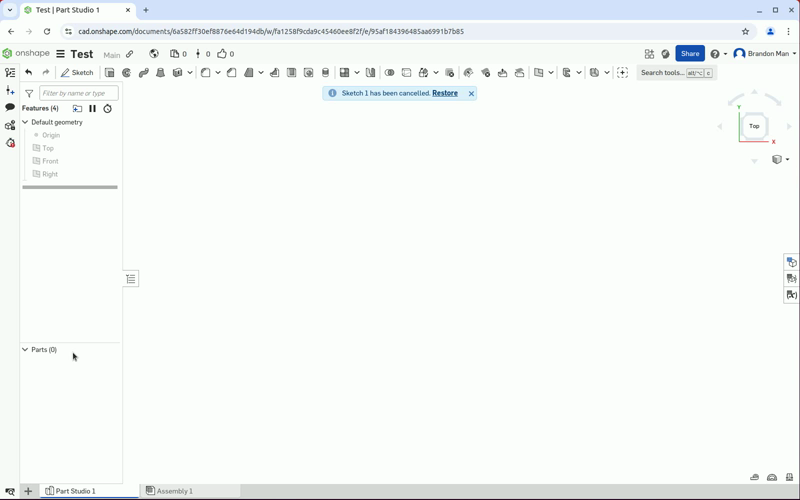
key(y)
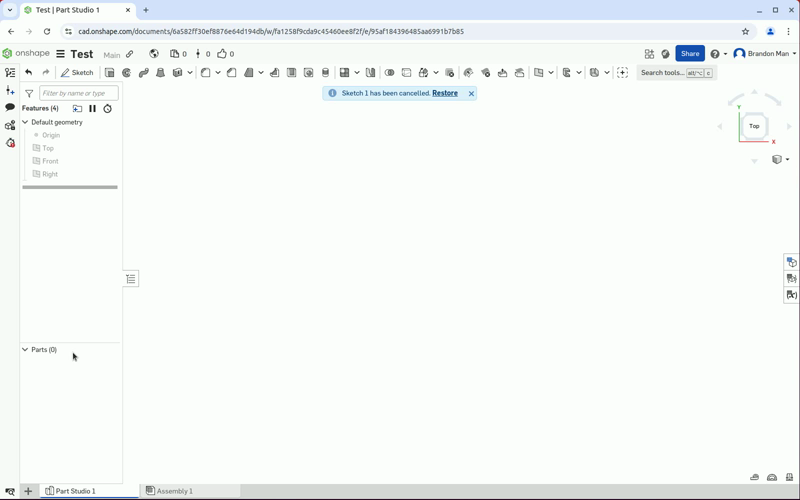
key(shift+p)
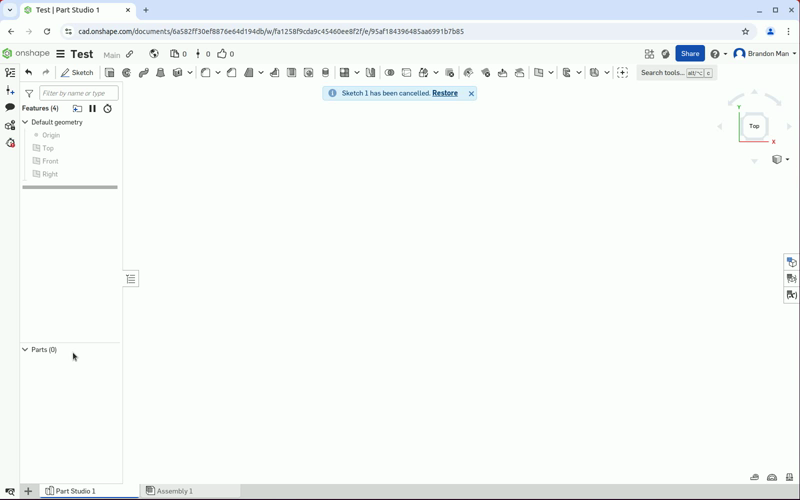
key(space)
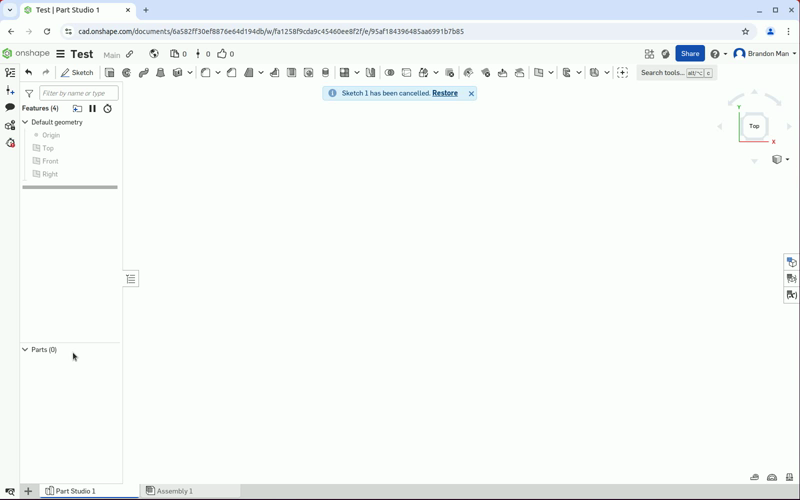
key_down(shift)
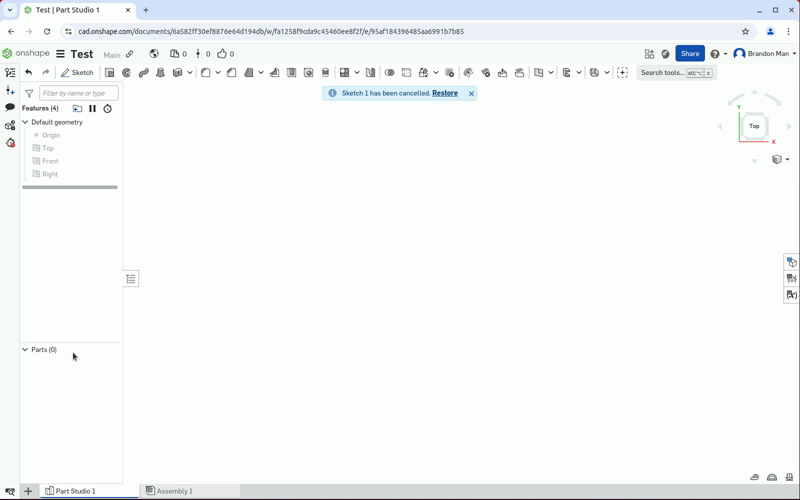
key(up)
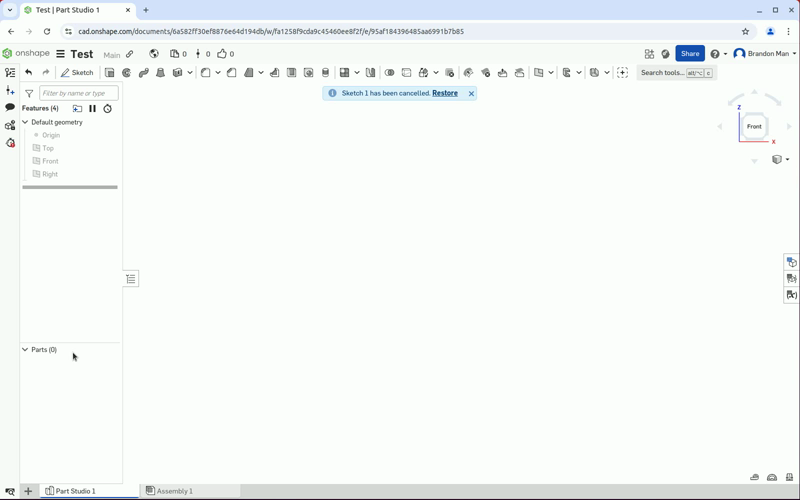
key_up(shift)
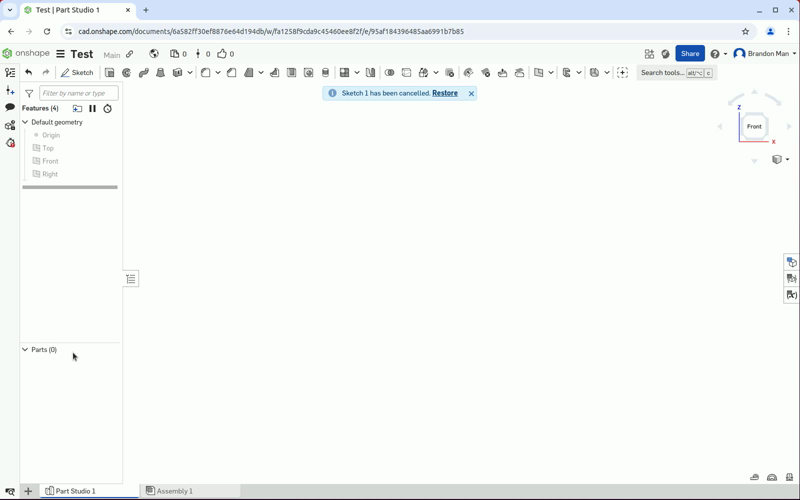
mouse_move(73, 352)
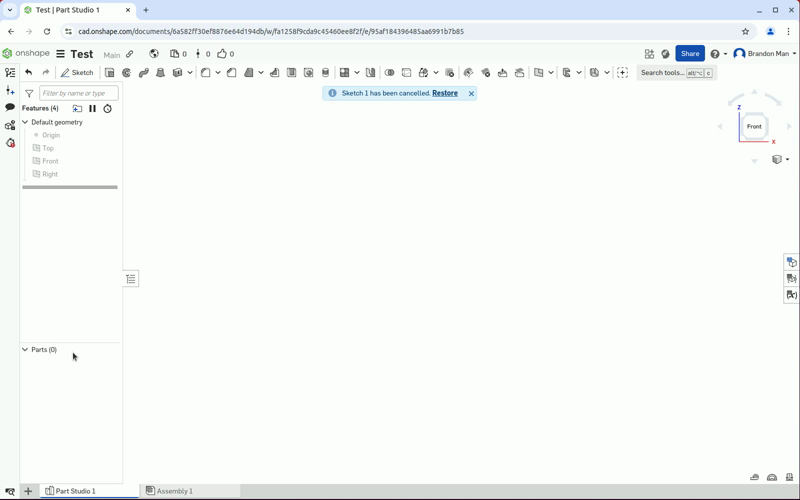
key(shift+y)
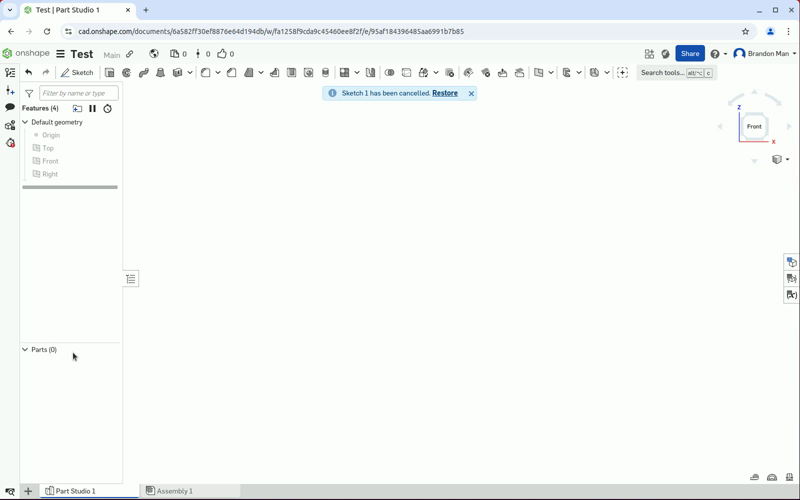
key(shift+s)
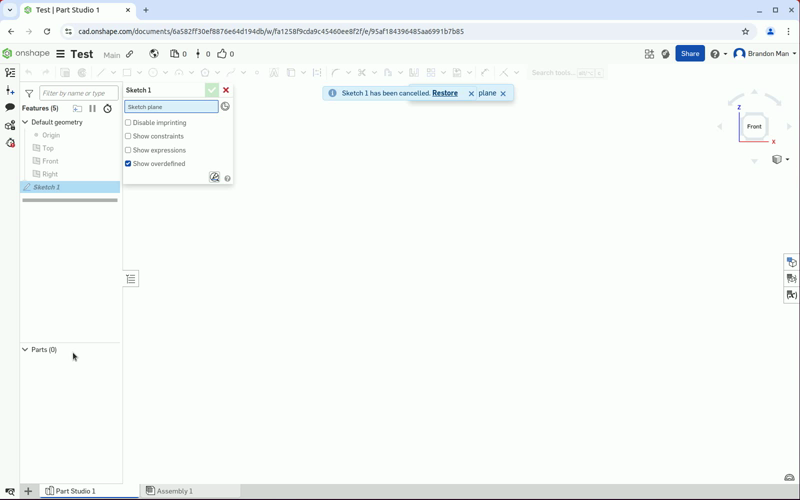
mouse_move(73, 163)
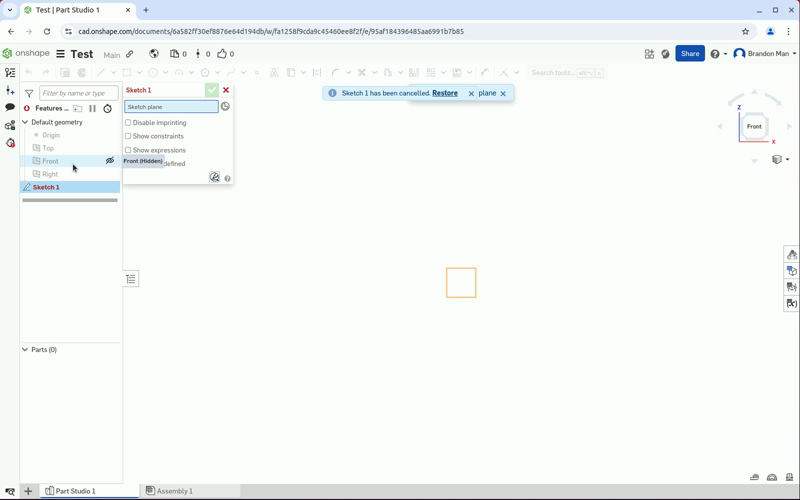
click(73, 163)
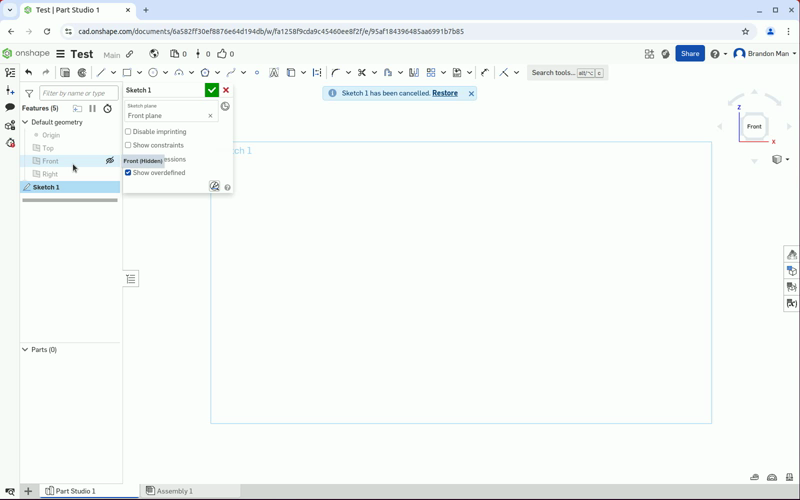
mouse_move(73, 352)
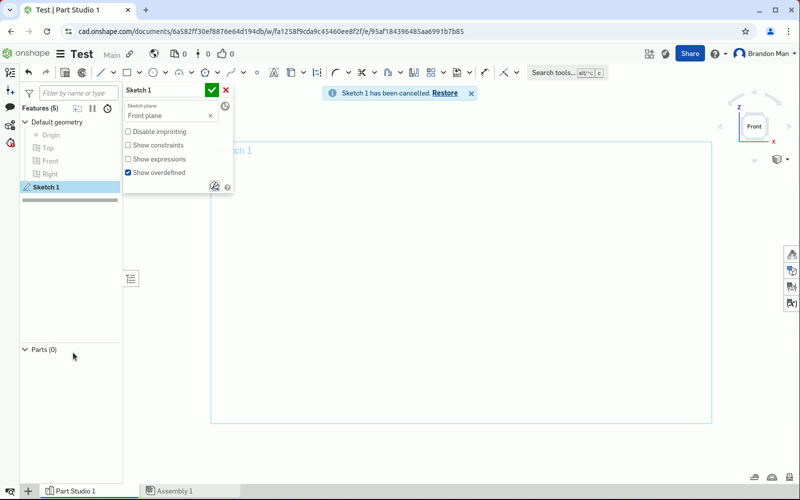
key(y)
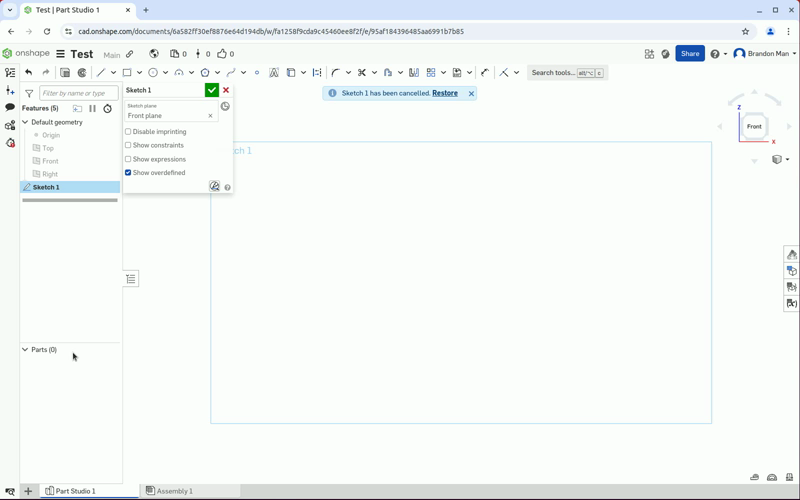
key(c)
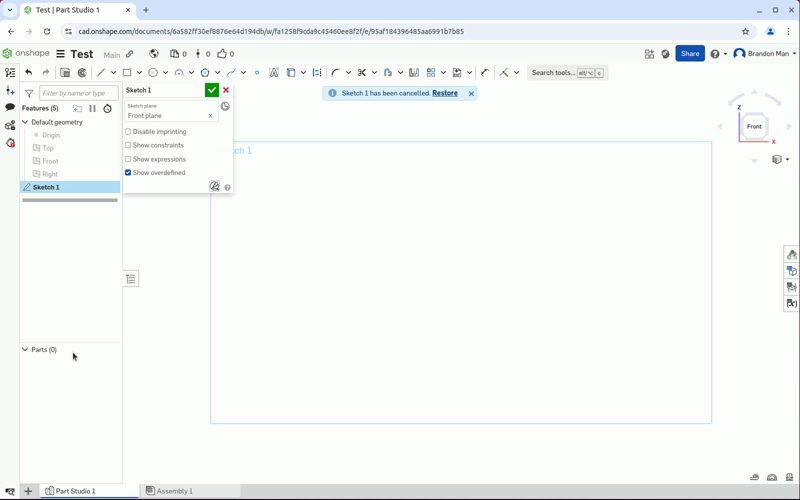
key_down(shift)
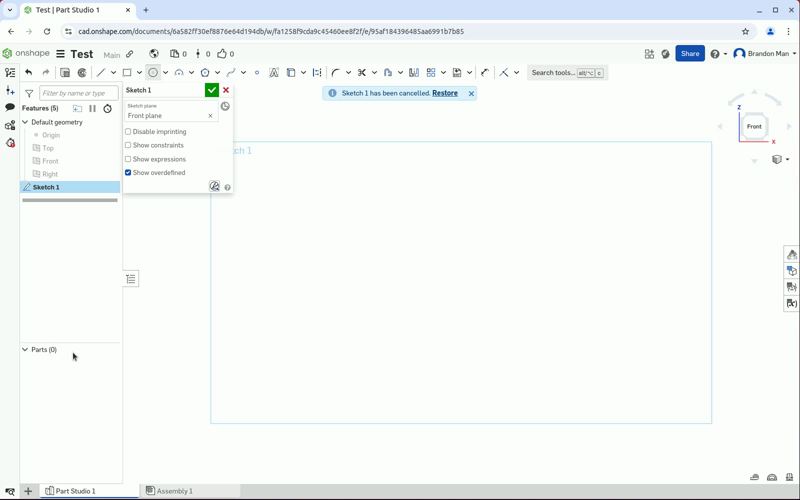
mouse_move(461, 282)
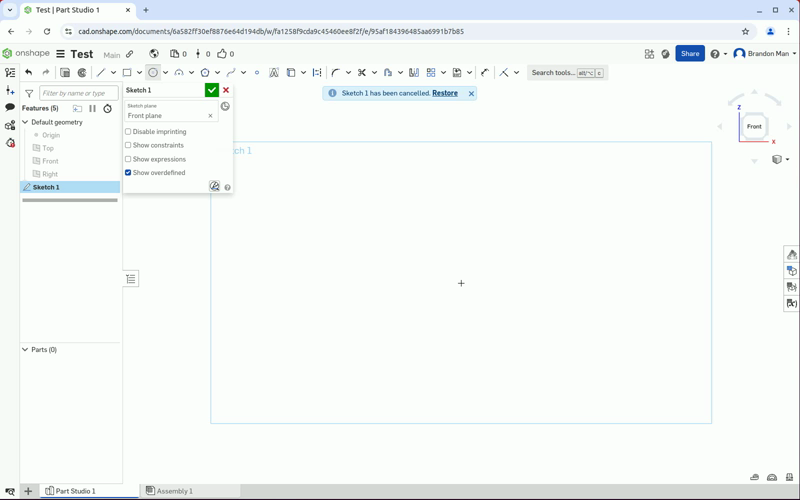
click(461, 282)
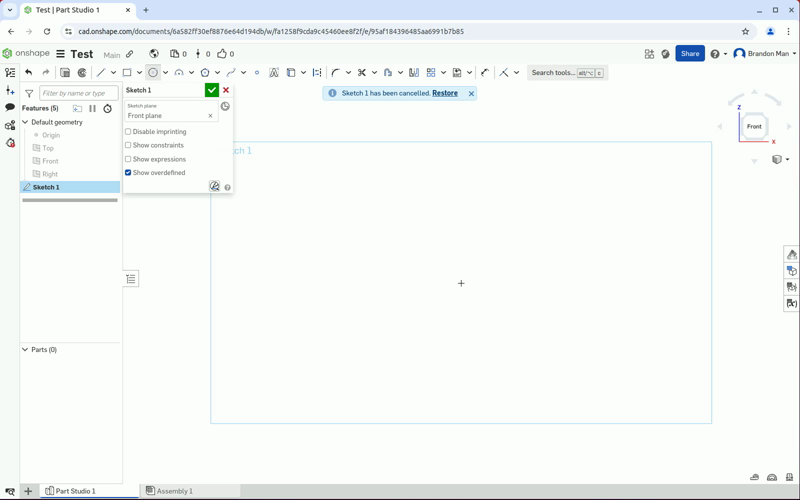
key_up(shift)
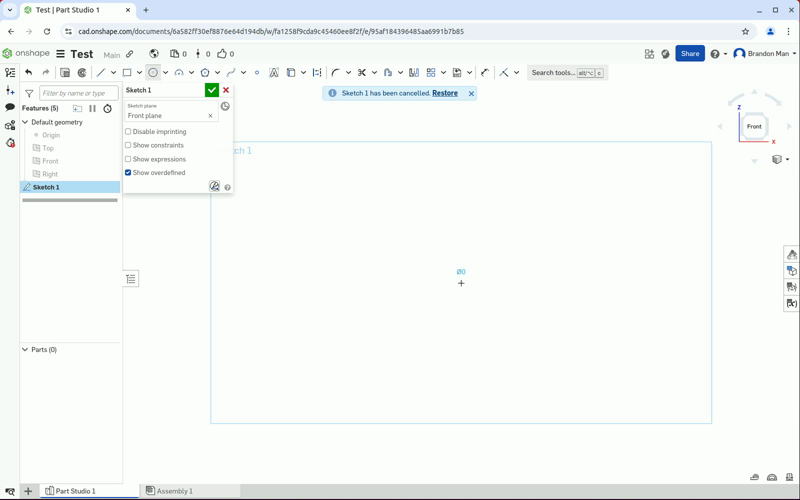
mouse_move(467, 282)
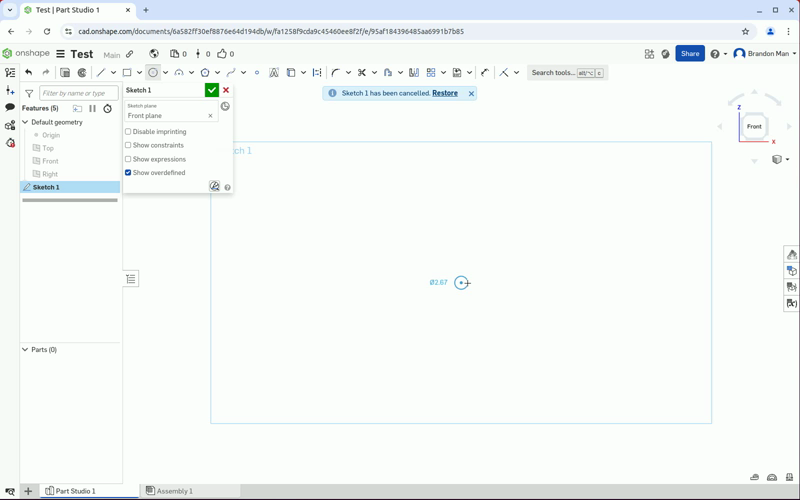
click(467, 282)
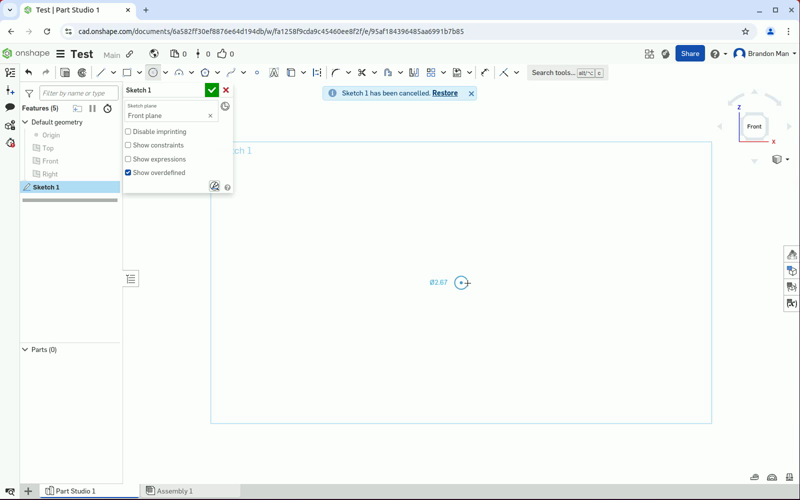
key(esc)
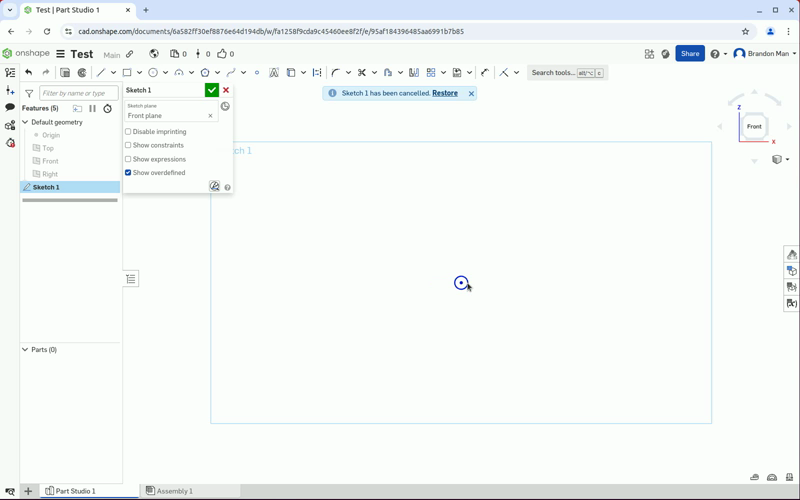
mouse_move(461, 280)
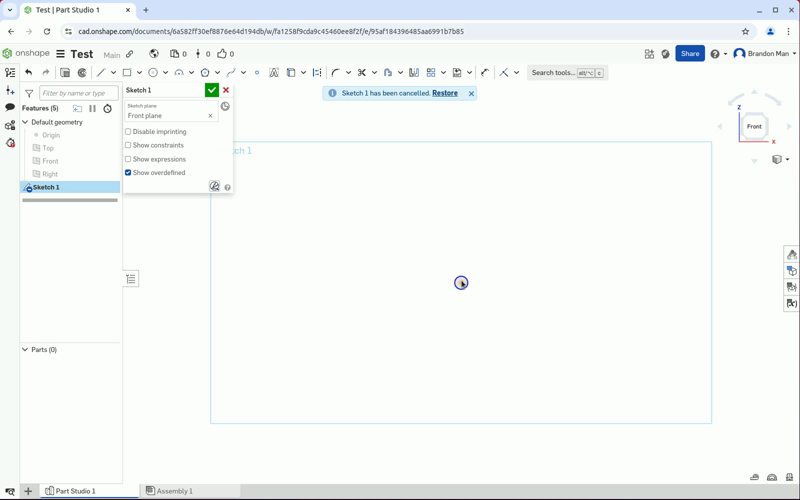
scroll(6)
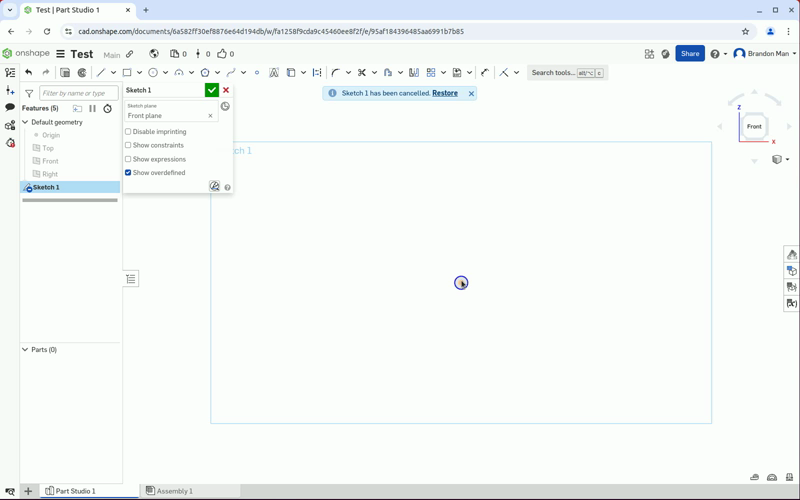
scroll(6)
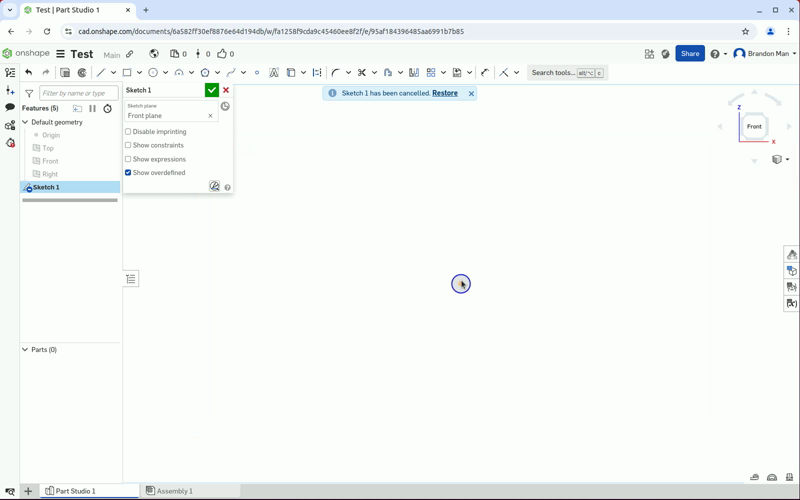
scroll(6)
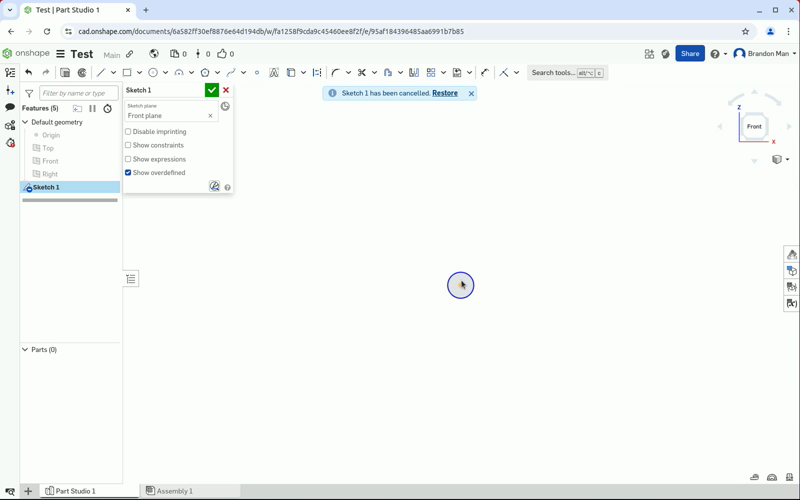
scroll(6)
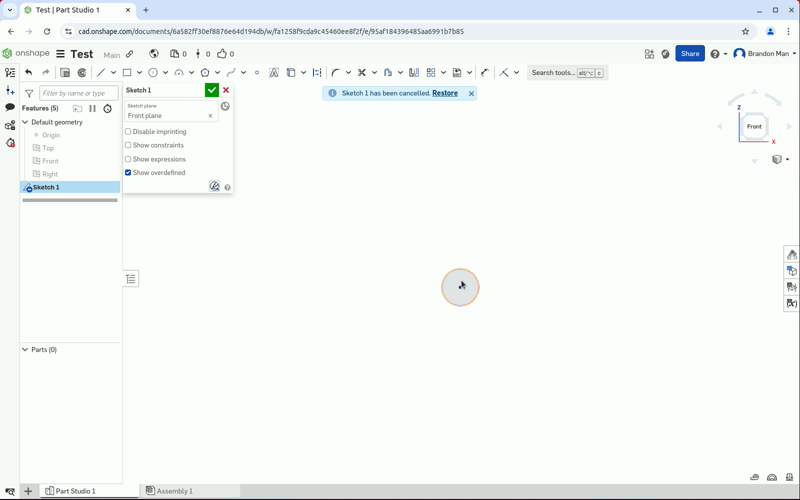
scroll(6)
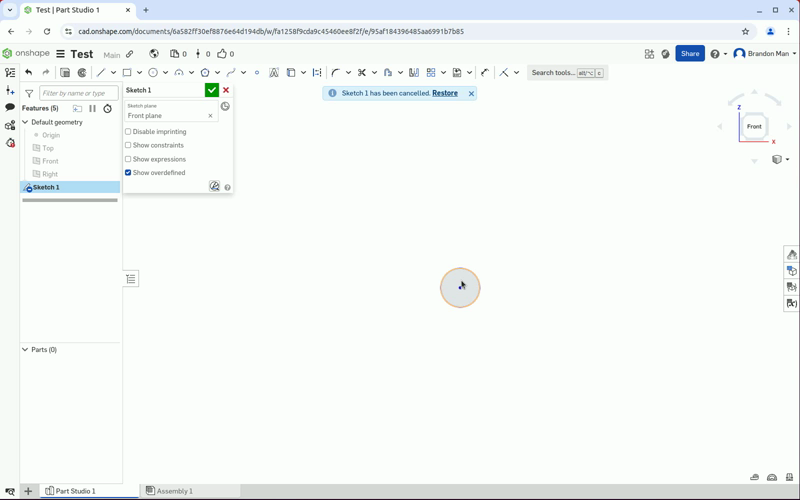
scroll(6)
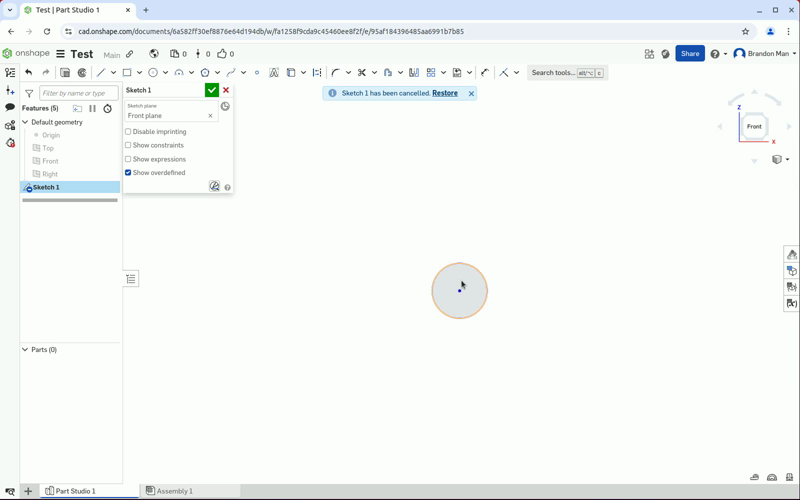
scroll(6)
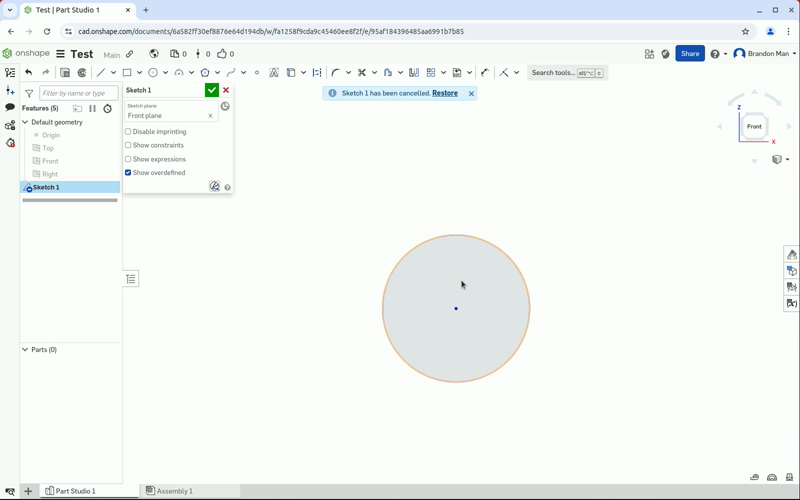
click(461, 280)
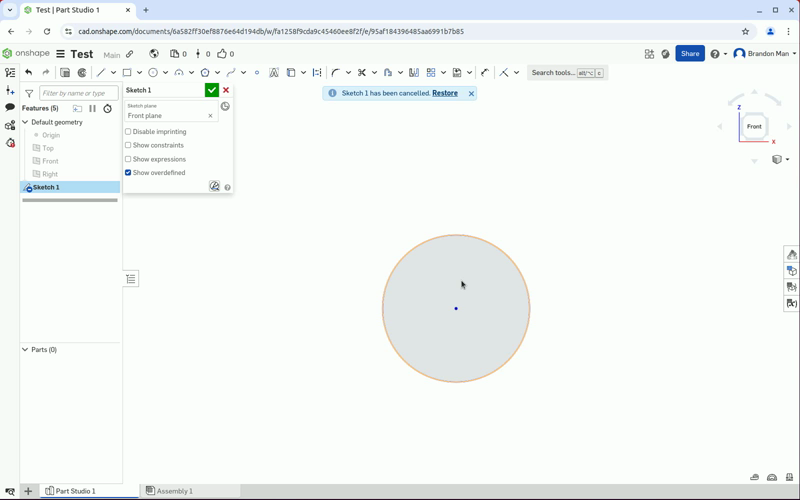
scroll(-6)
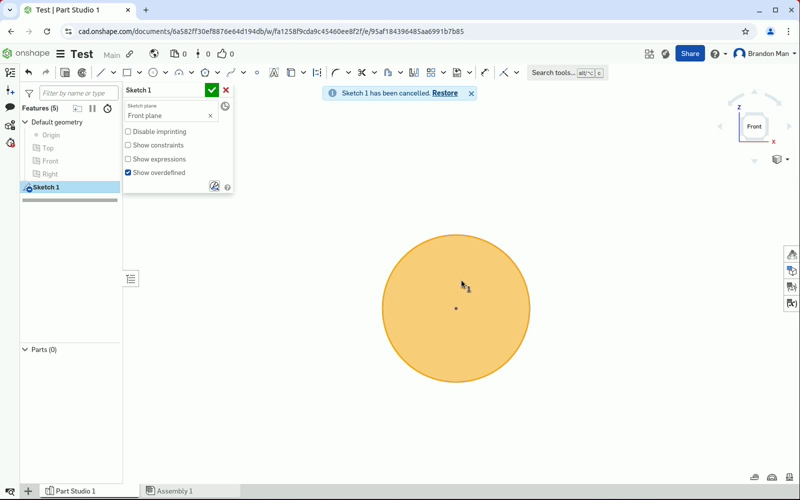
scroll(-6)
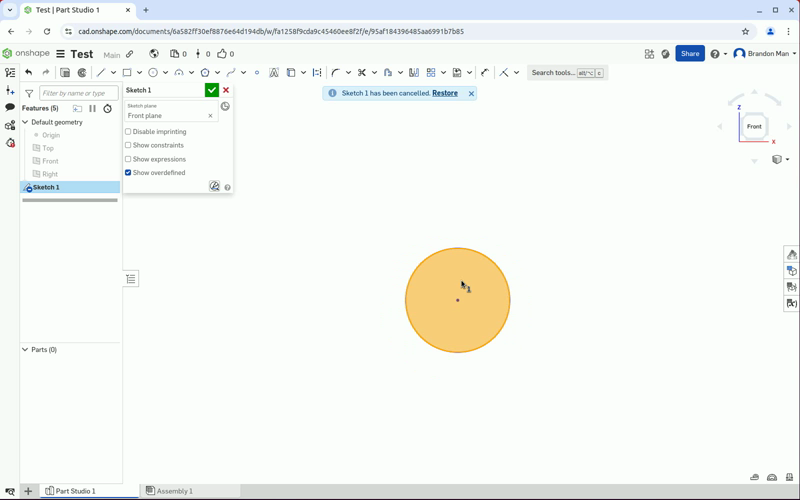
scroll(-6)
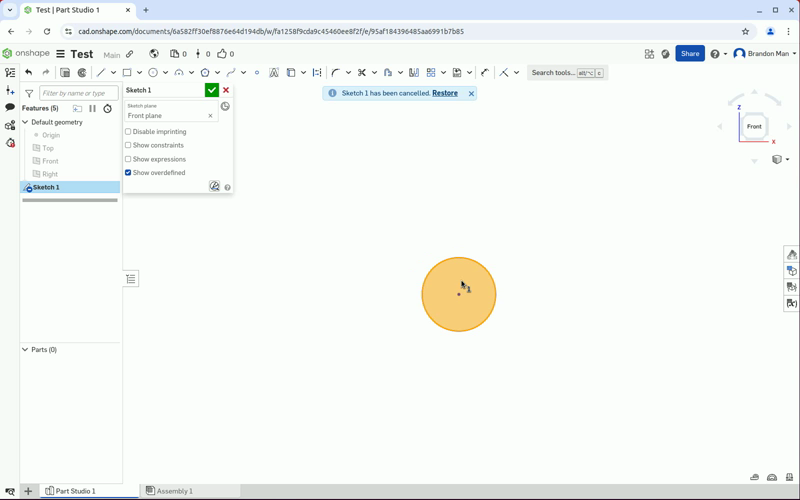
scroll(-6)
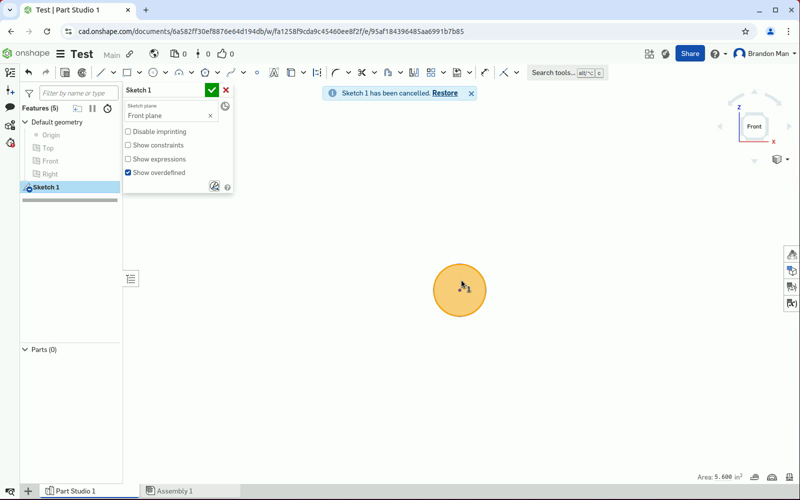
scroll(-6)
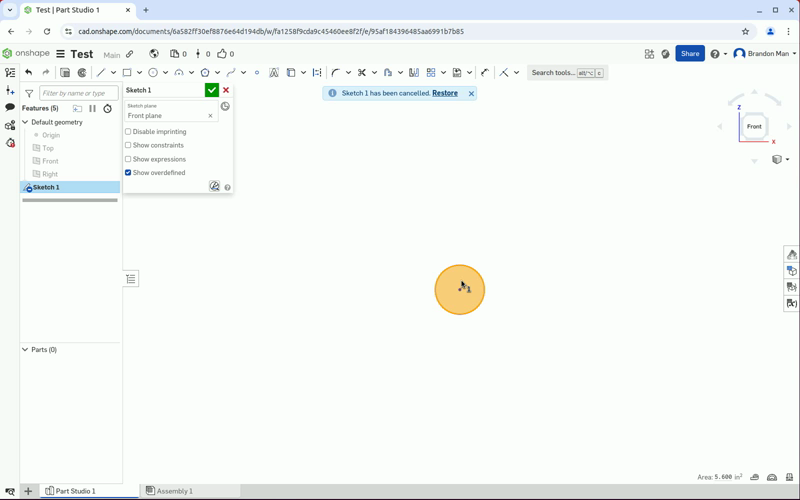
scroll(-6)
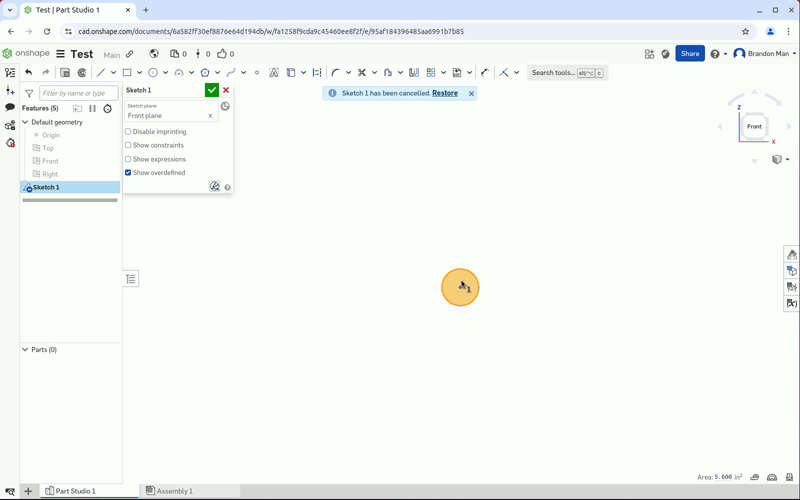
scroll(-6)
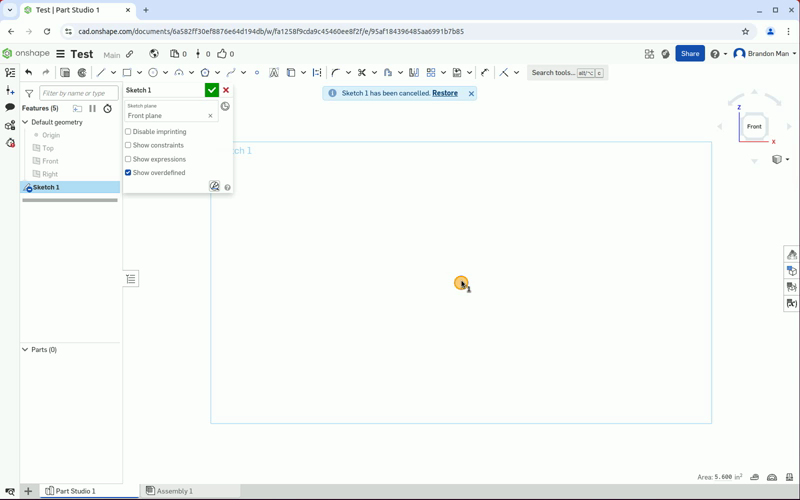
mouse_move(73, 352)
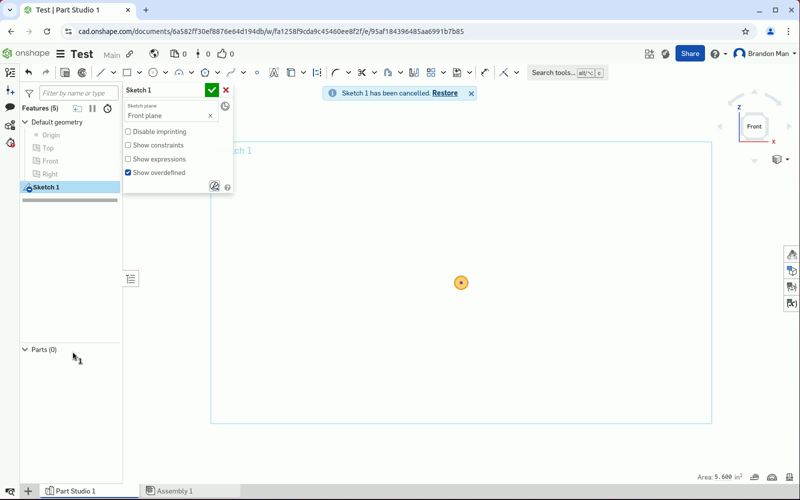
key(shift+y)
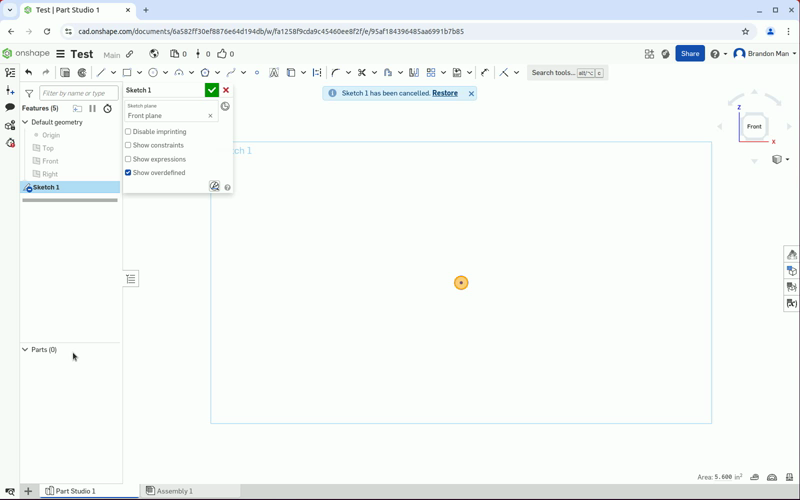
key(shift+e)
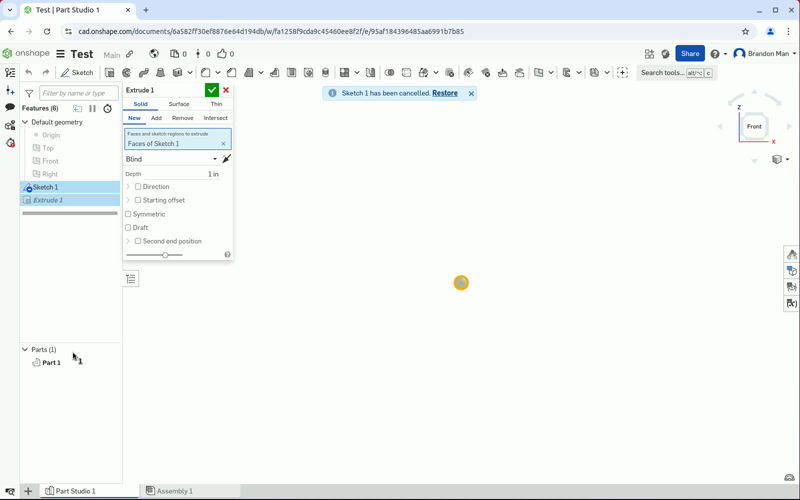
mouse_move(143, 106)
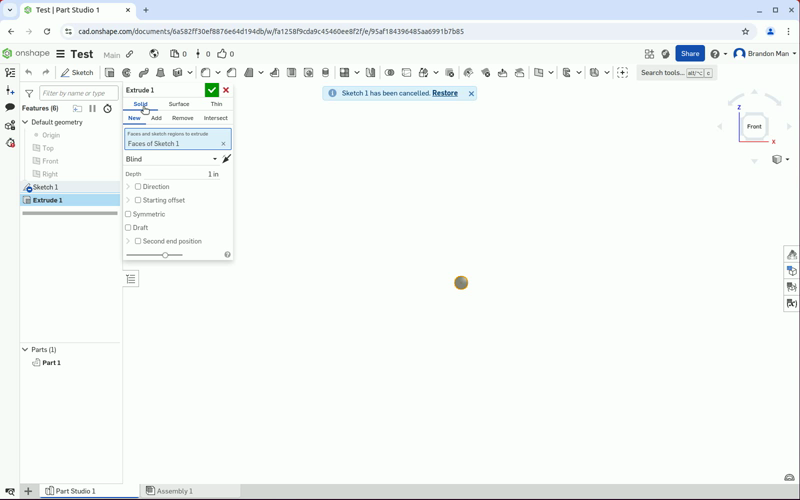
click(143, 106)
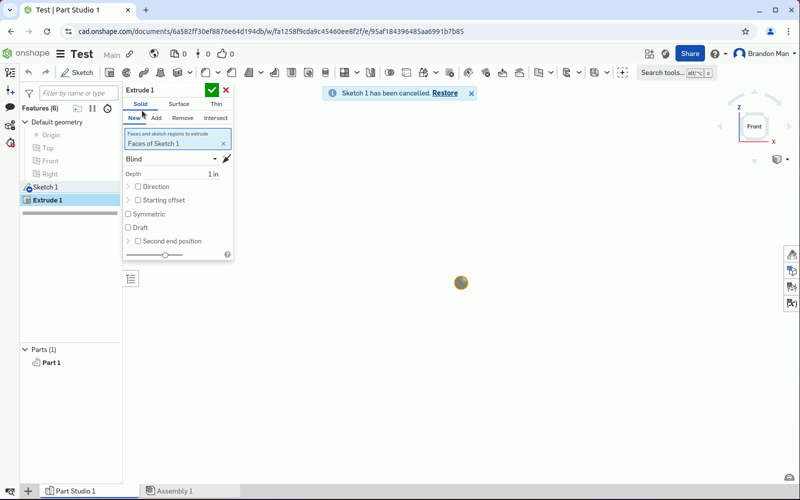
mouse_move(137, 120)
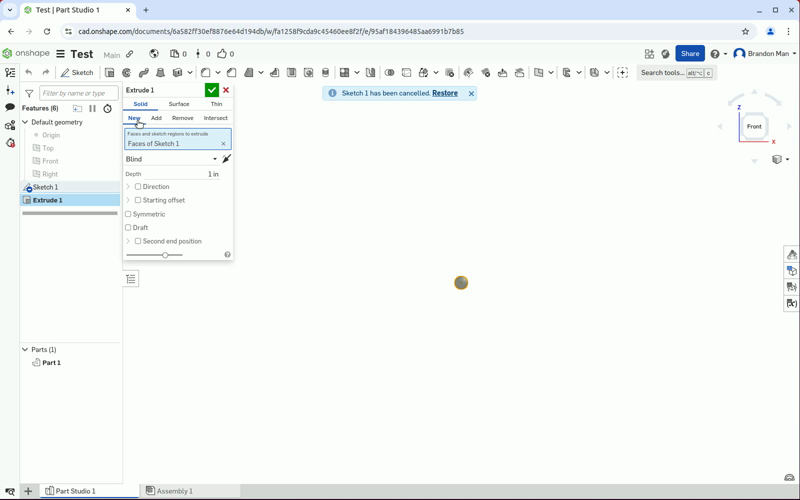
click(137, 120)
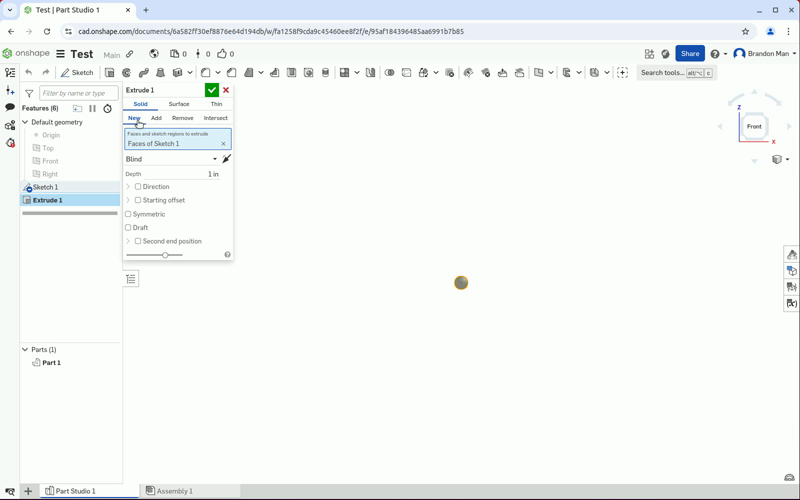
key(tab, 4)
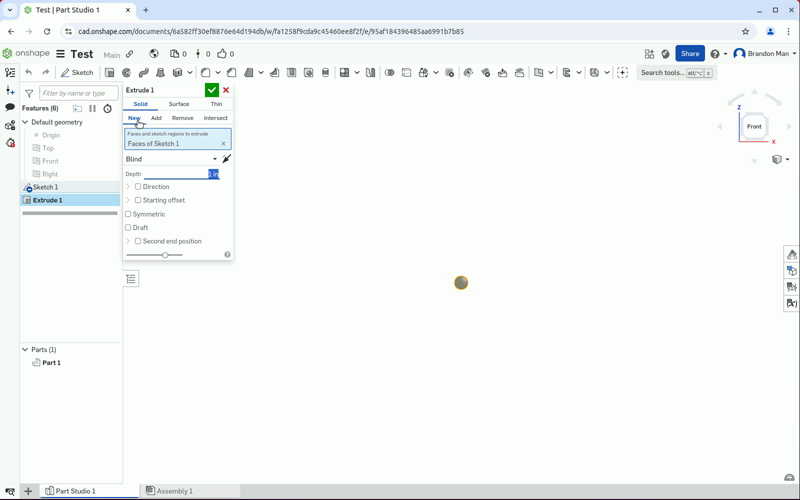
text(46.216)
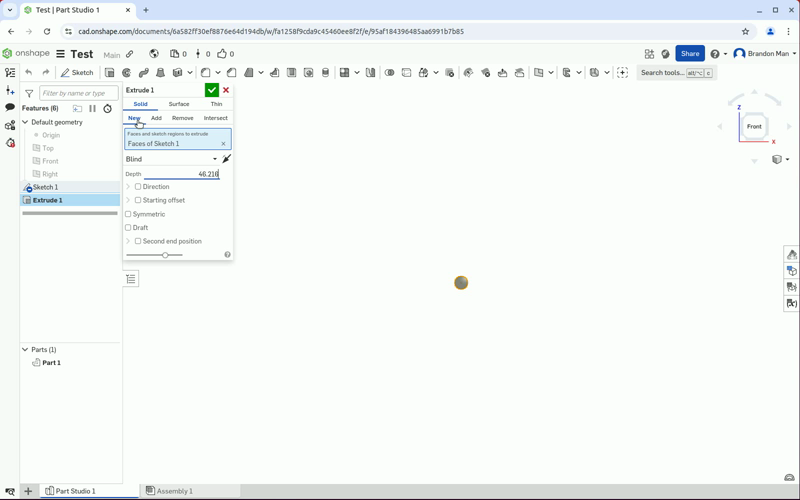
key(tab, 3)
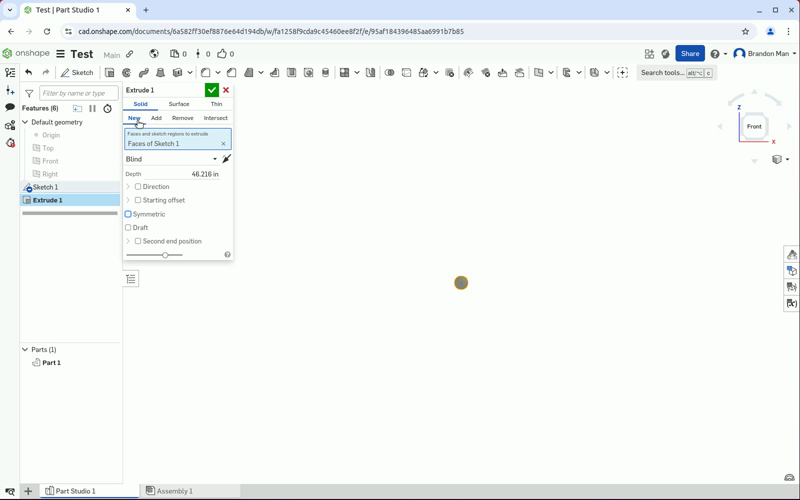
key(space)
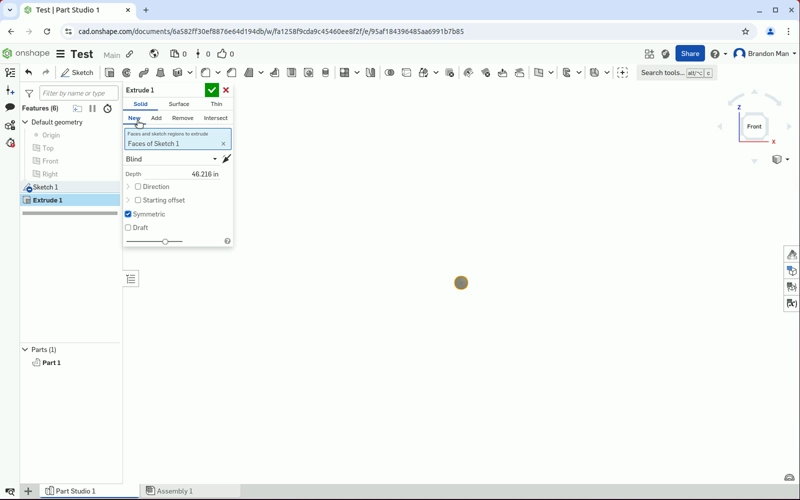
key(enter)
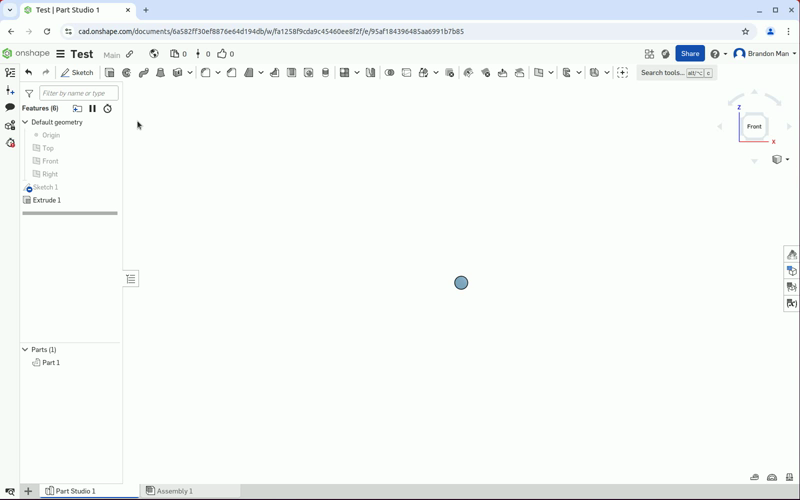
key(shift+h)
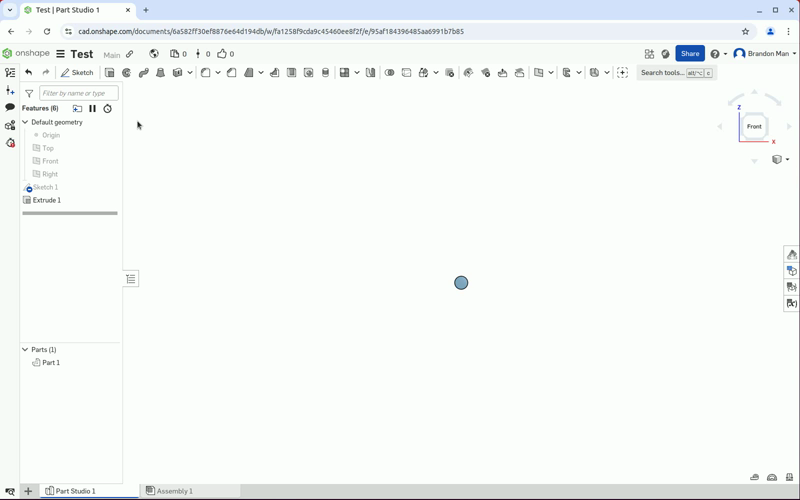
key(shift+h)
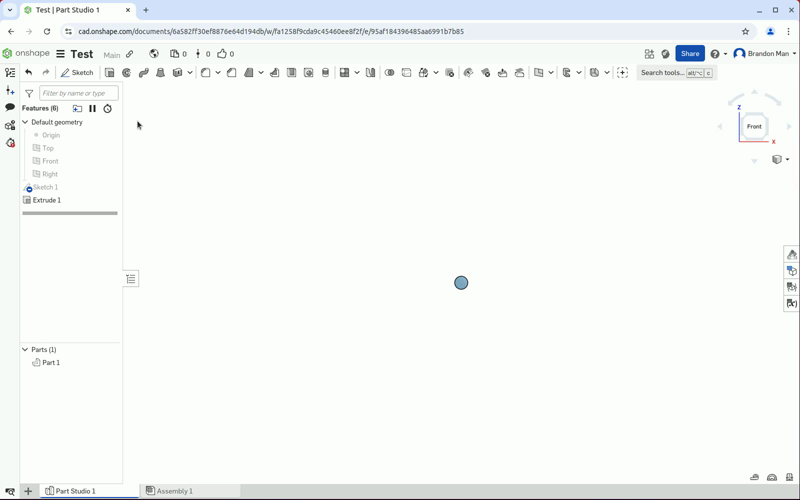
mouse_move(73, 189)
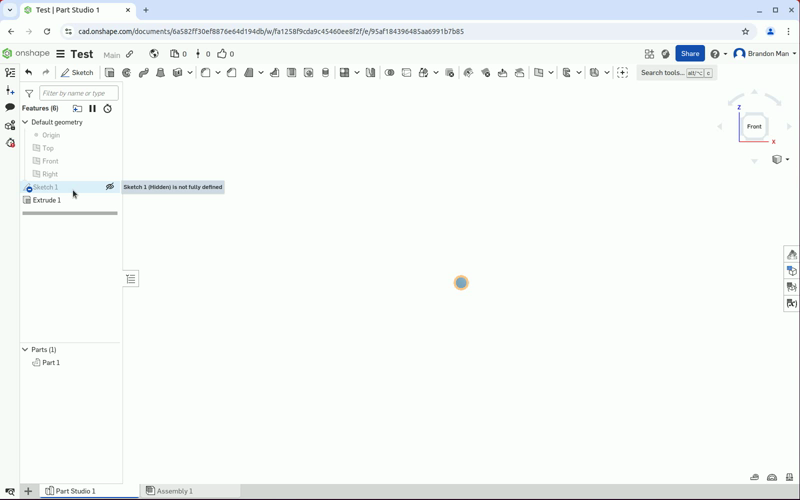
click(73, 189)
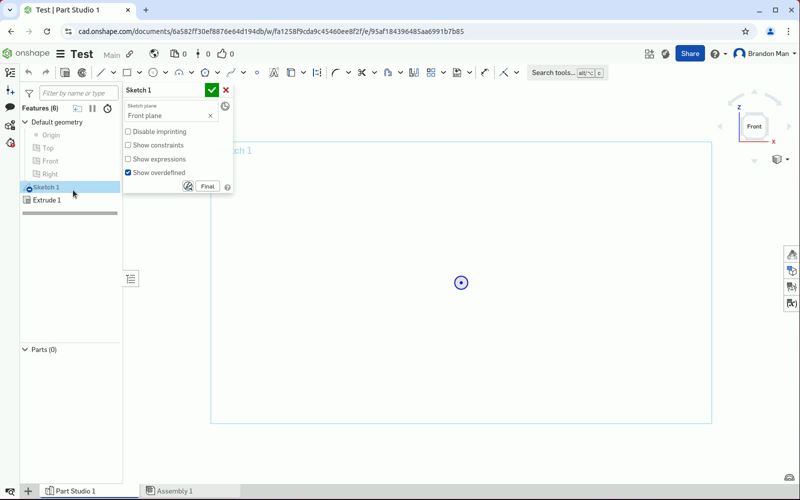
mouse_move(229, 92)
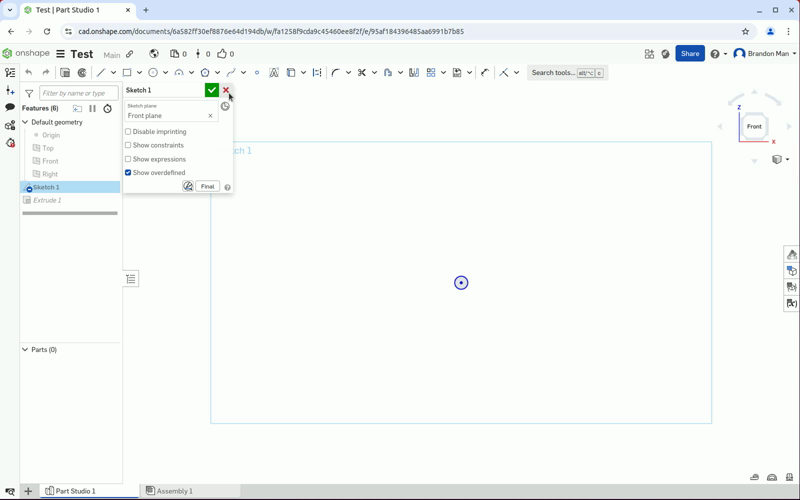
click(229, 92)
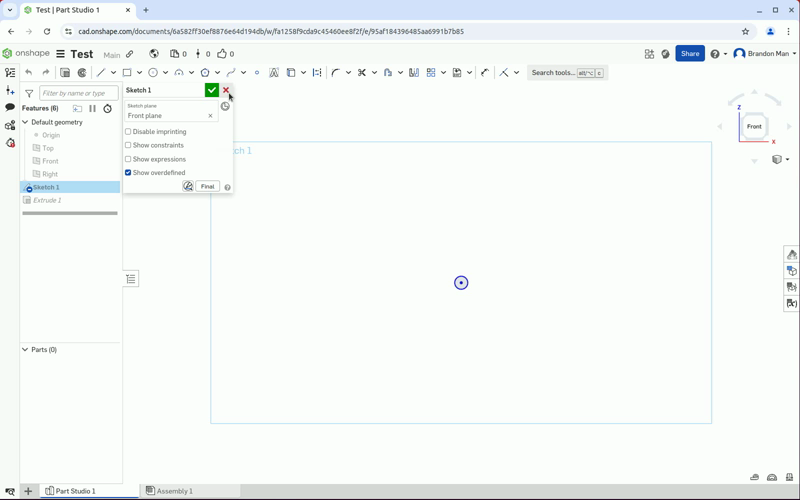
key(shift+s)
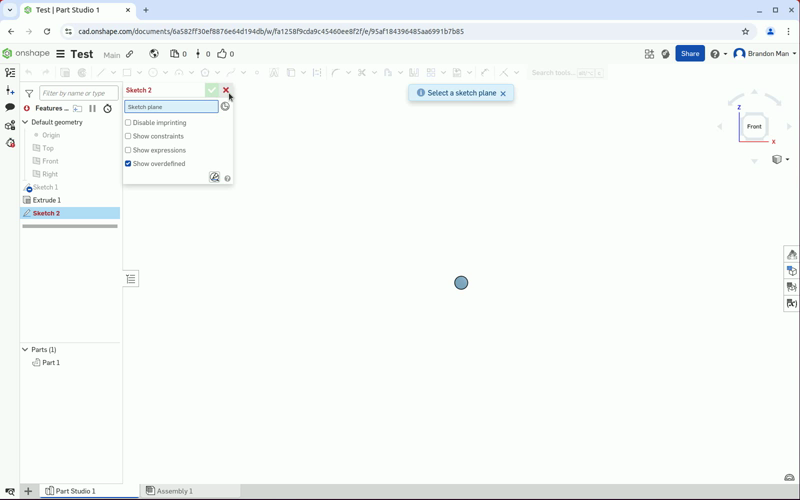
mouse_move(73, 163)
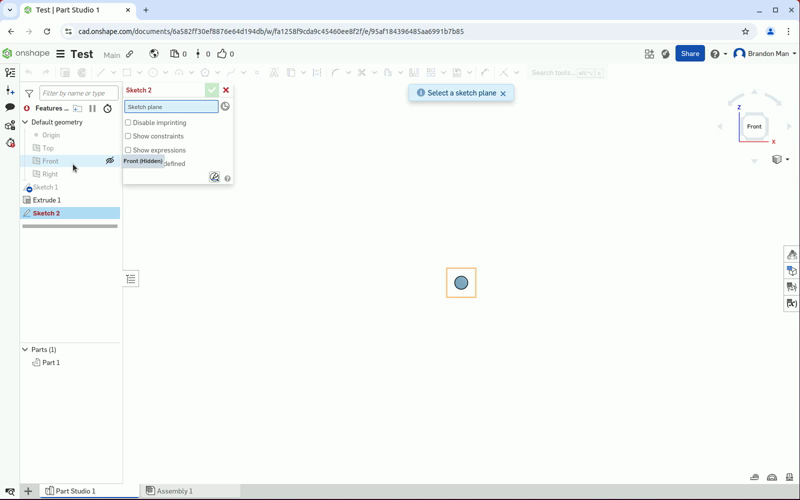
click(73, 163)
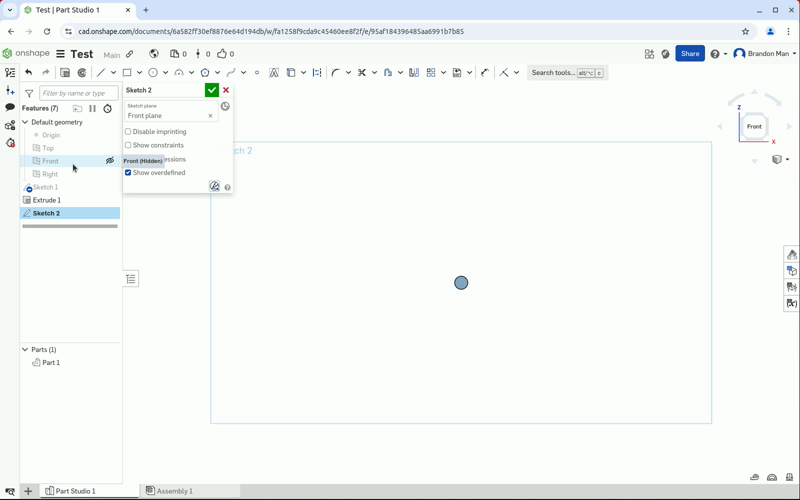
mouse_move(73, 352)
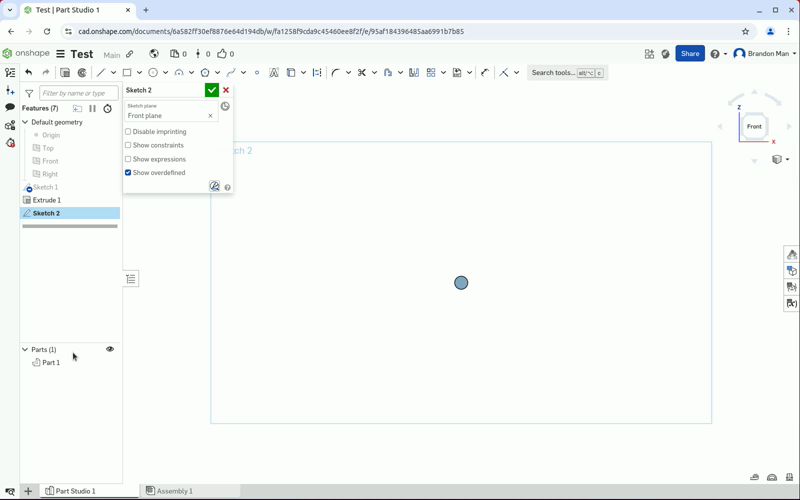
key(y)
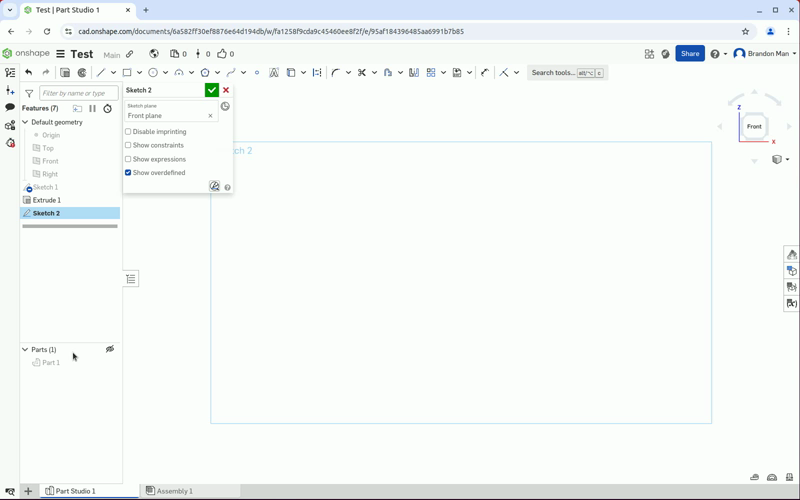
key(l)
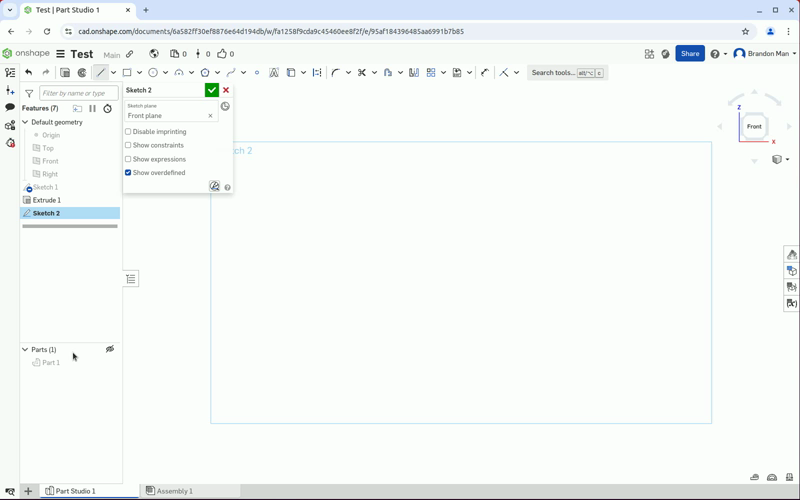
key_down(shift)
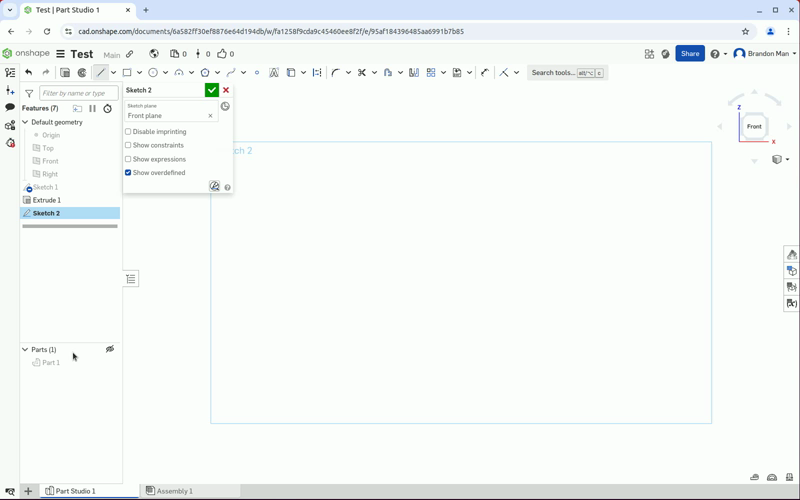
mouse_move(445, 301)
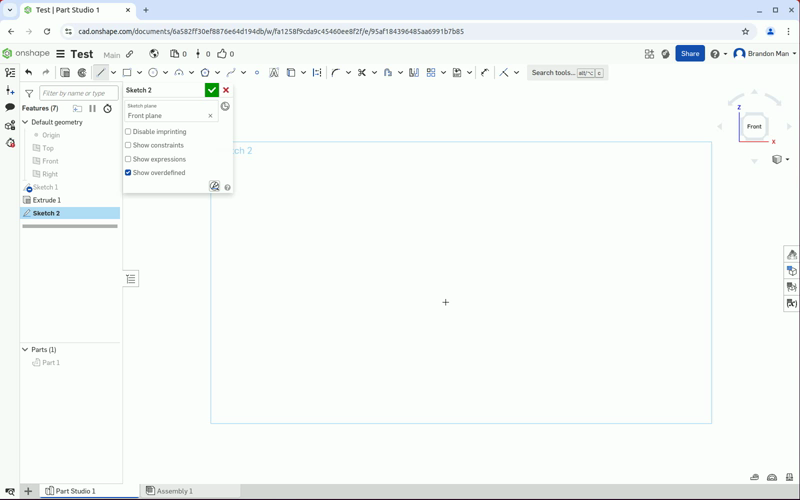
click(445, 301)
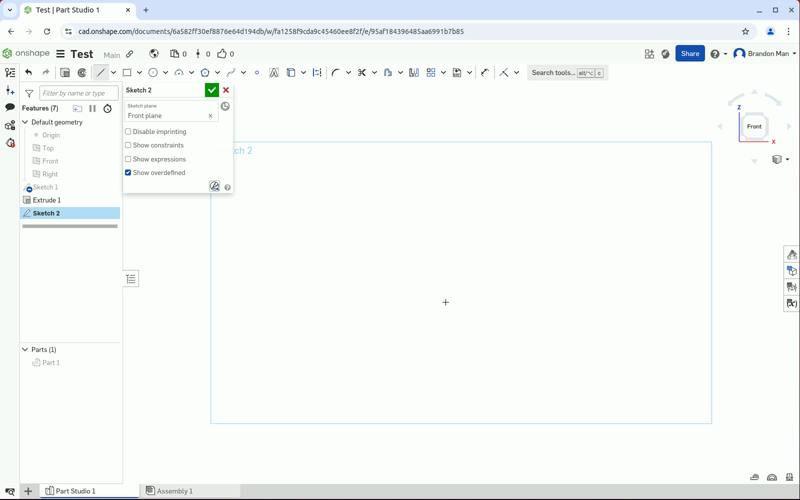
key_up(shift)
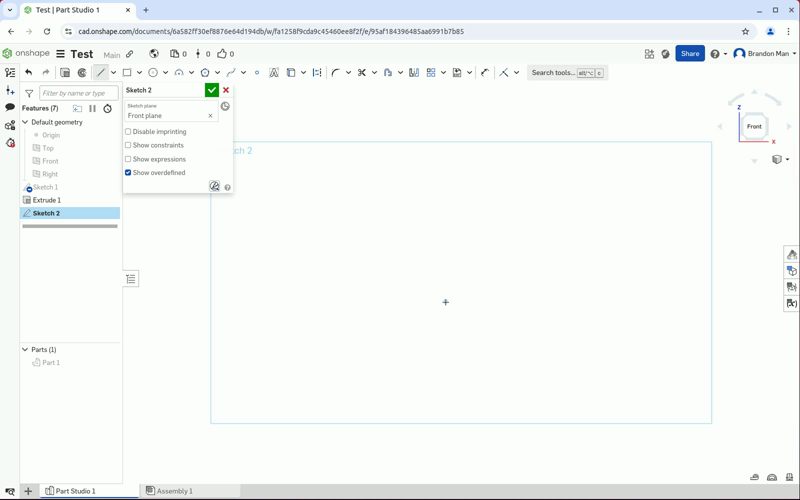
key_down(shift)
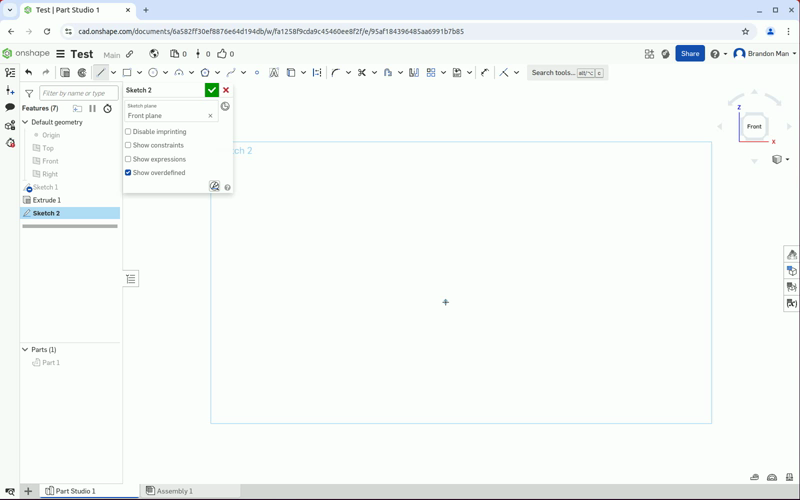
mouse_move(475, 301)
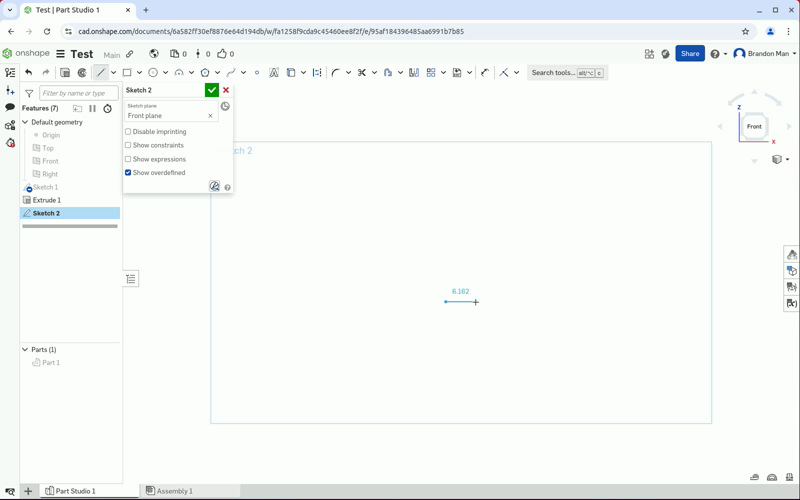
mouse_move(476, 301)
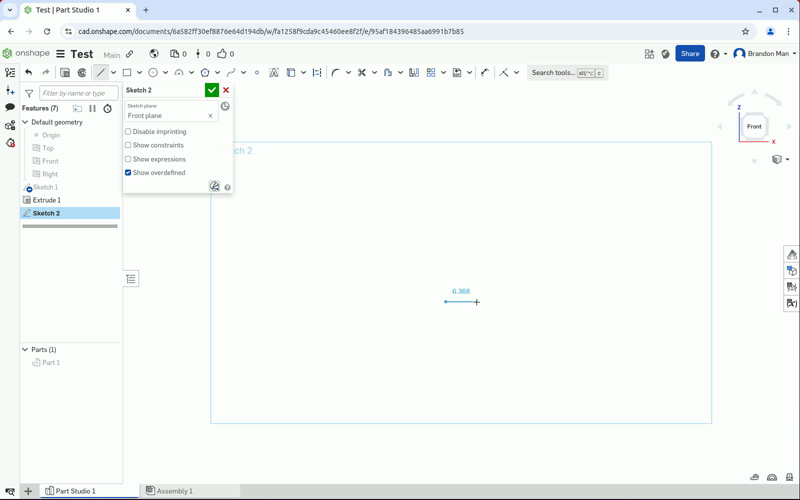
click(476, 301)
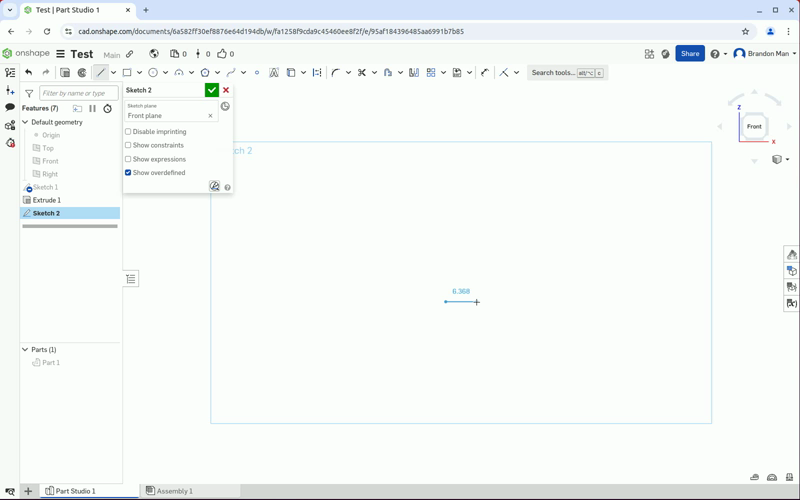
key_up(shift)
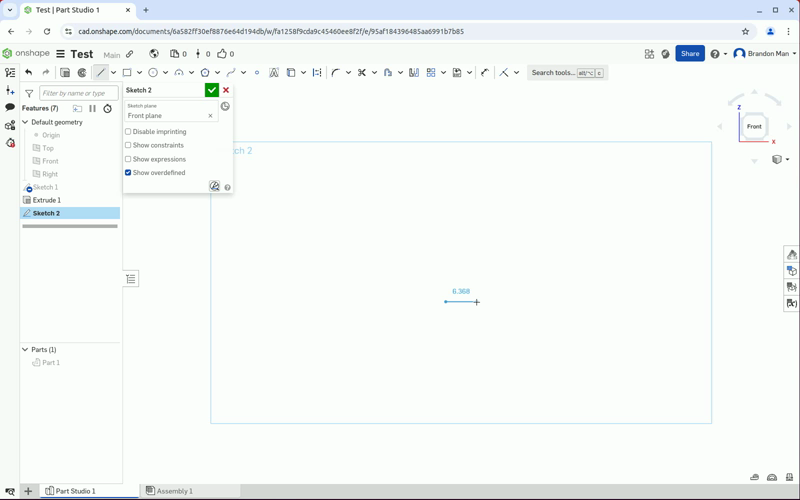
key_down(shift)
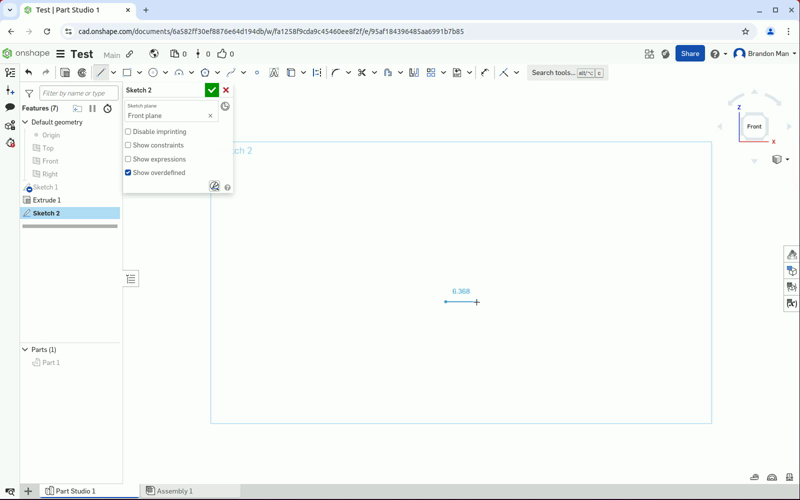
mouse_move(506, 301)
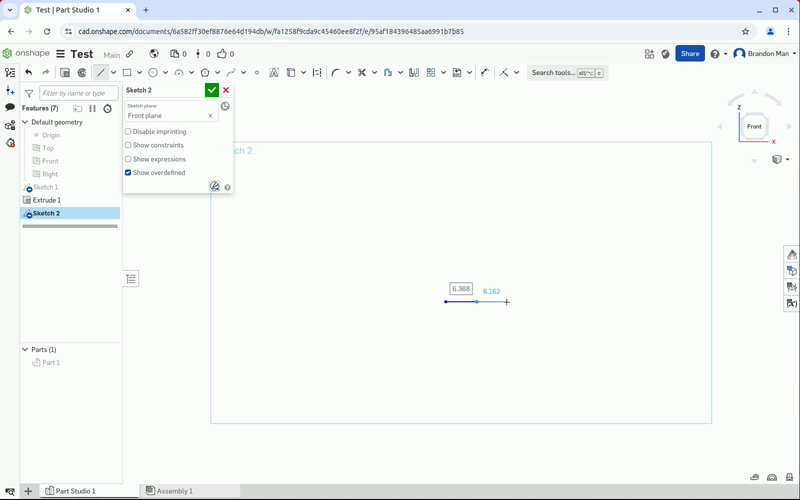
mouse_move(476, 297)
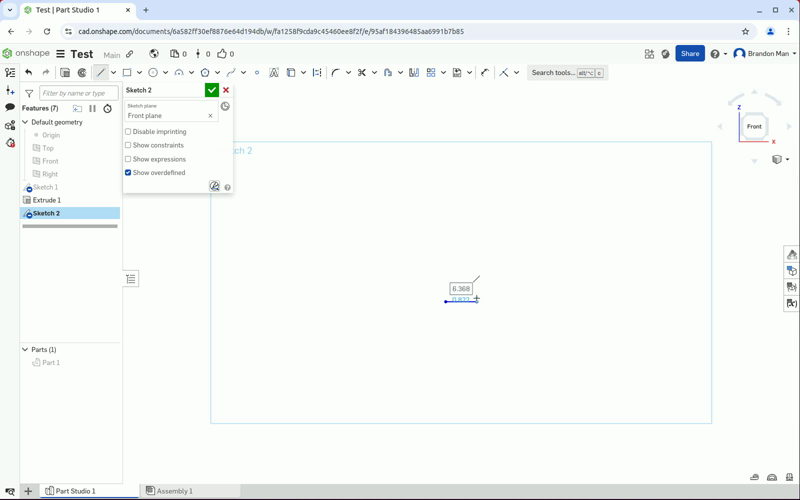
scroll(6)
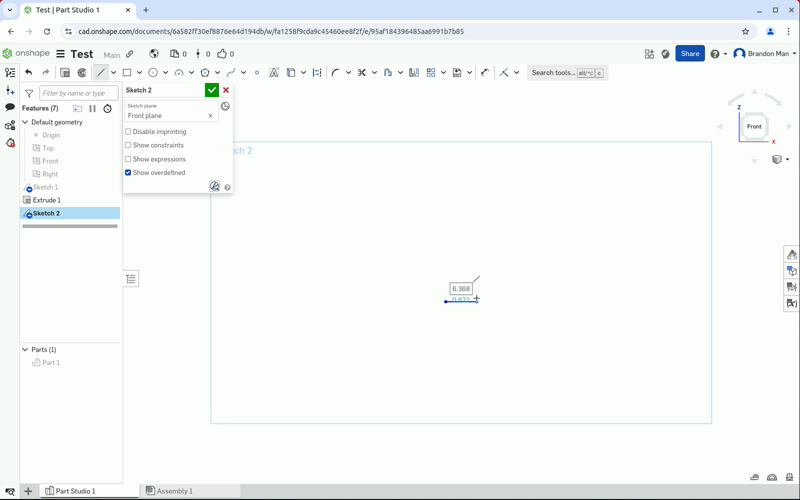
scroll(6)
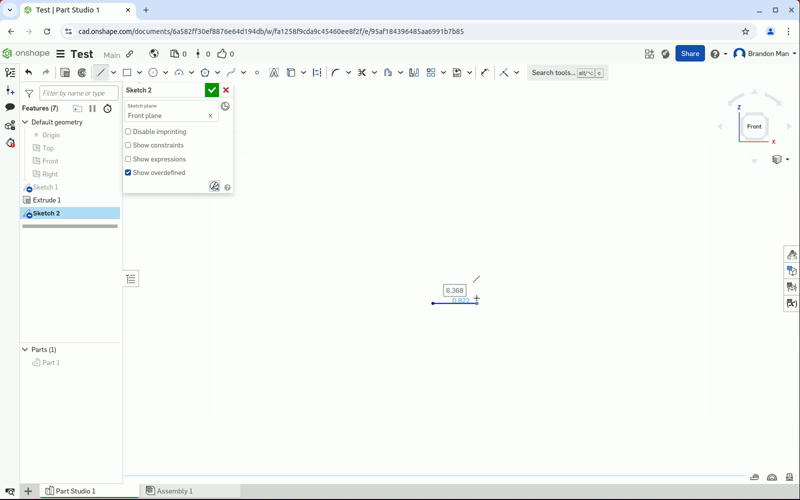
scroll(6)
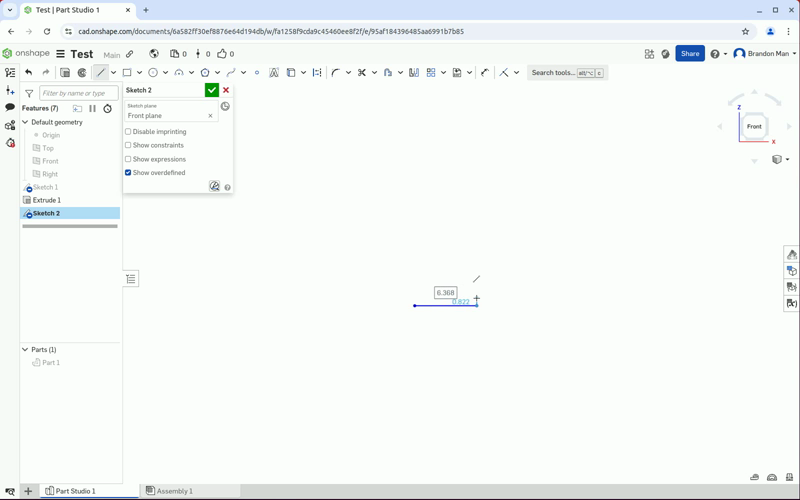
scroll(6)
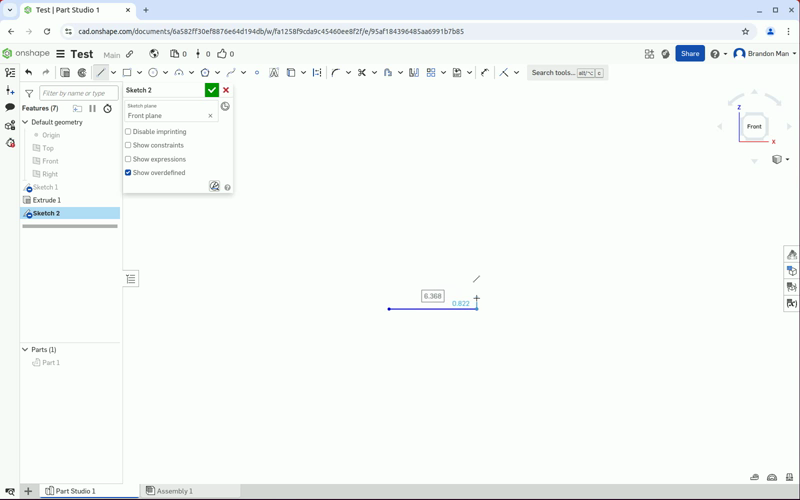
scroll(6)
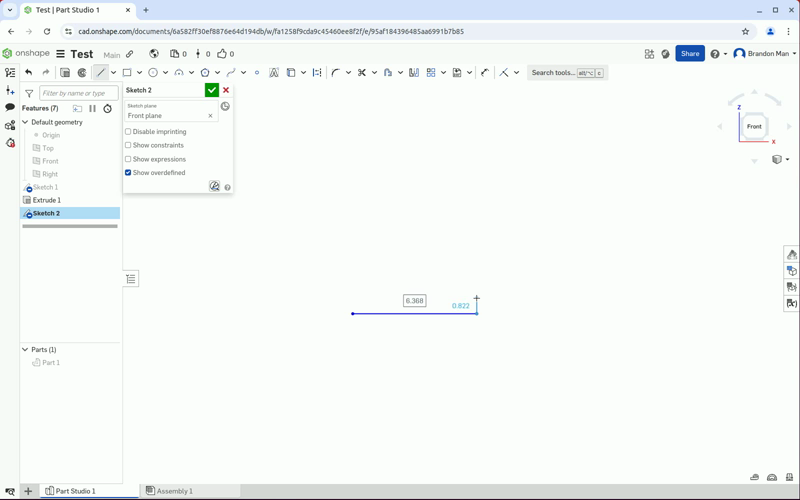
scroll(6)
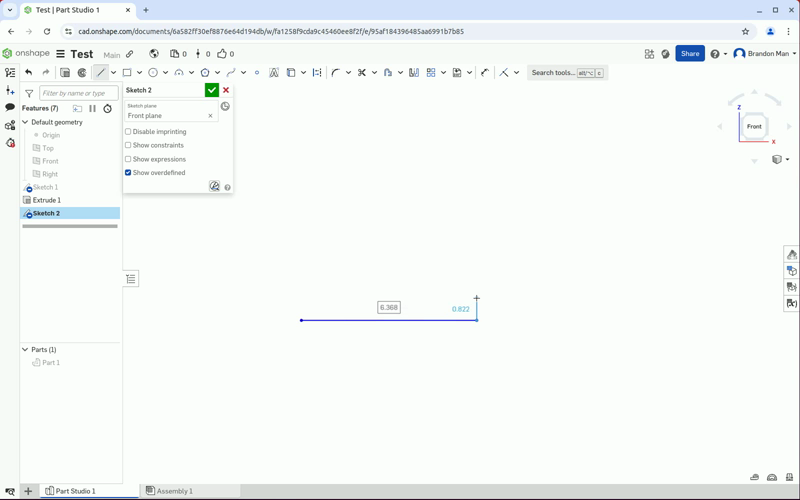
scroll(6)
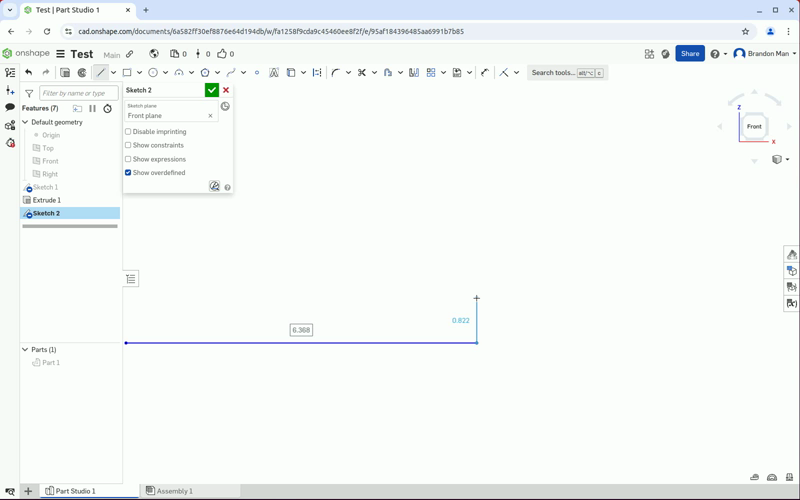
click(476, 297)
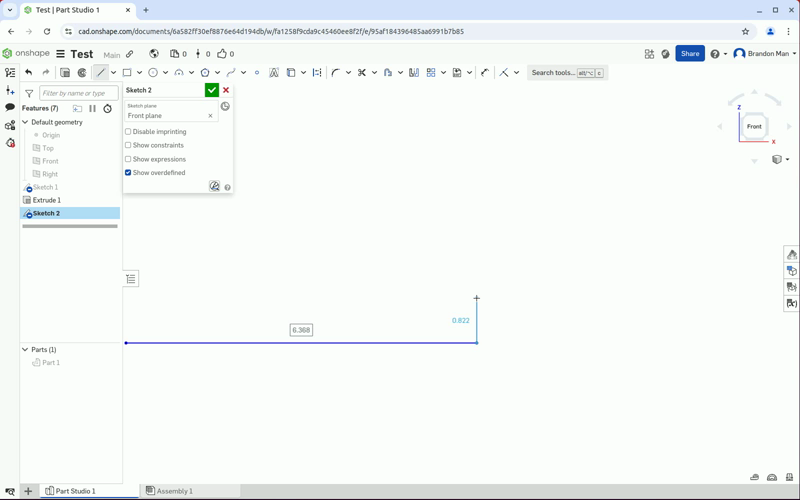
scroll(-6)
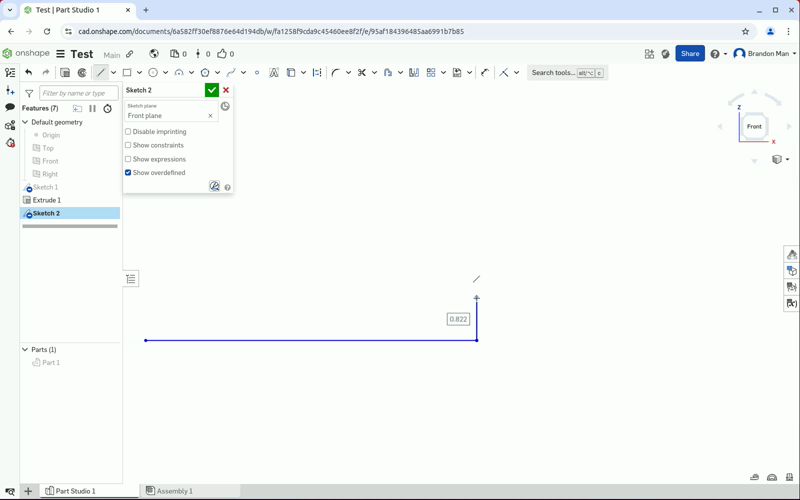
scroll(-6)
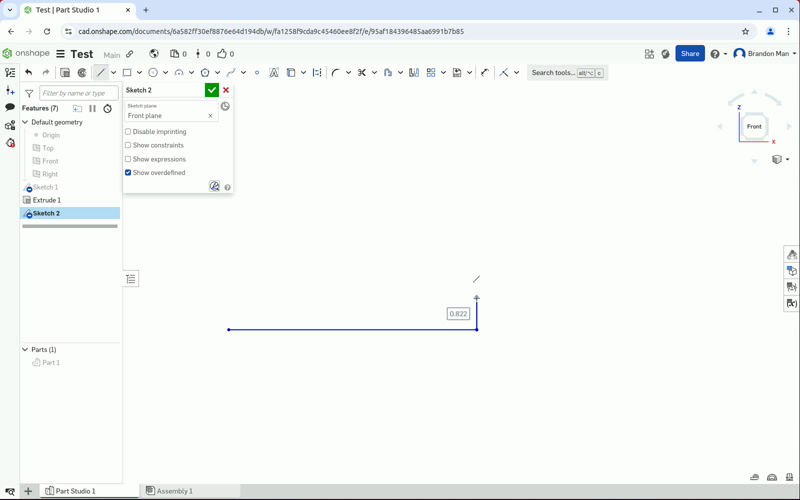
scroll(-6)
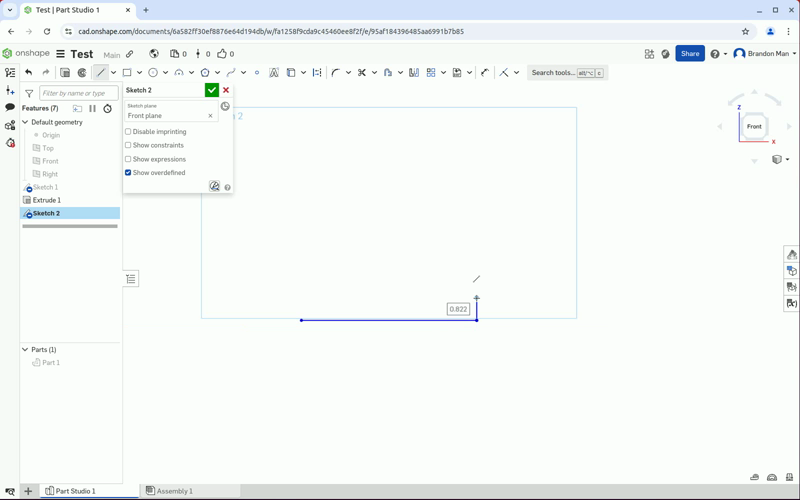
scroll(-6)
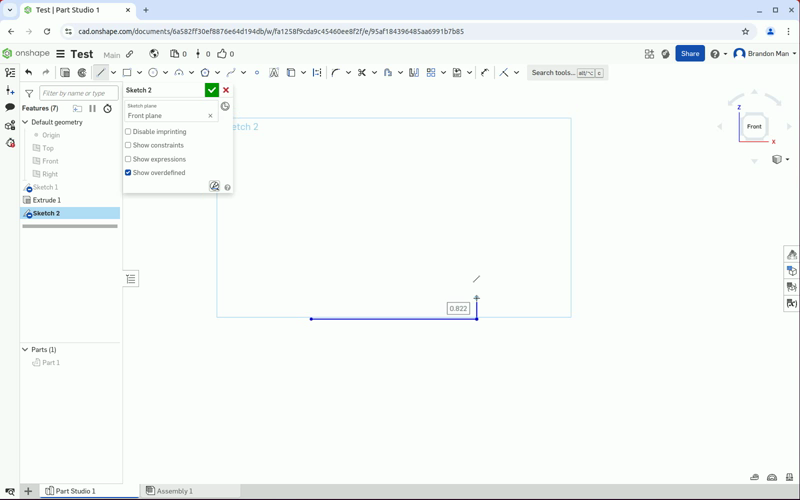
scroll(-6)
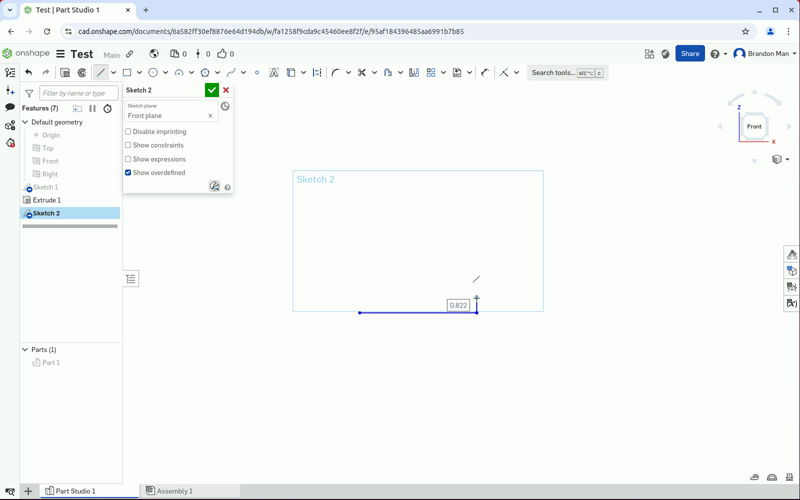
scroll(-6)
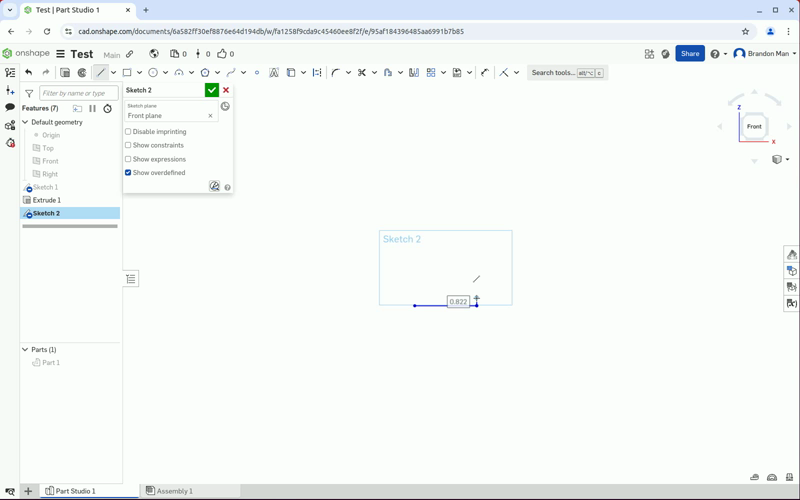
scroll(-6)
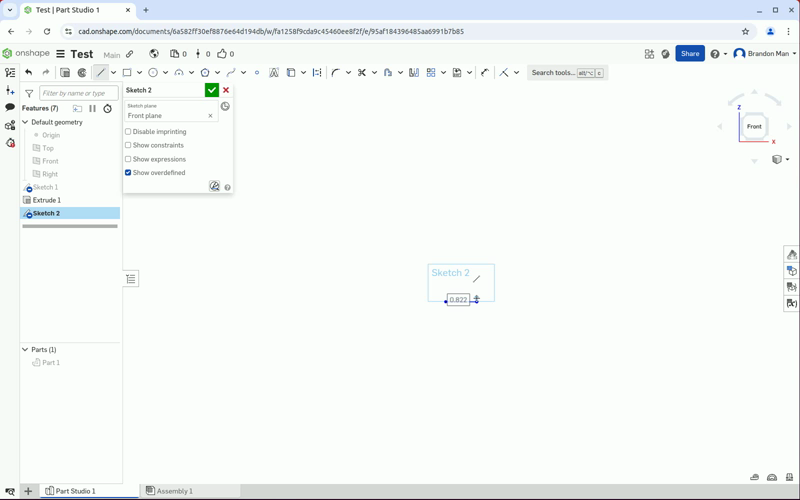
key_up(shift)
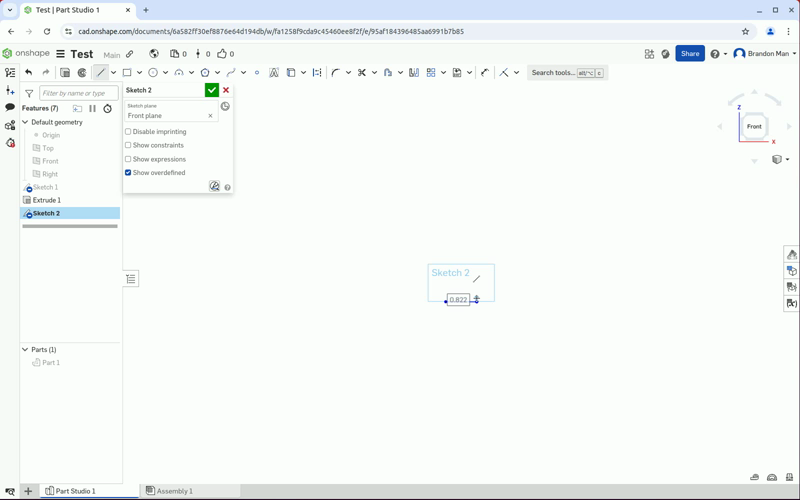
key_down(shift)
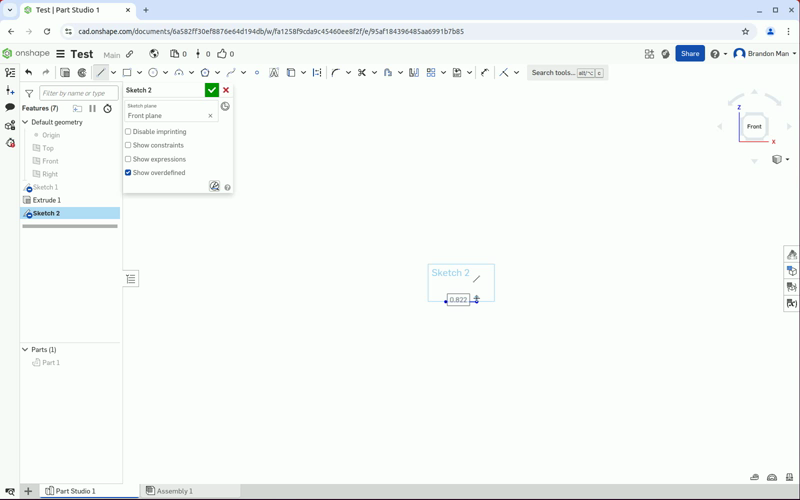
mouse_move(506, 297)
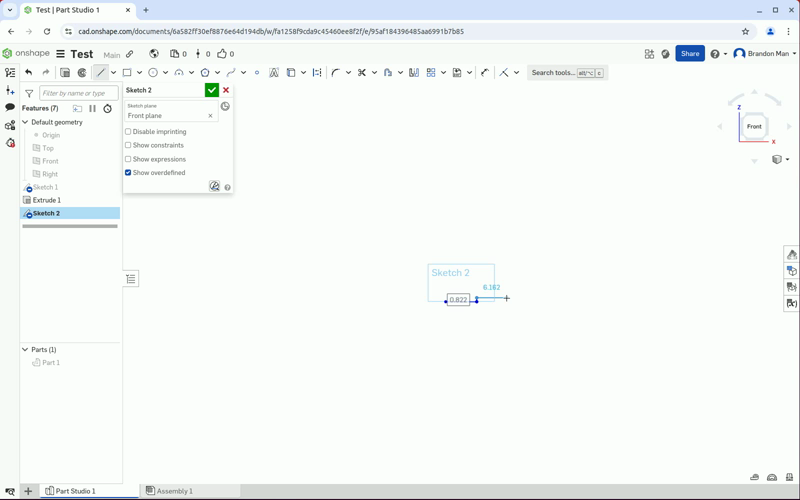
mouse_move(468, 297)
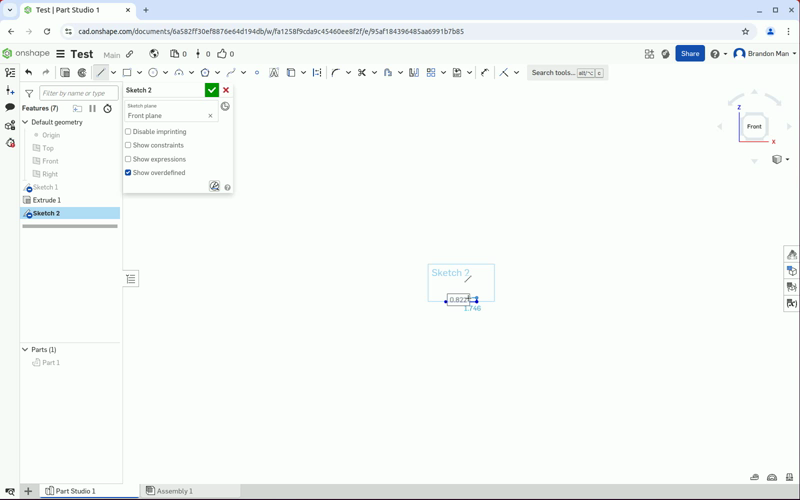
click(468, 297)
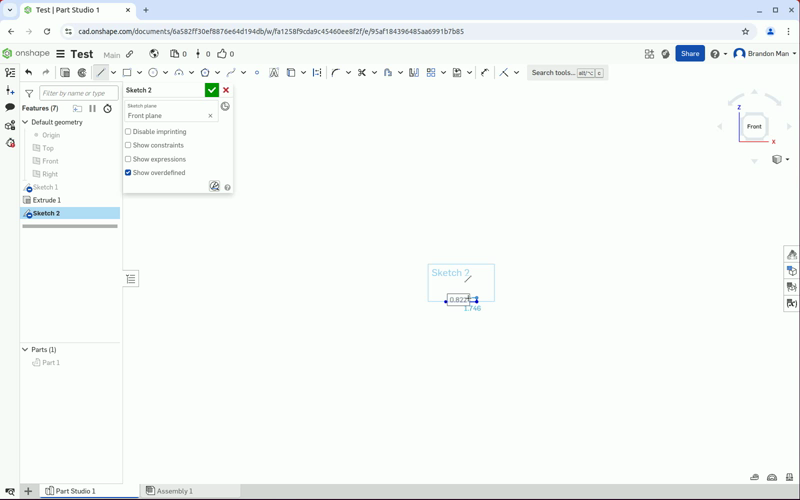
key_up(shift)
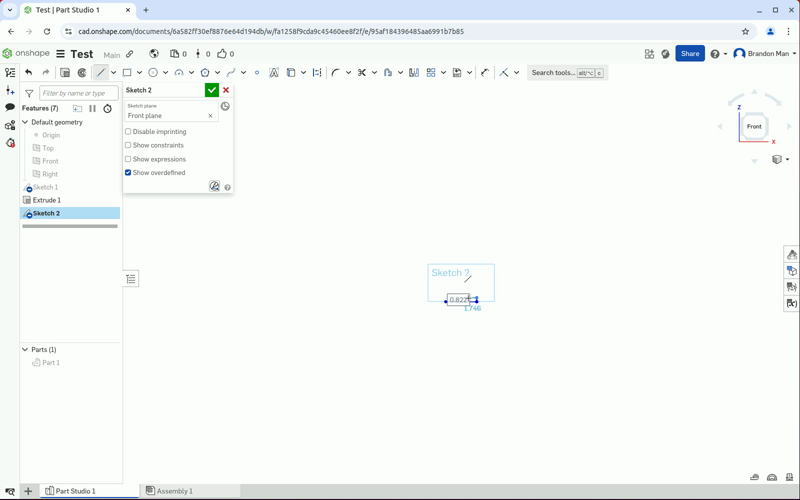
key_down(shift)
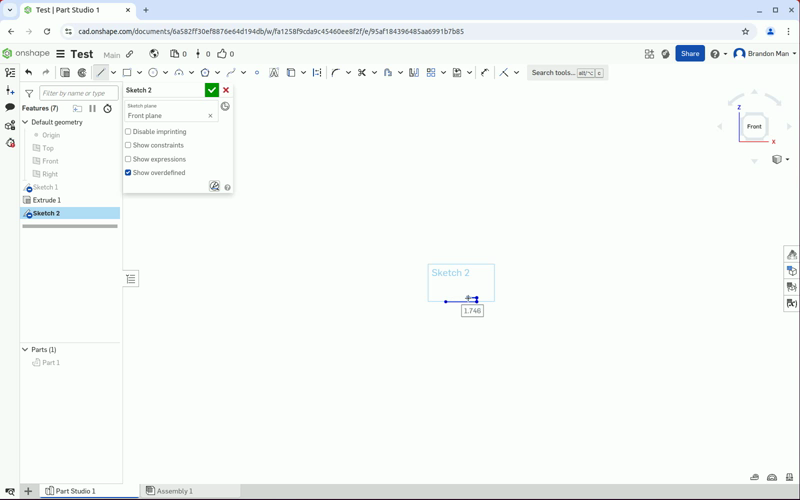
mouse_move(498, 297)
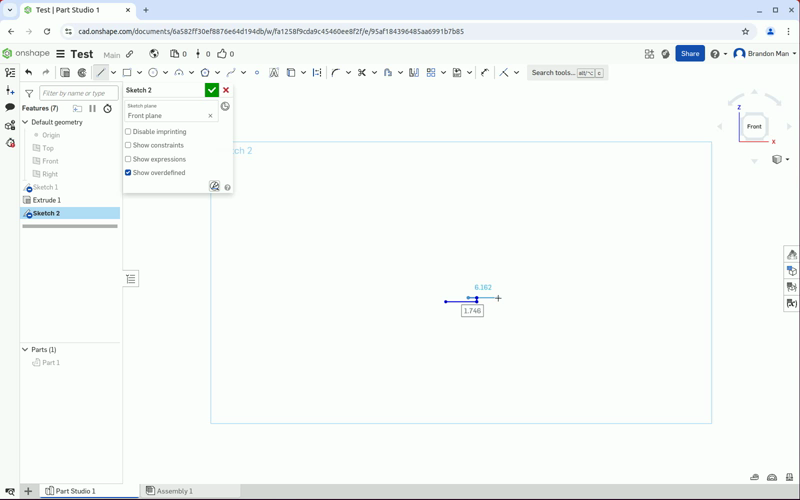
mouse_move(468, 292)
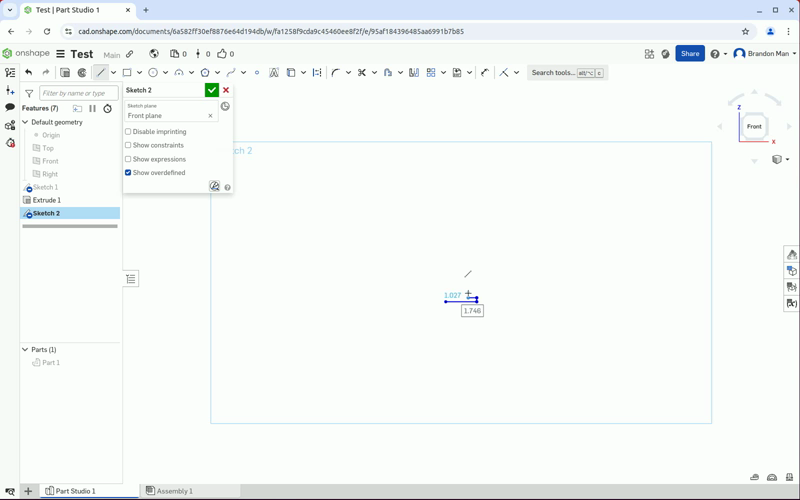
scroll(6)
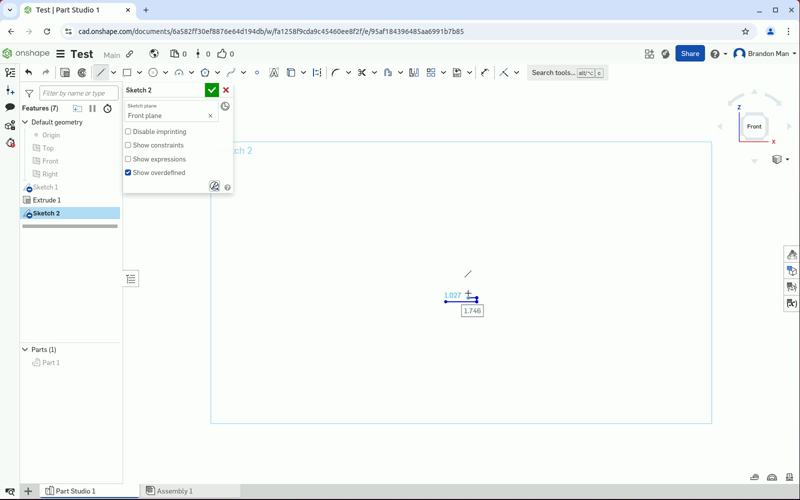
scroll(6)
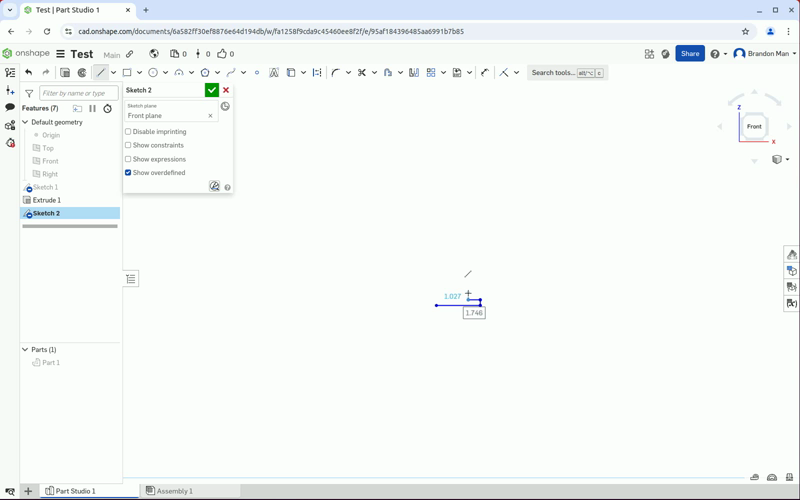
scroll(6)
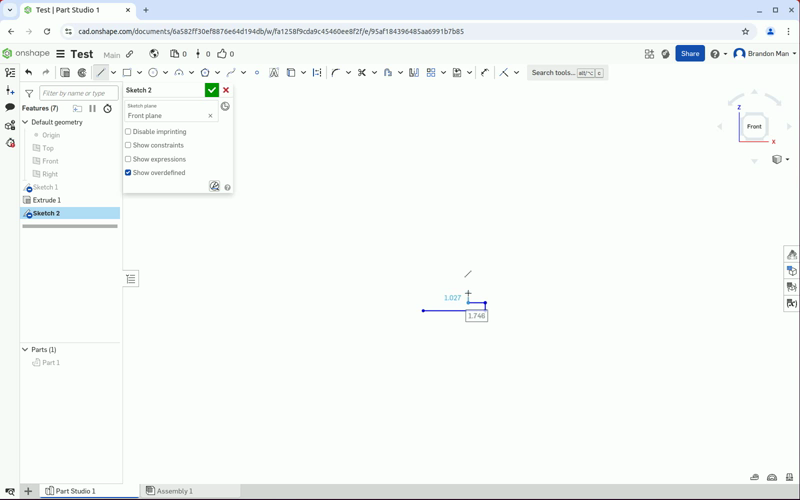
scroll(6)
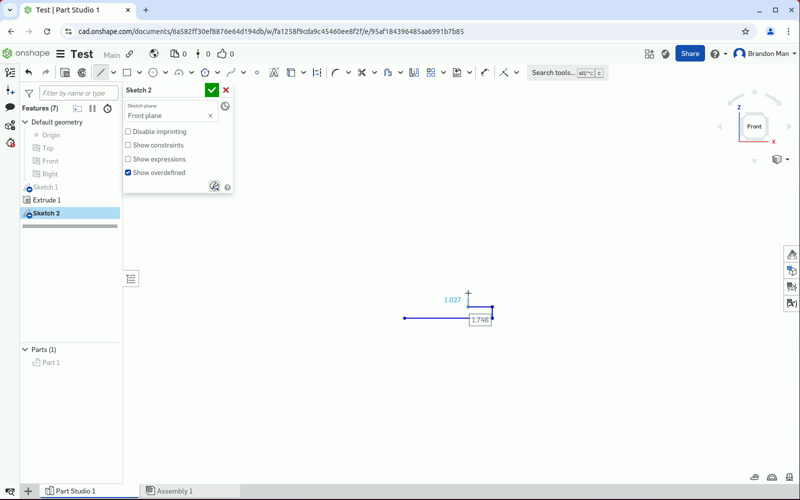
scroll(6)
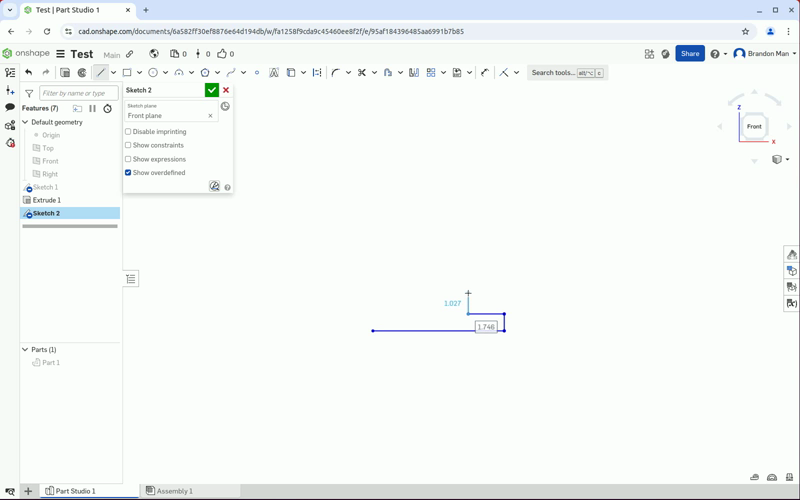
scroll(6)
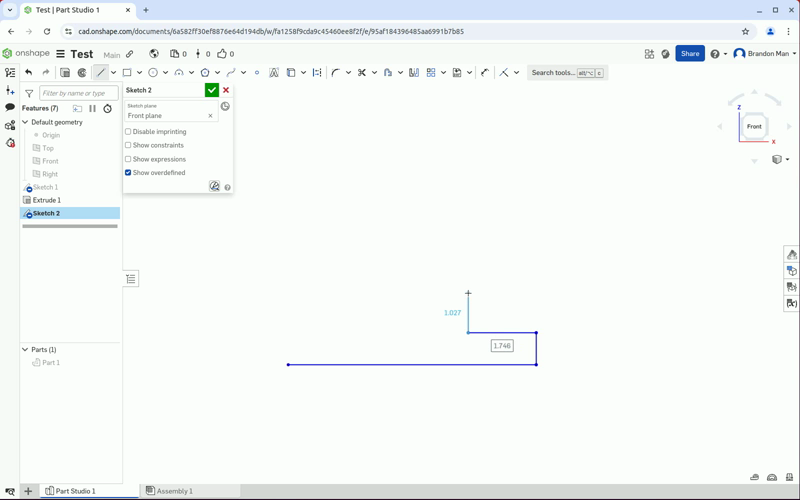
scroll(6)
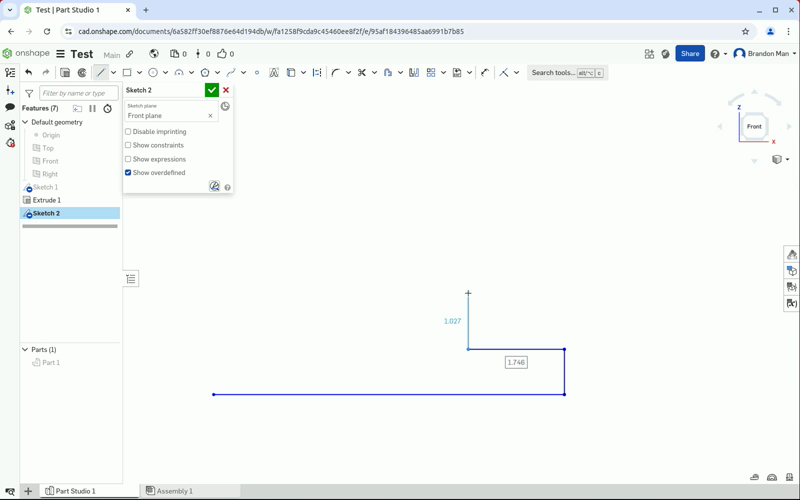
click(468, 292)
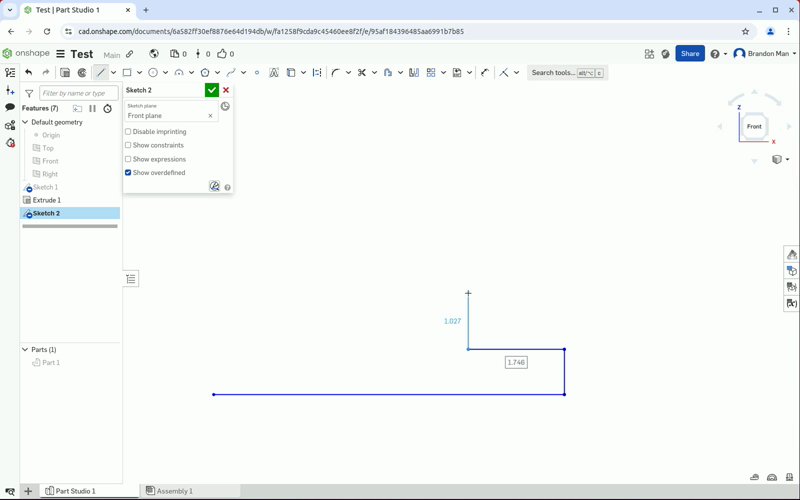
scroll(-6)
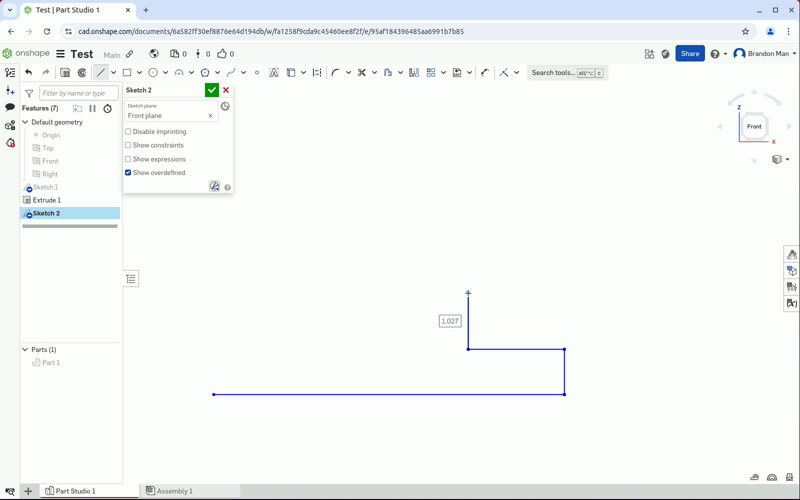
scroll(-6)
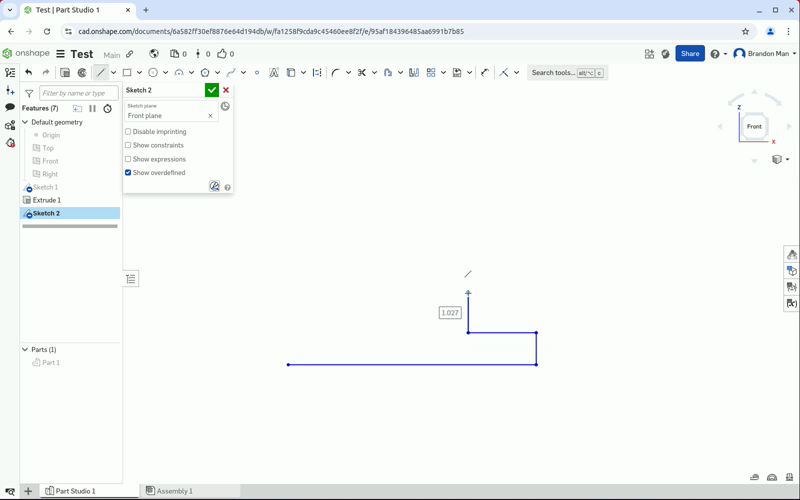
scroll(-6)
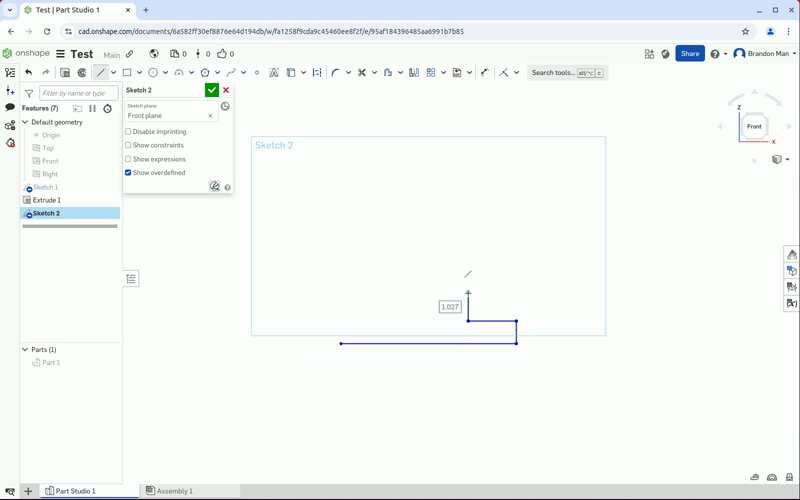
scroll(-6)
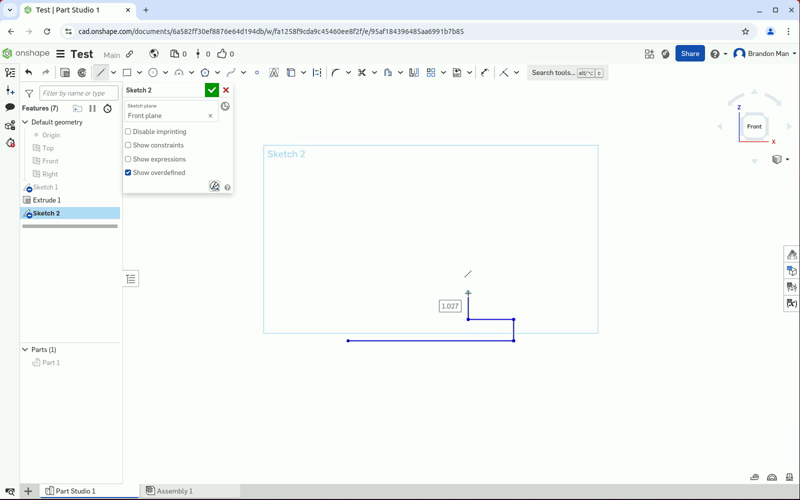
scroll(-6)
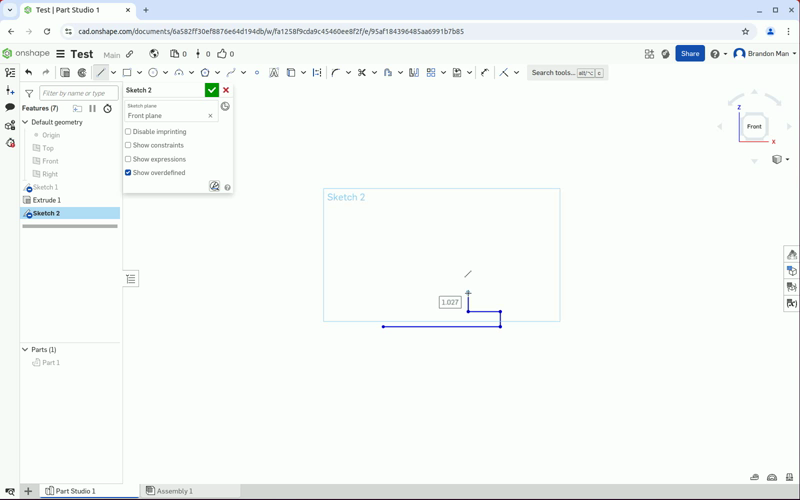
scroll(-6)
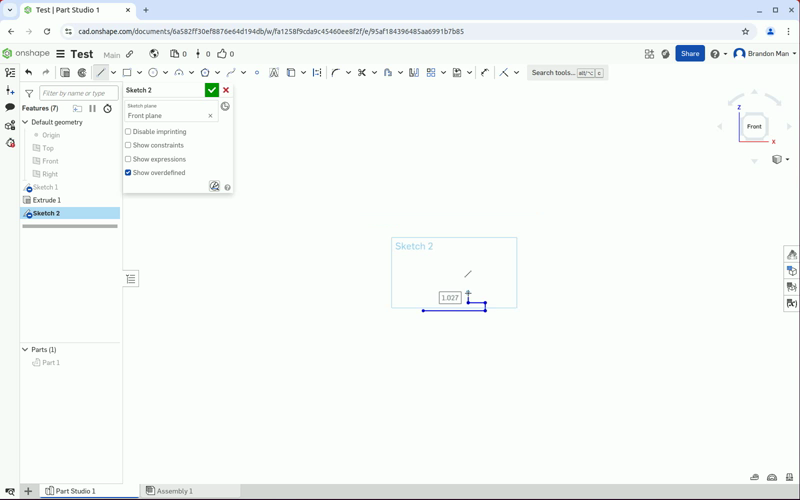
scroll(-6)
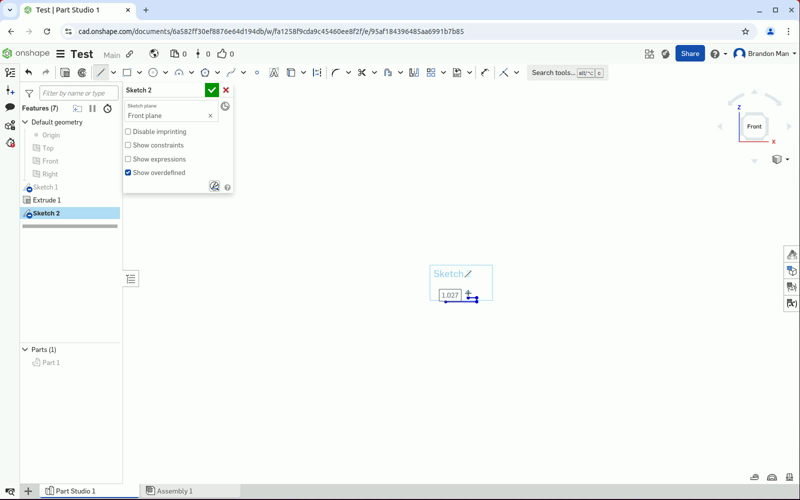
key_up(shift)
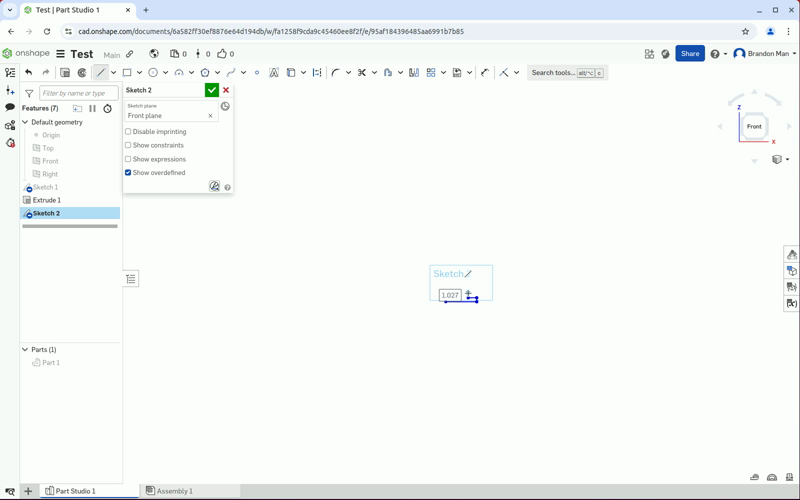
key_down(shift)
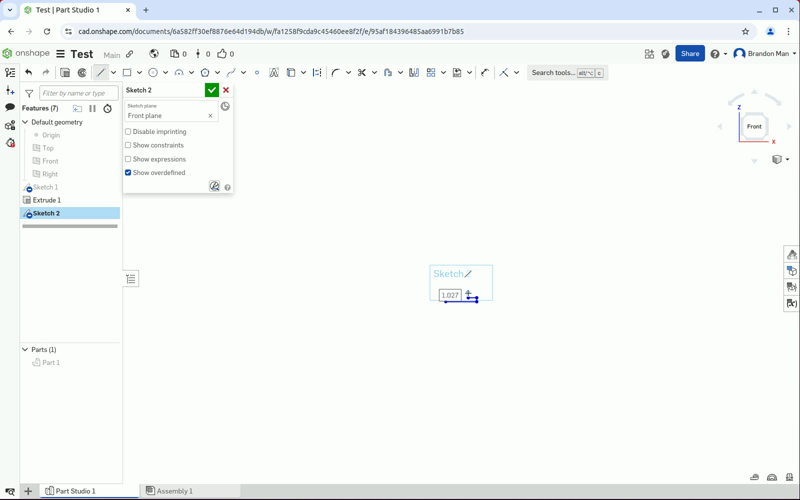
mouse_move(498, 292)
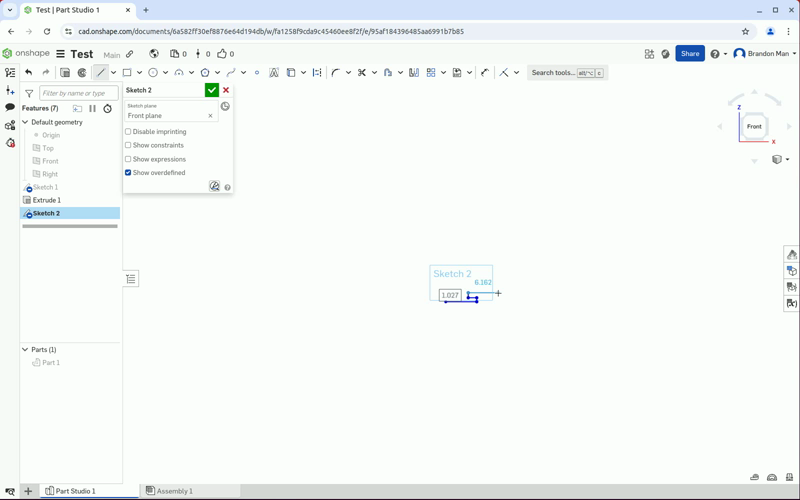
mouse_move(466, 292)
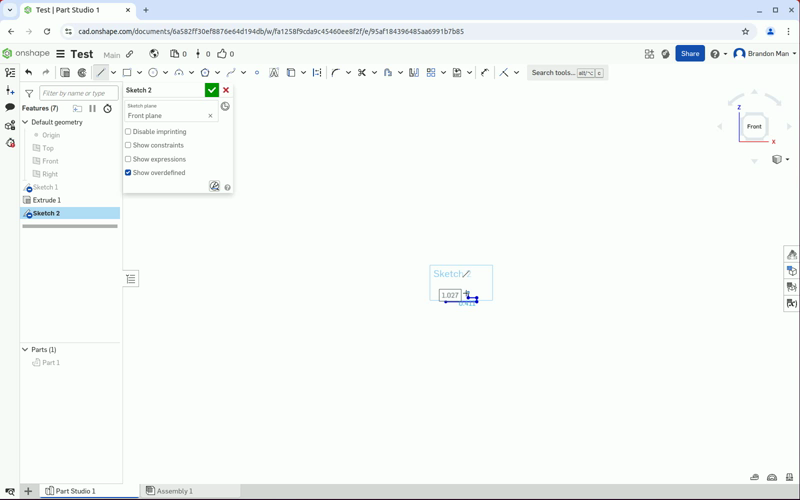
scroll(6)
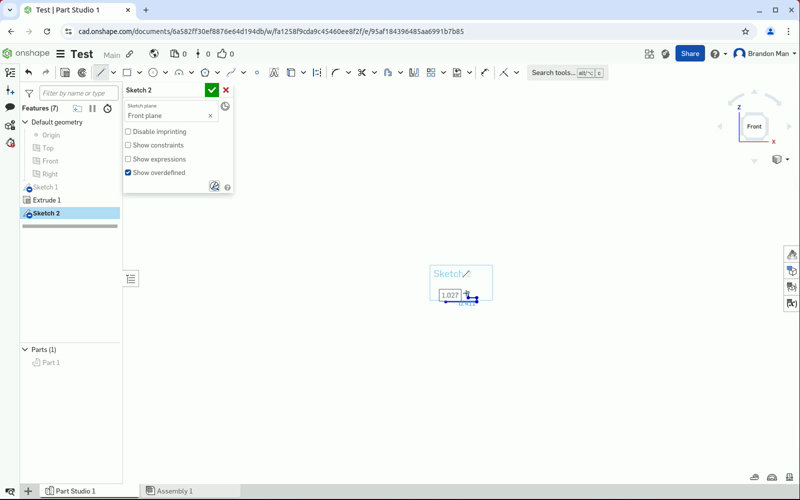
scroll(6)
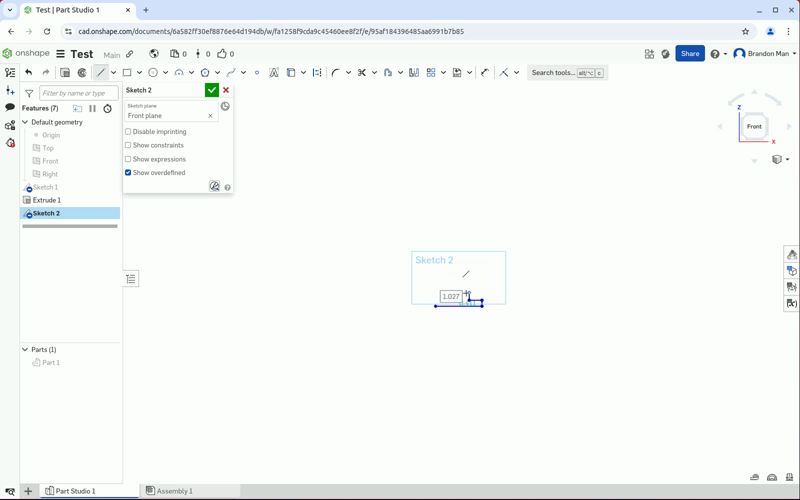
scroll(6)
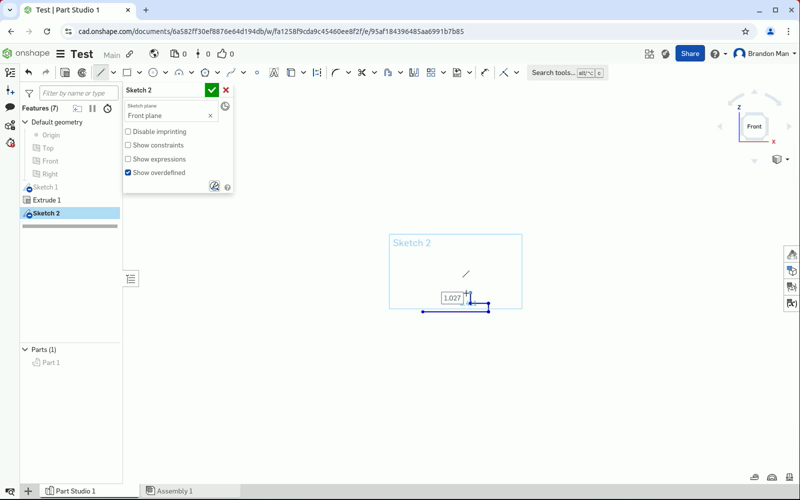
scroll(6)
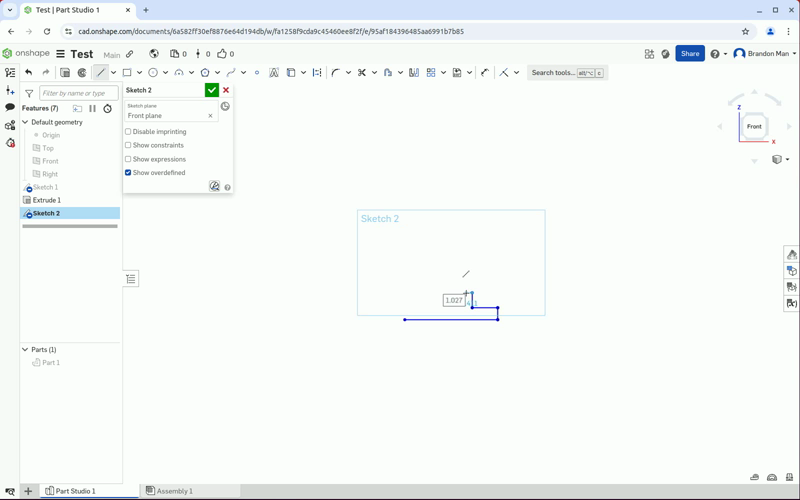
scroll(6)
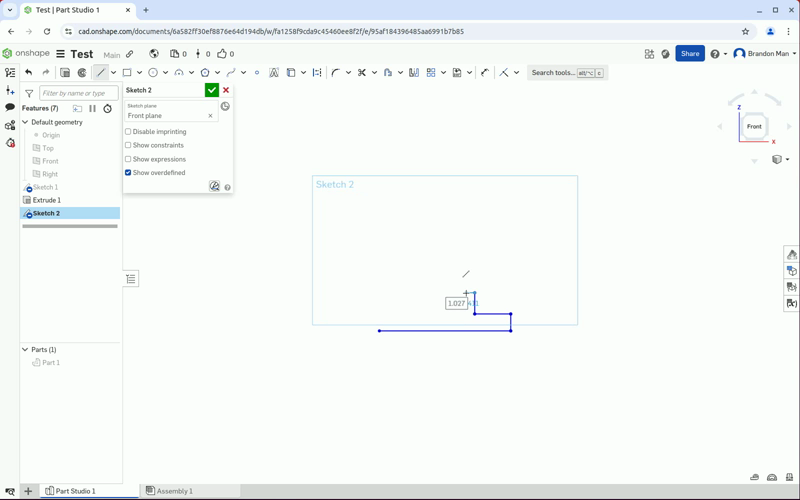
scroll(6)
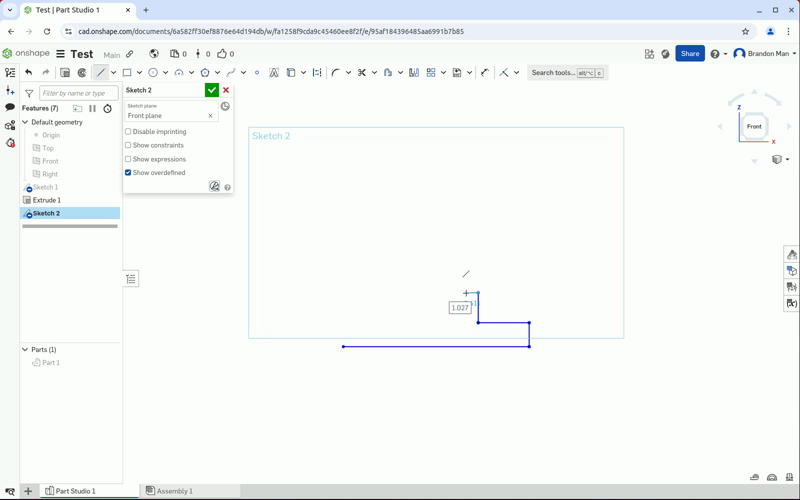
scroll(6)
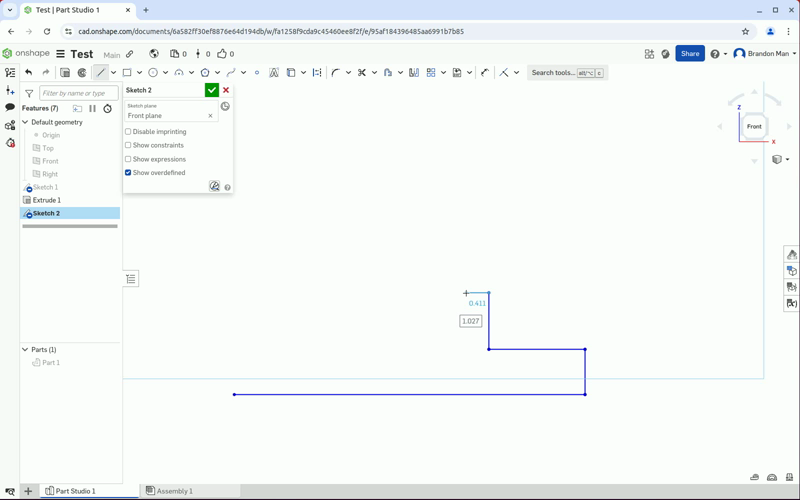
click(466, 292)
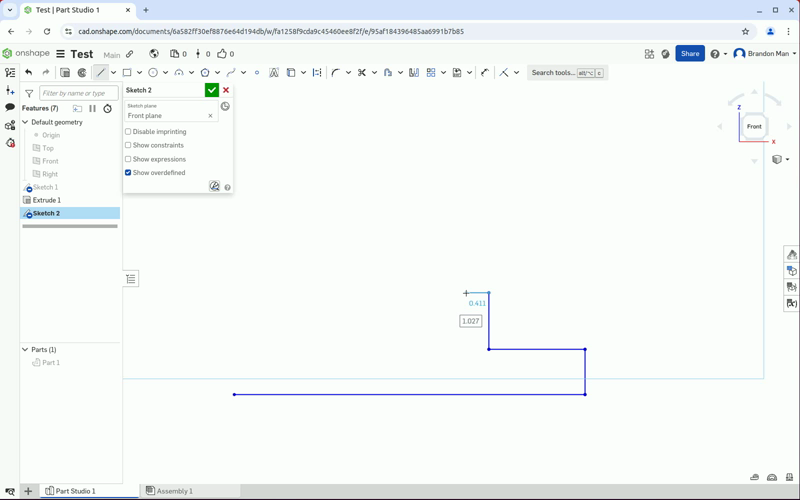
scroll(-6)
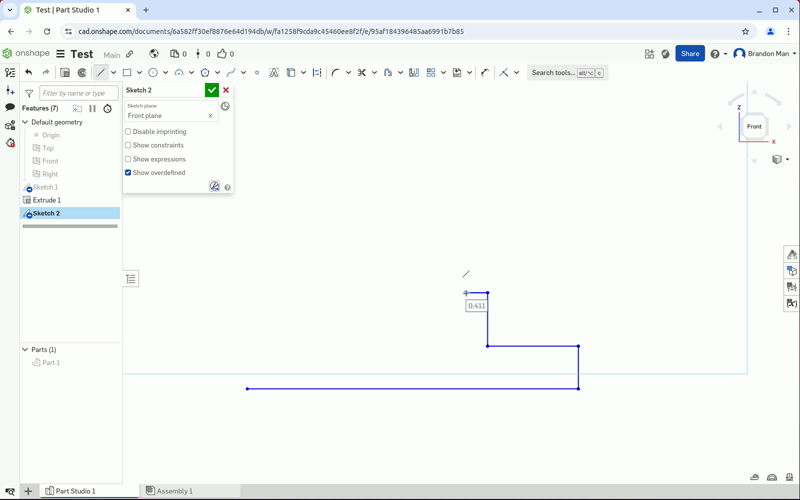
scroll(-6)
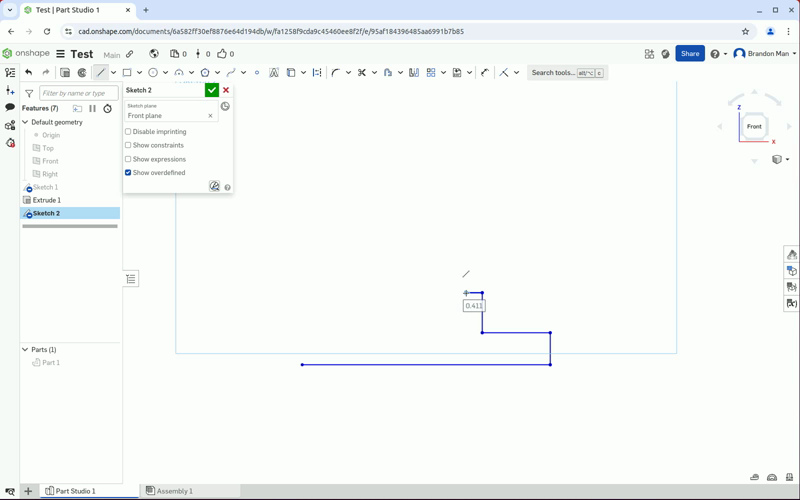
scroll(-6)
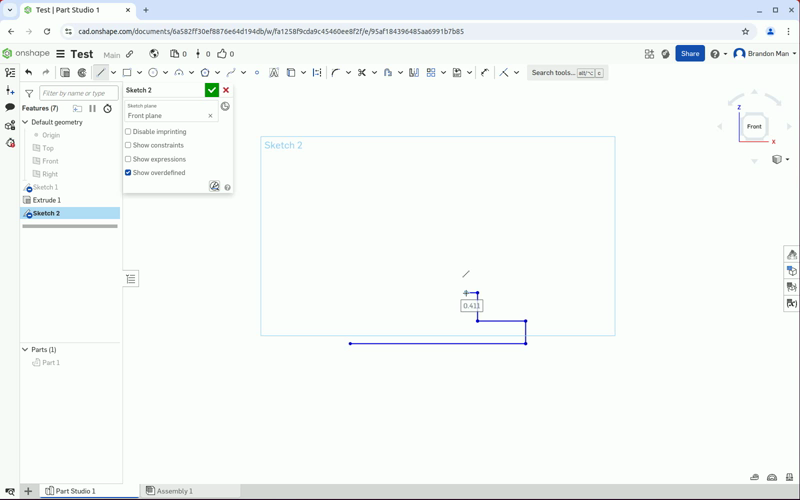
scroll(-6)
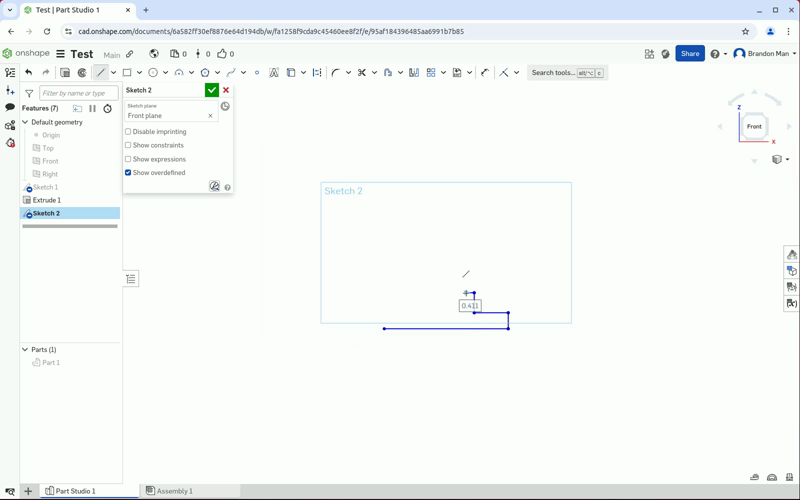
scroll(-6)
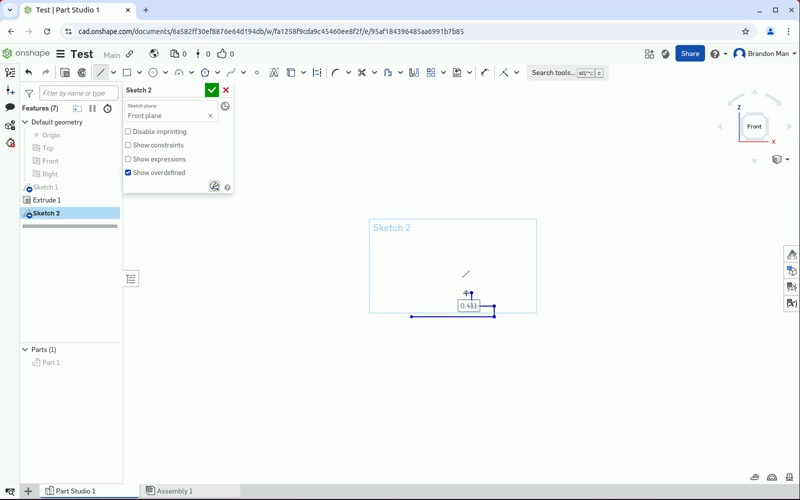
scroll(-6)
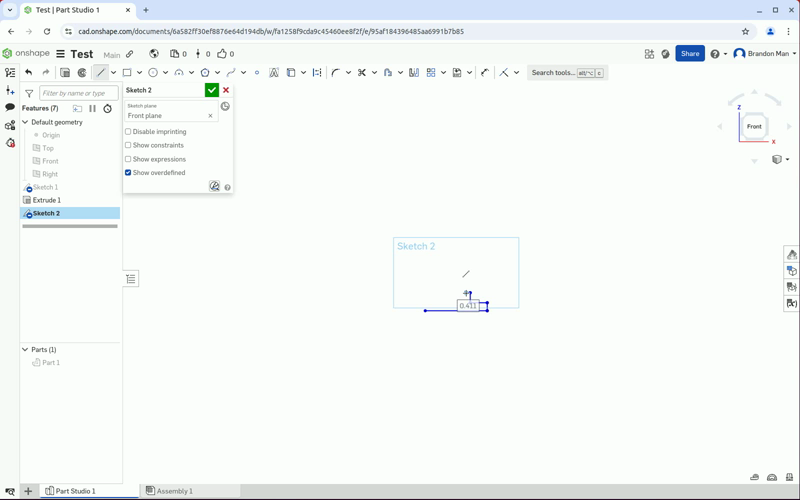
scroll(-6)
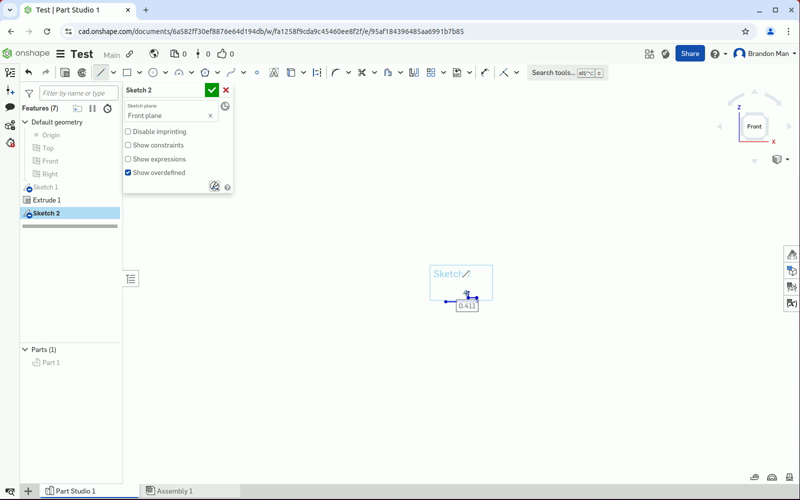
key_up(shift)
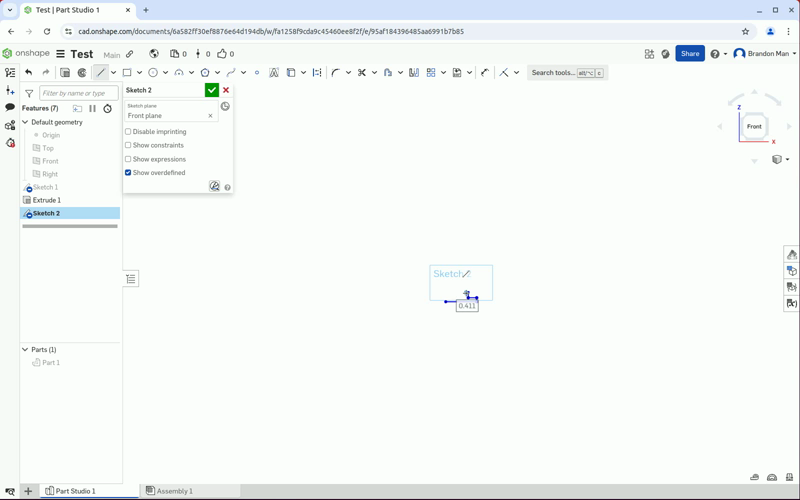
key_down(shift)
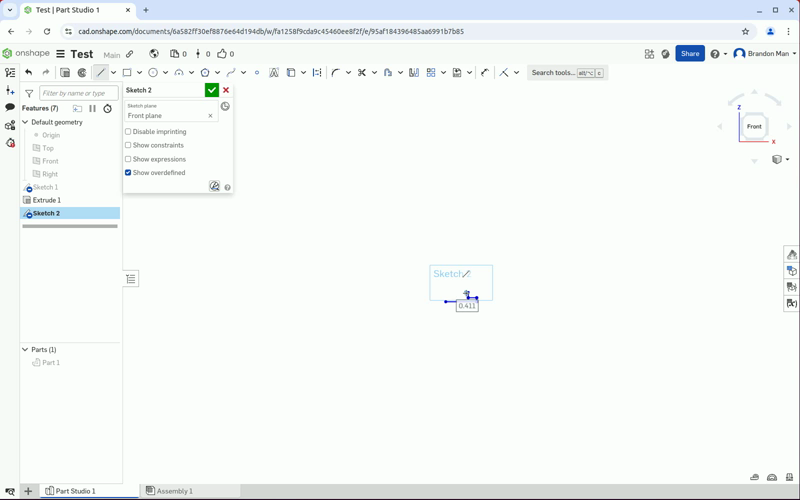
mouse_move(496, 292)
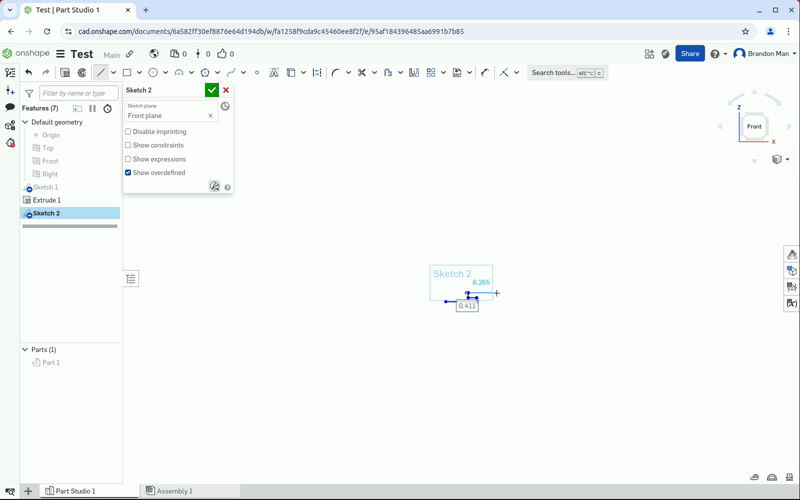
mouse_move(464, 287)
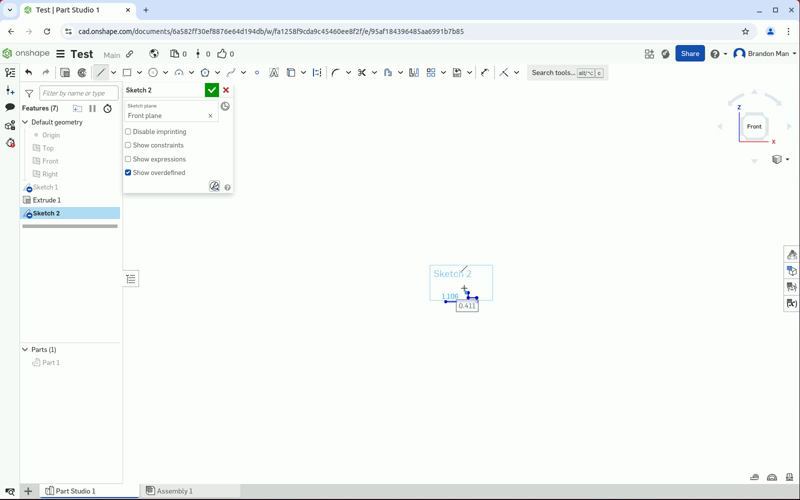
scroll(6)
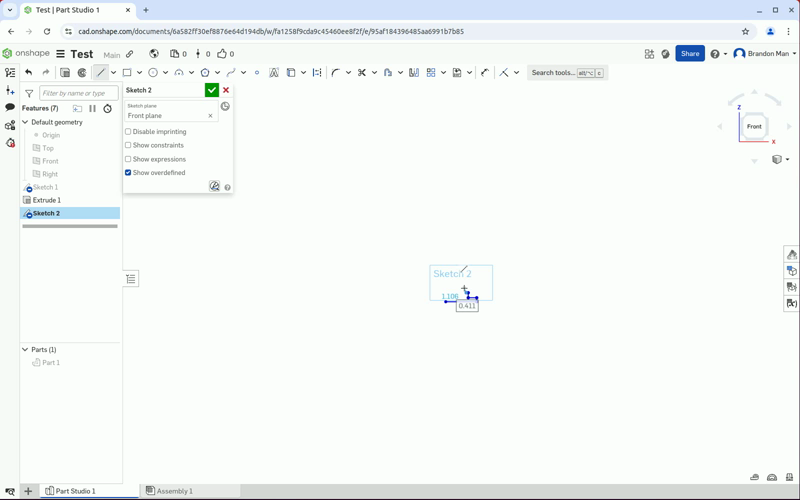
scroll(6)
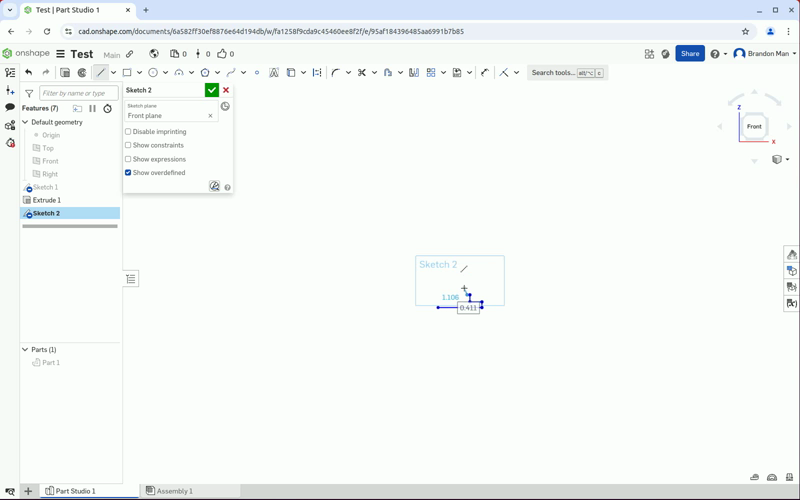
scroll(6)
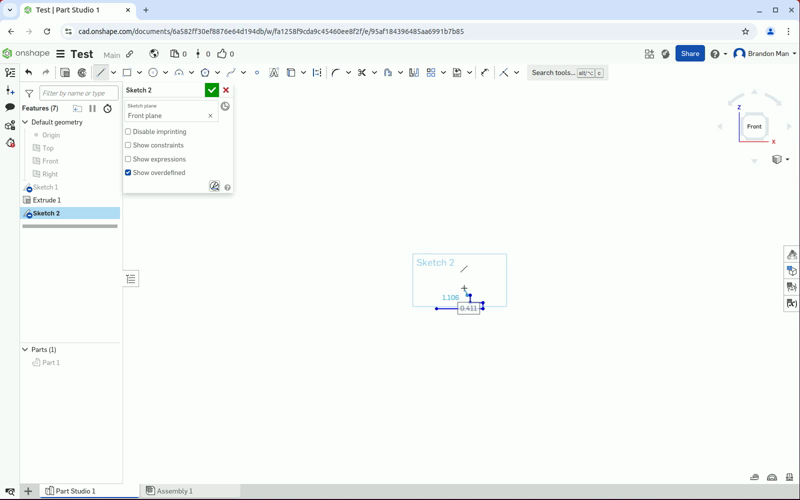
scroll(6)
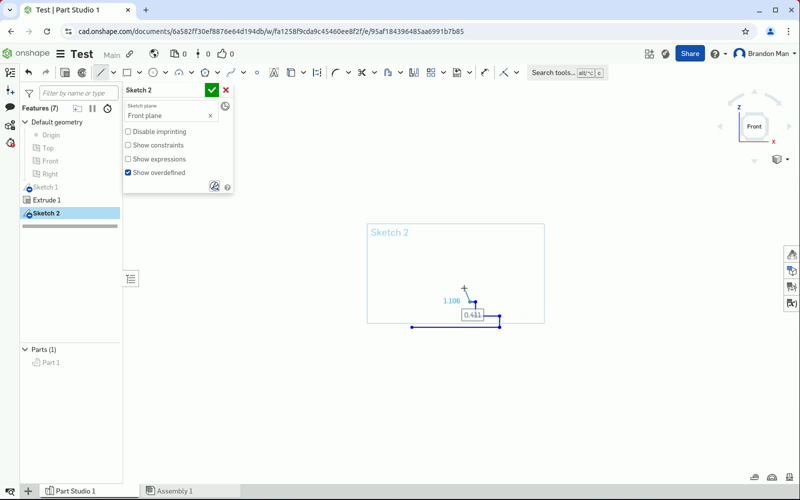
scroll(6)
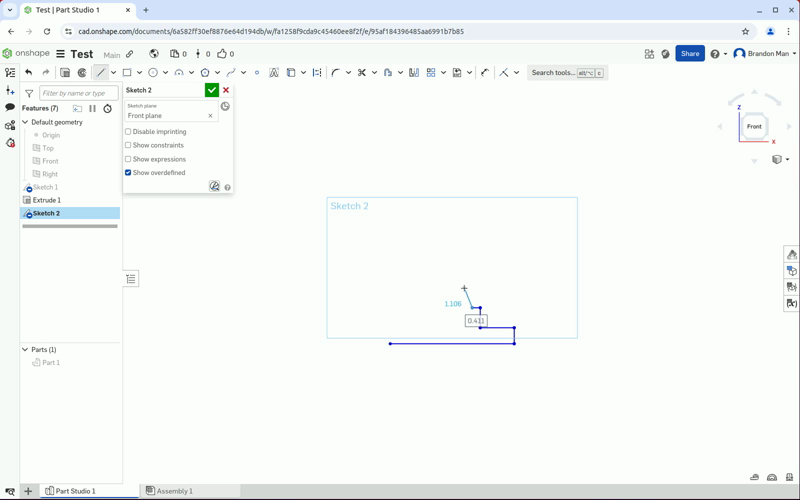
scroll(6)
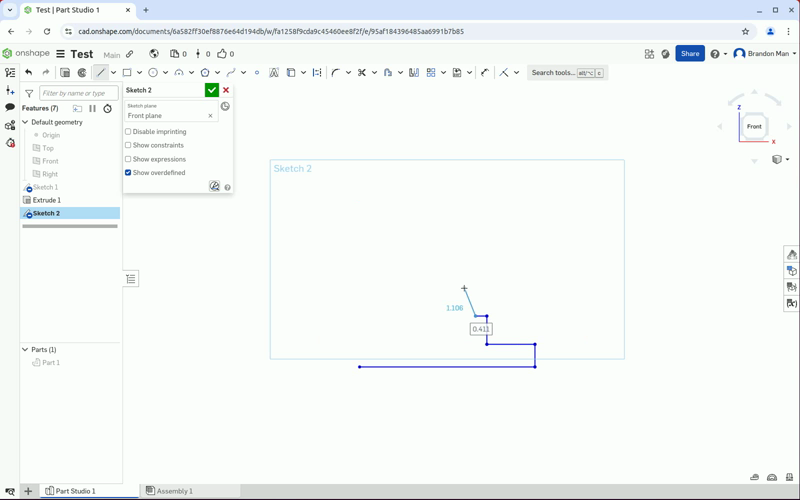
scroll(6)
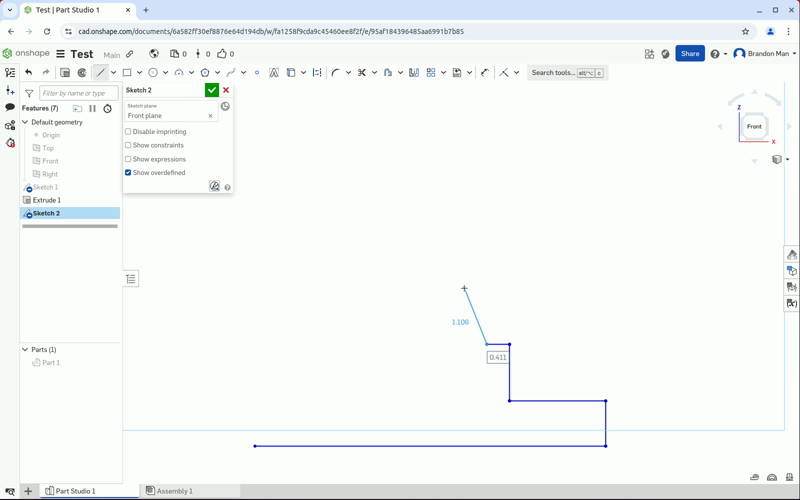
click(464, 287)
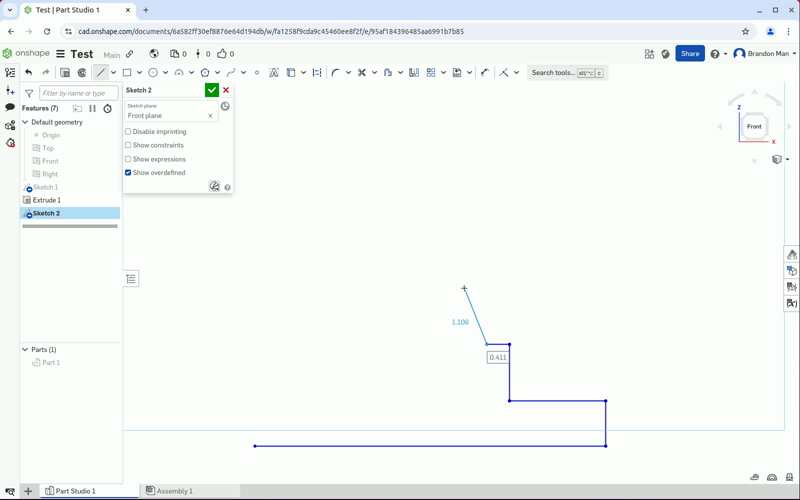
scroll(-6)
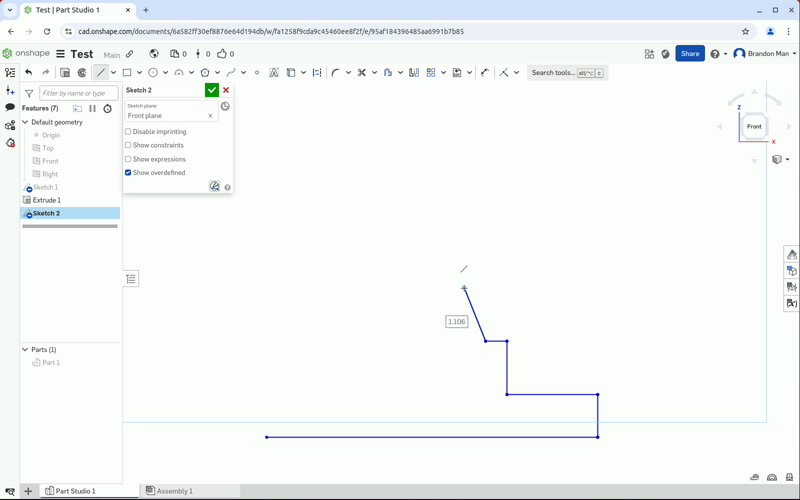
scroll(-6)
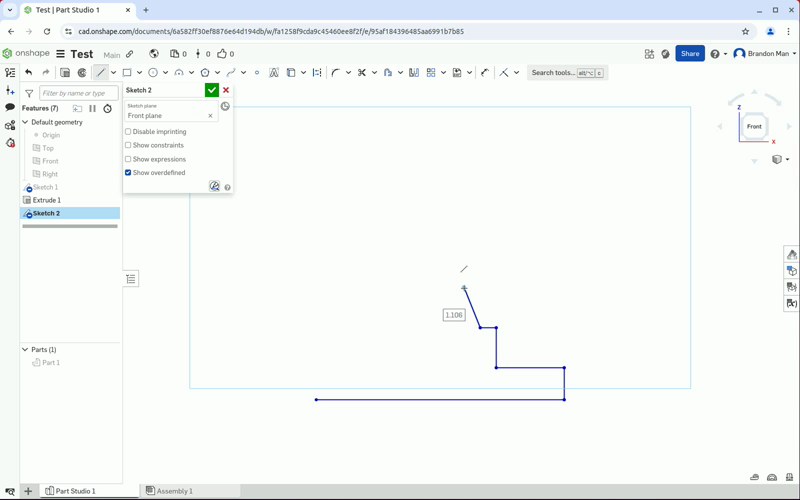
scroll(-6)
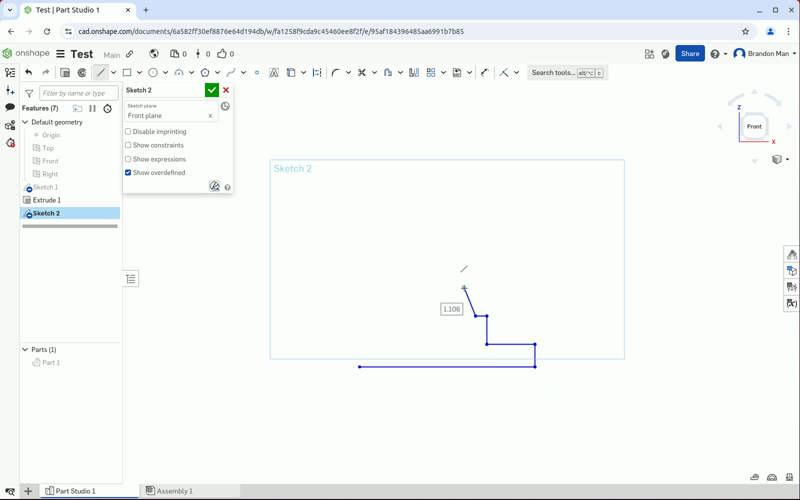
scroll(-6)
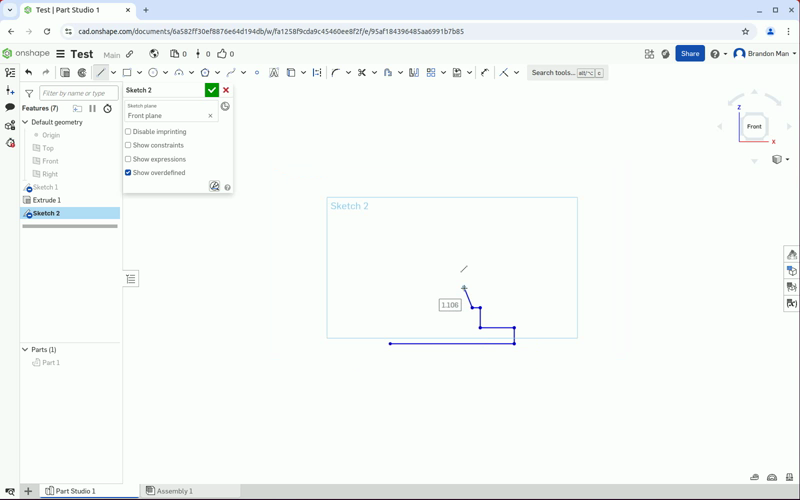
scroll(-6)
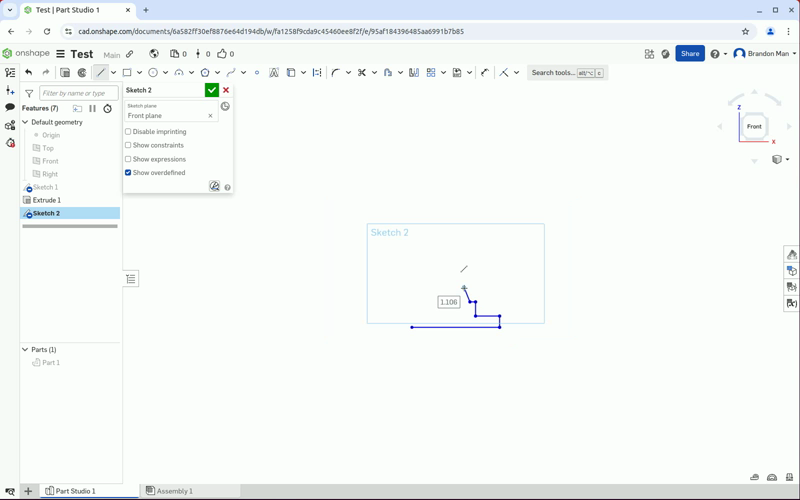
scroll(-6)
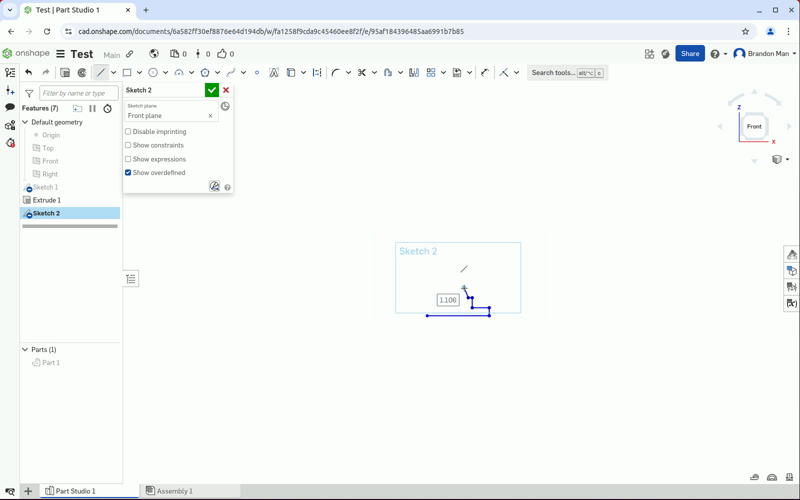
scroll(-6)
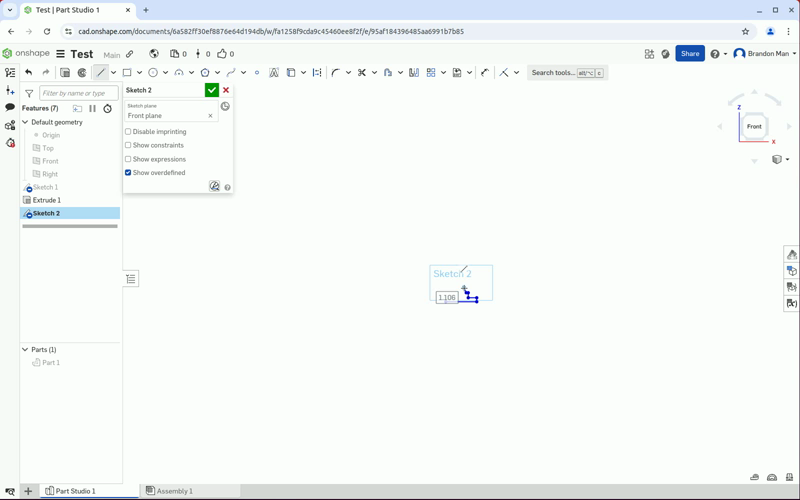
key_up(shift)
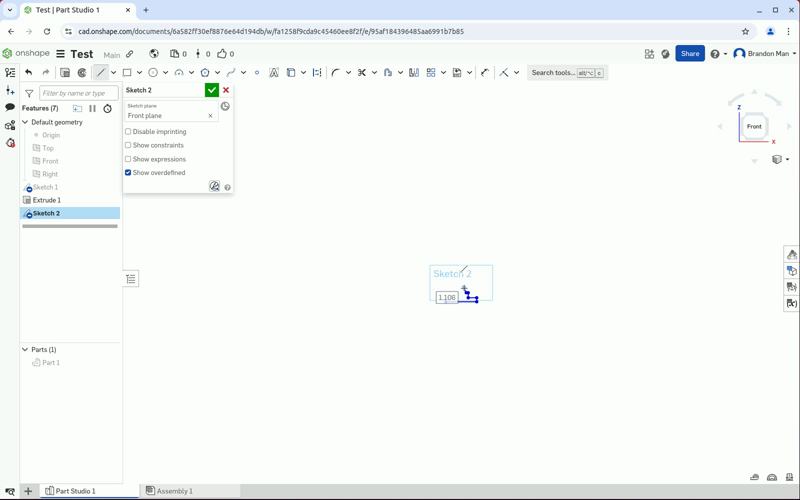
key(esc)
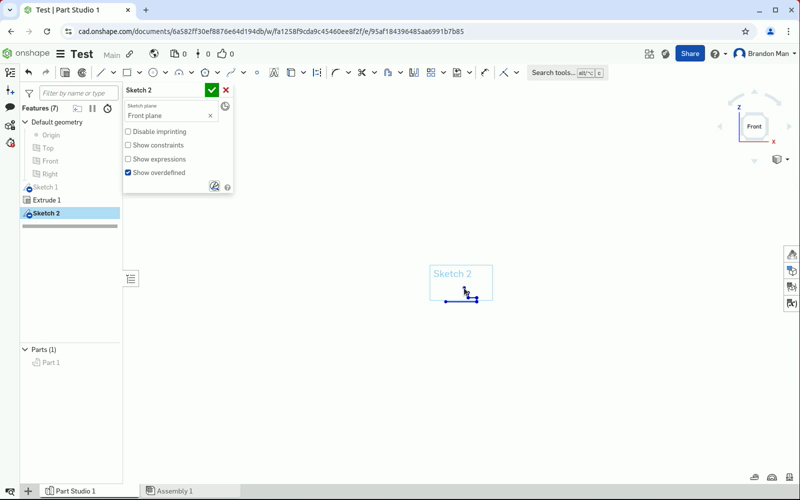
key(a)
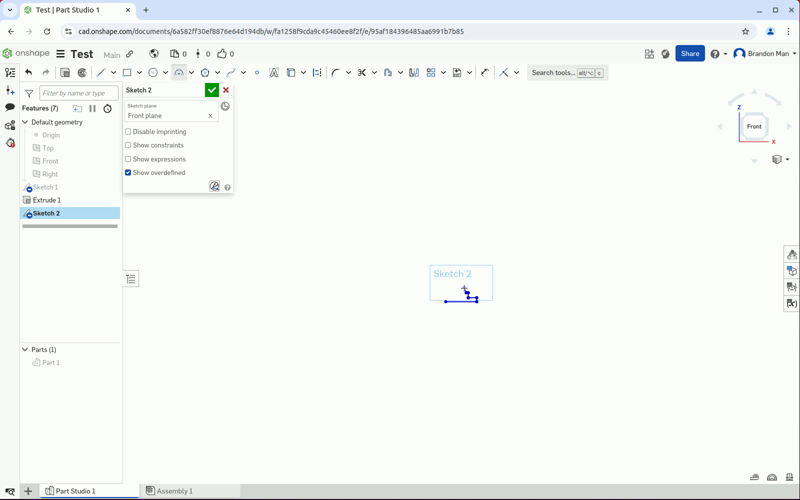
mouse_move(464, 287)
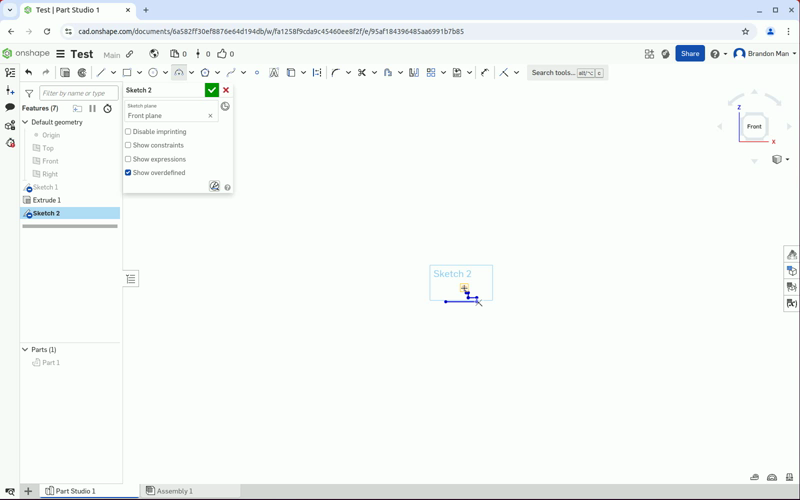
click(464, 287)
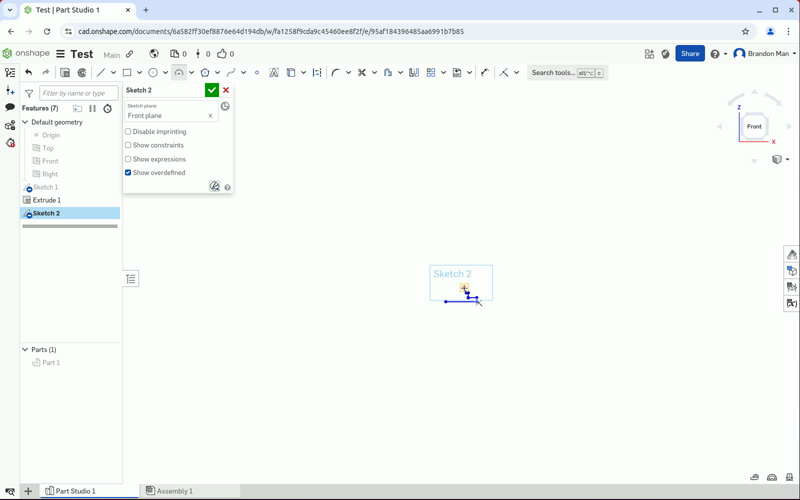
key_down(shift)
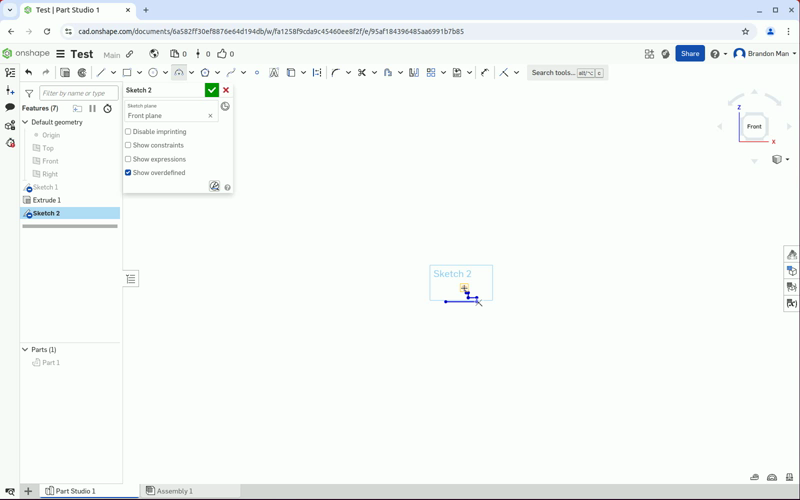
mouse_move(458, 287)
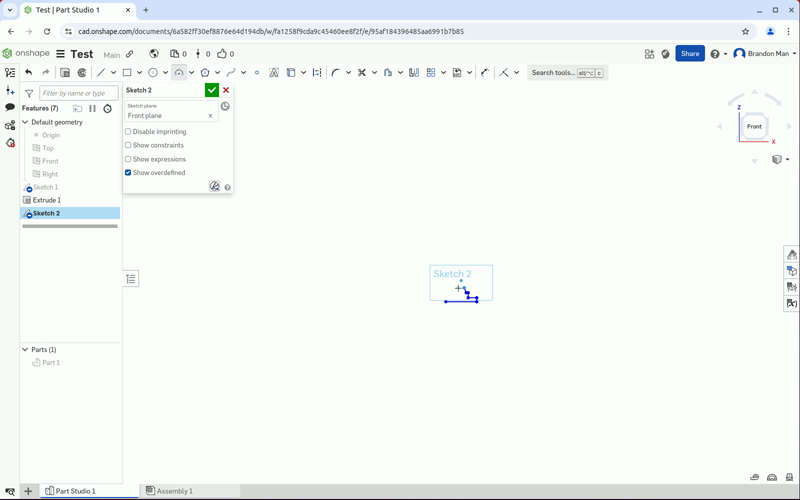
scroll(6)
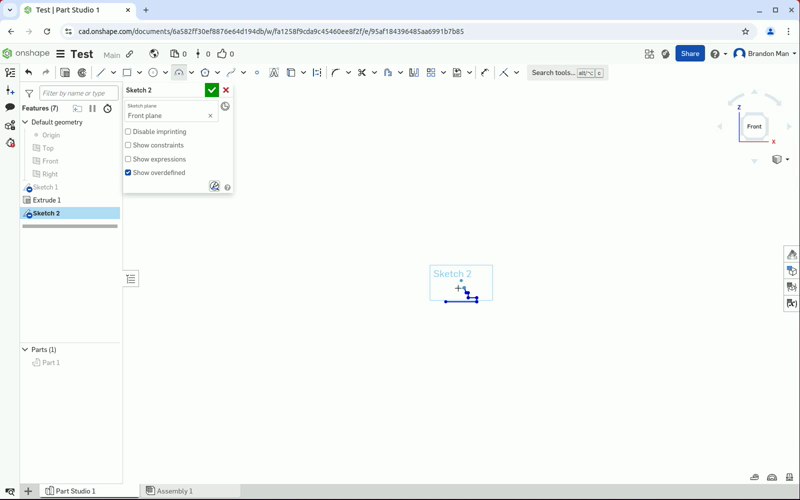
scroll(6)
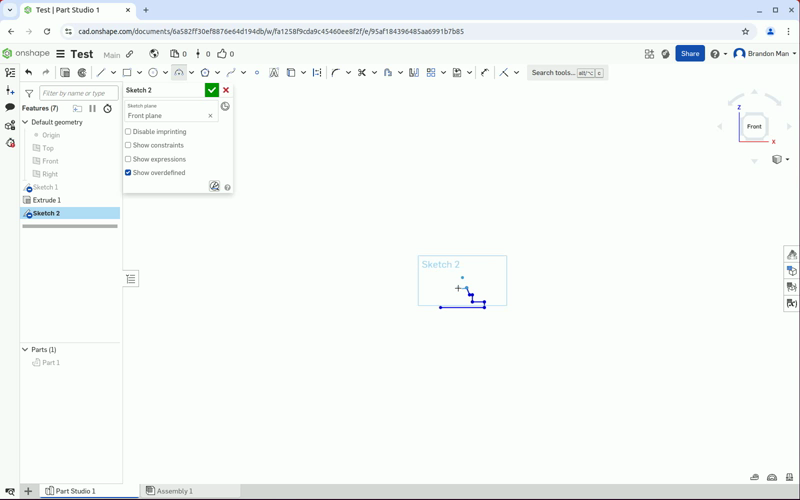
scroll(6)
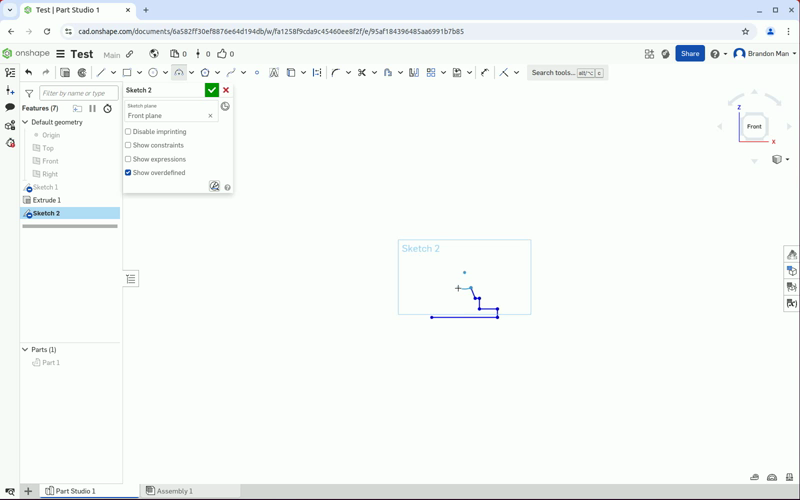
scroll(6)
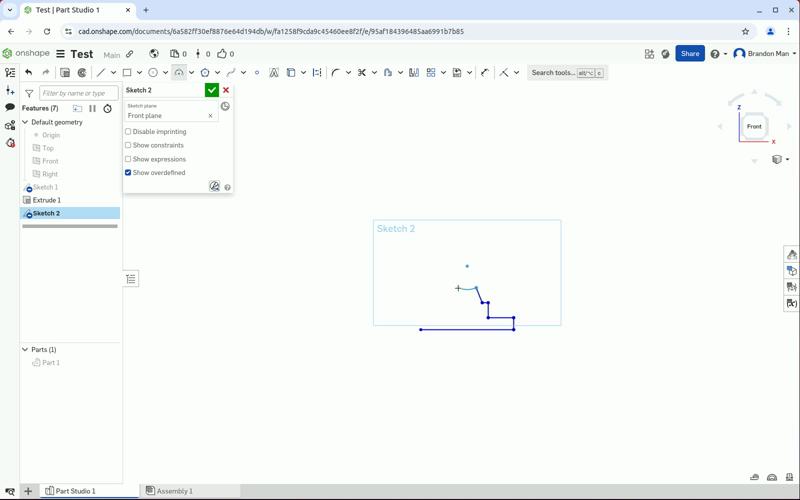
scroll(6)
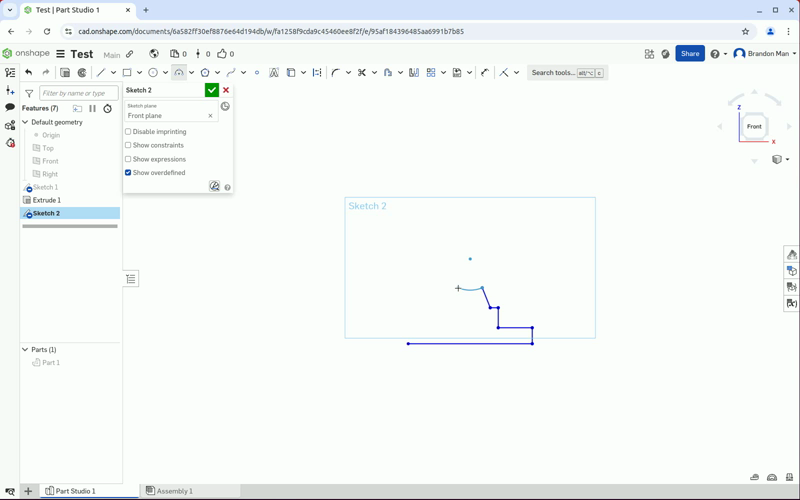
scroll(6)
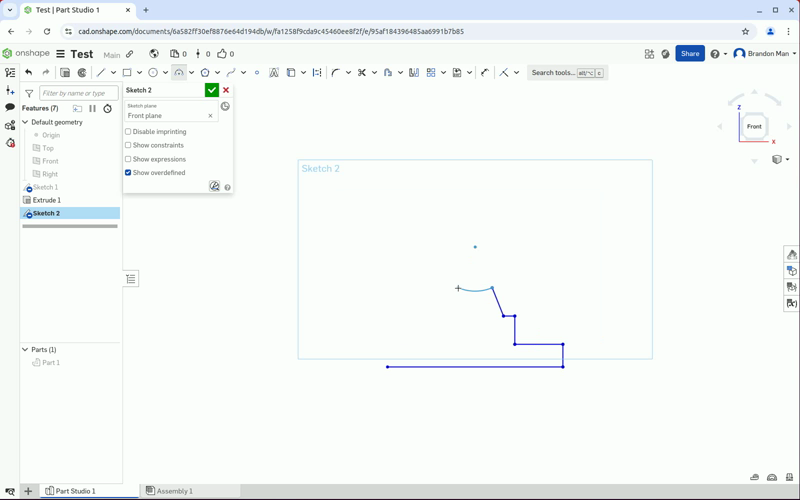
scroll(6)
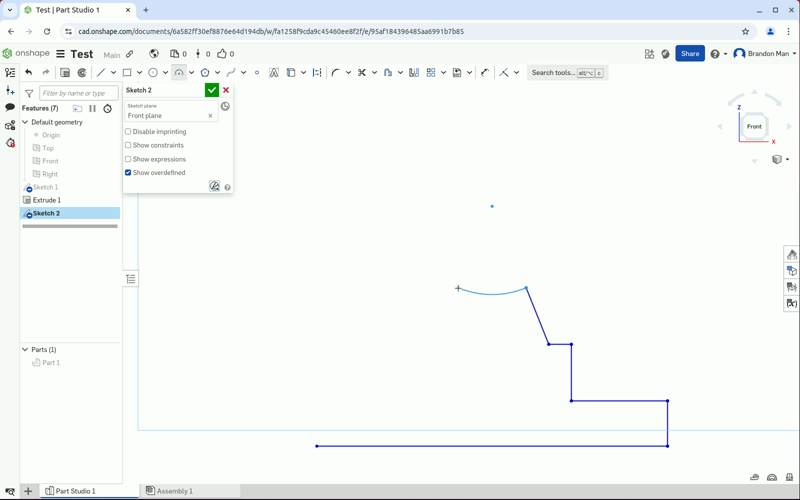
click(458, 287)
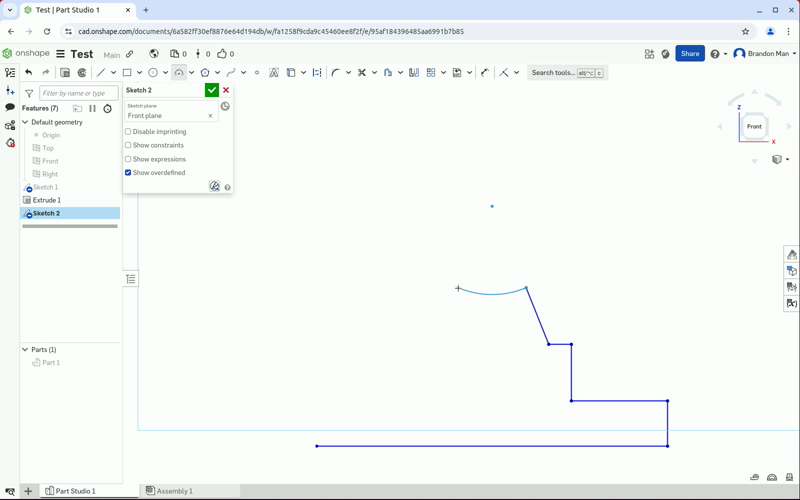
scroll(-6)
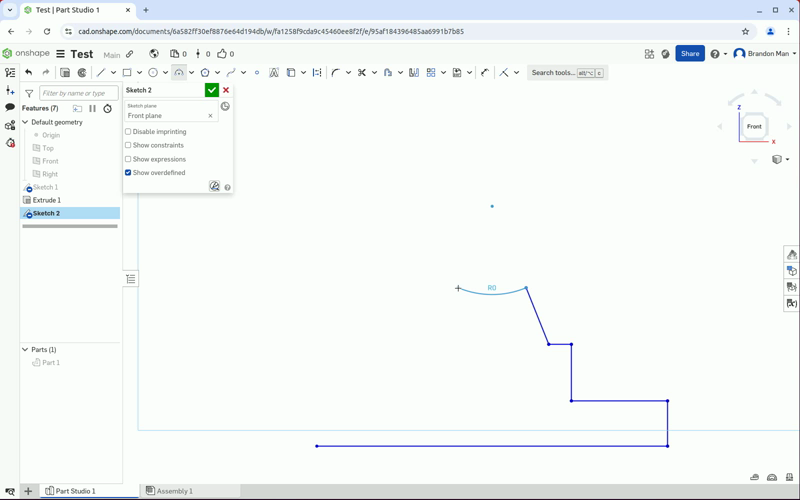
scroll(-6)
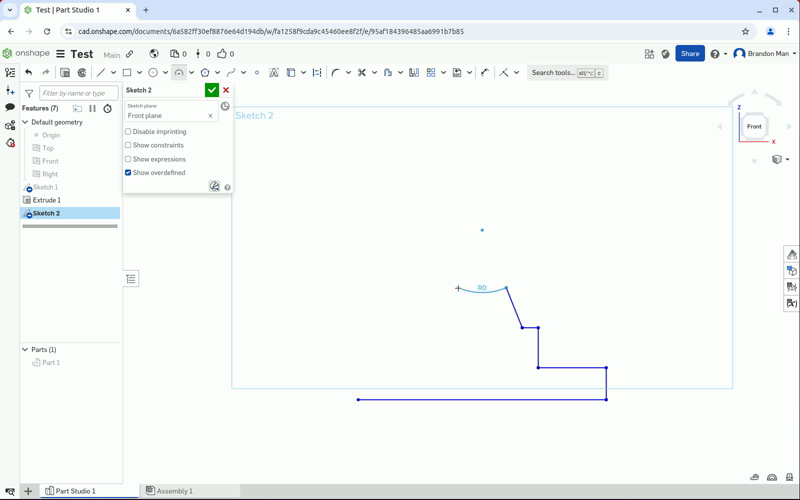
scroll(-6)
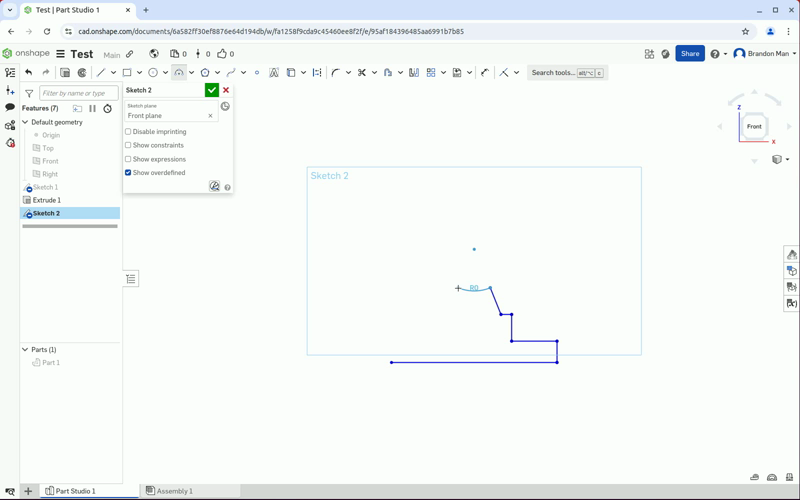
scroll(-6)
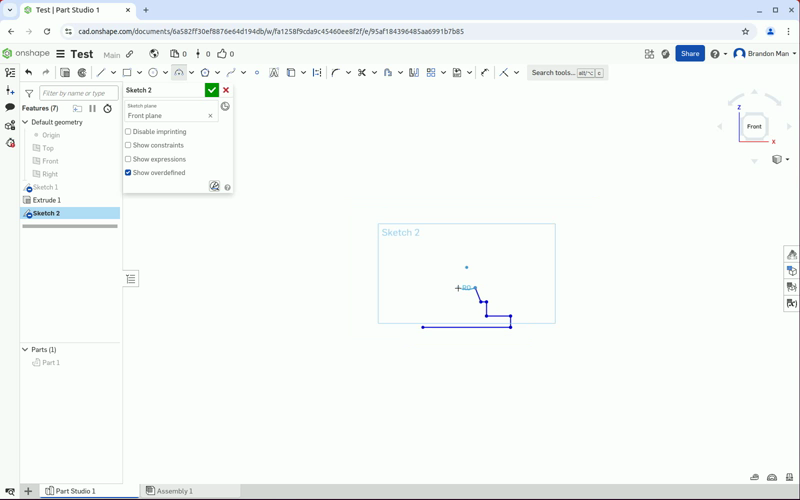
scroll(-6)
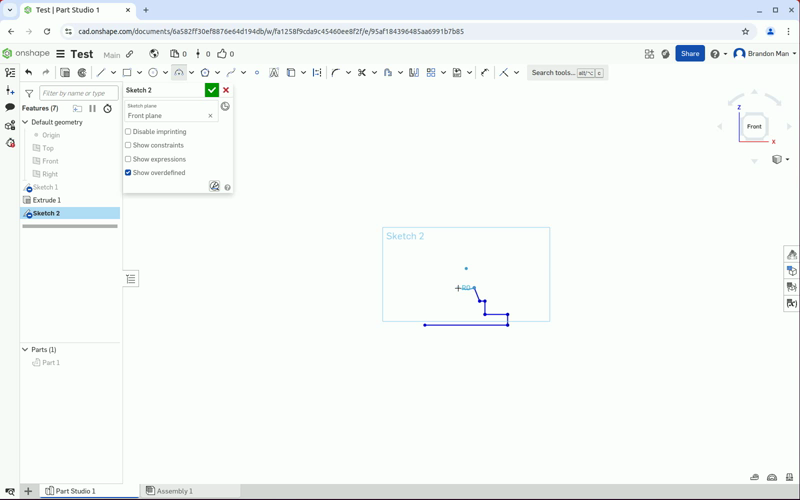
scroll(-6)
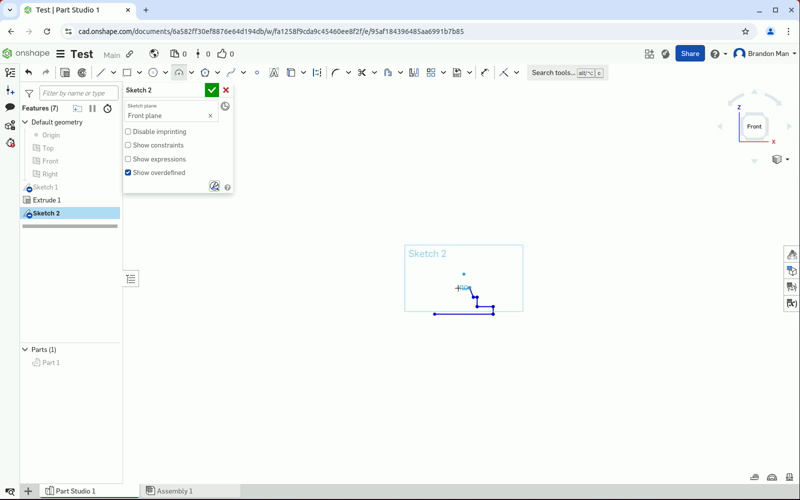
scroll(-6)
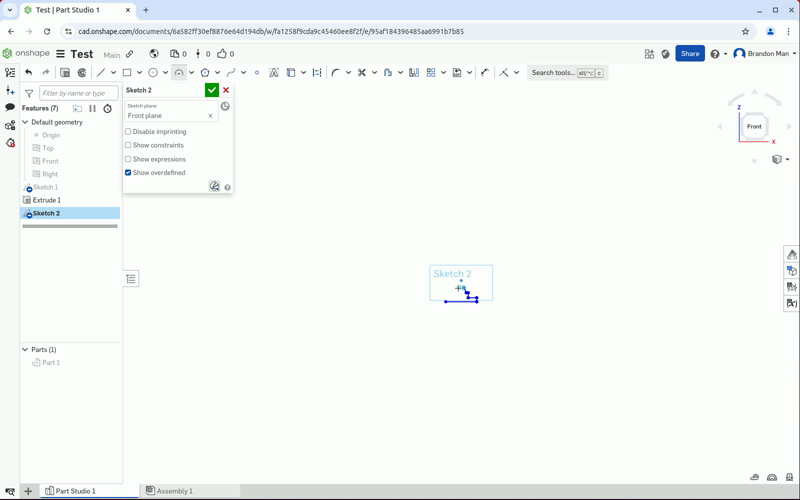
mouse_move(461, 288)
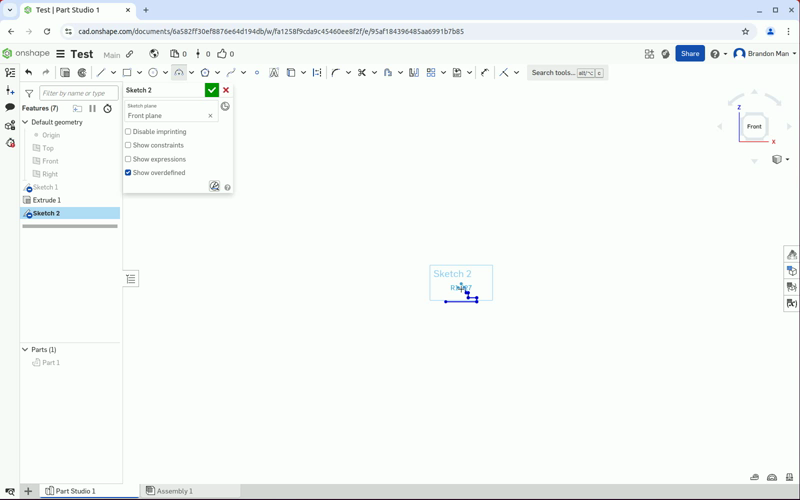
scroll(6)
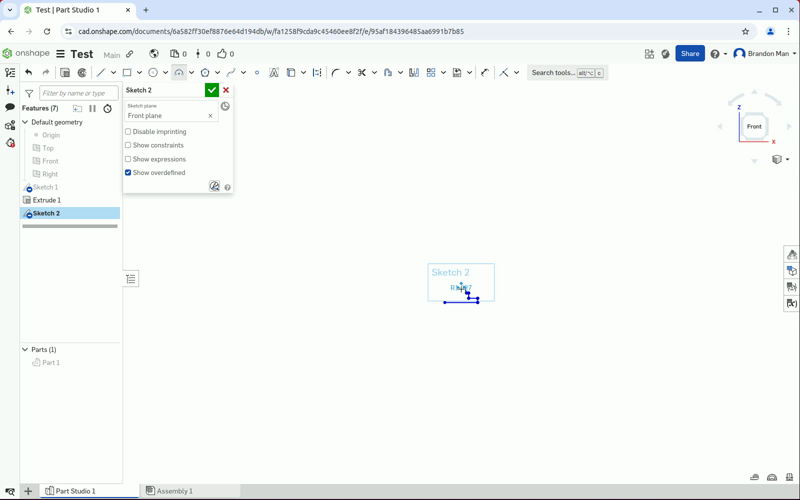
scroll(6)
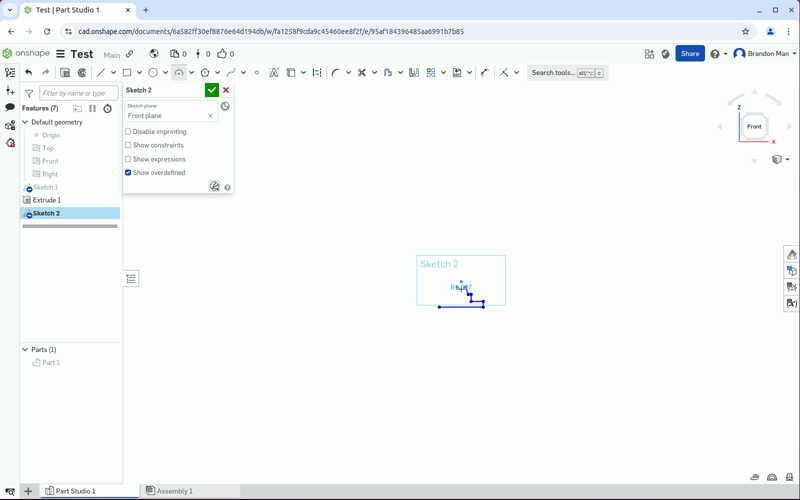
scroll(6)
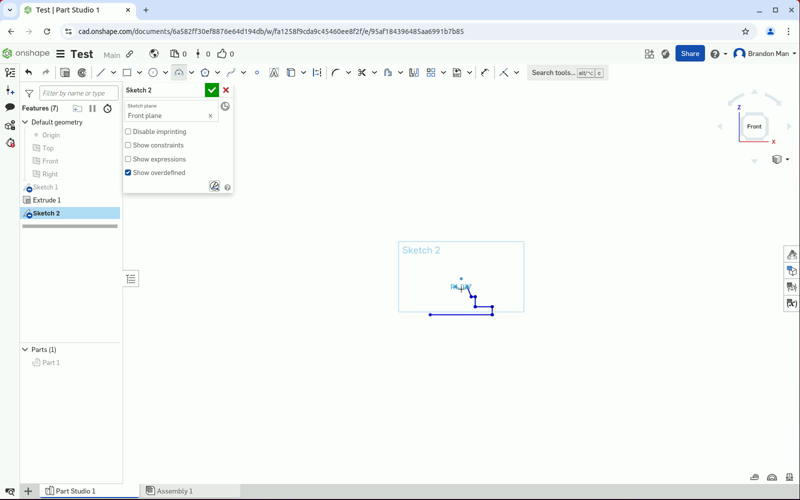
scroll(6)
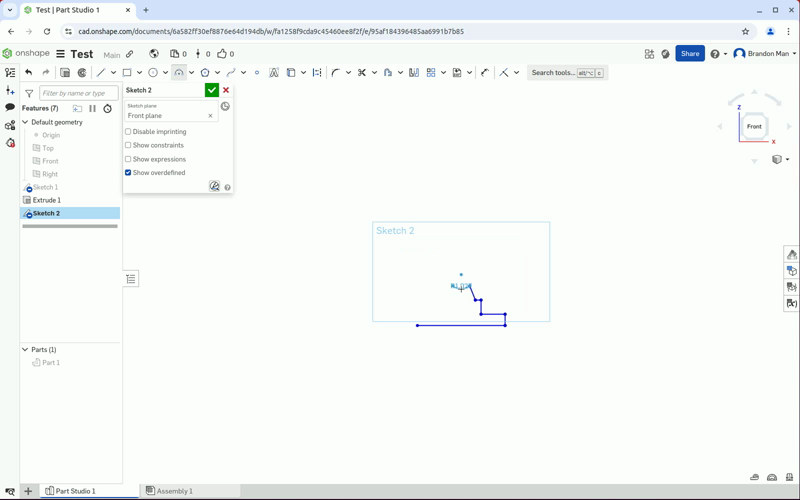
scroll(6)
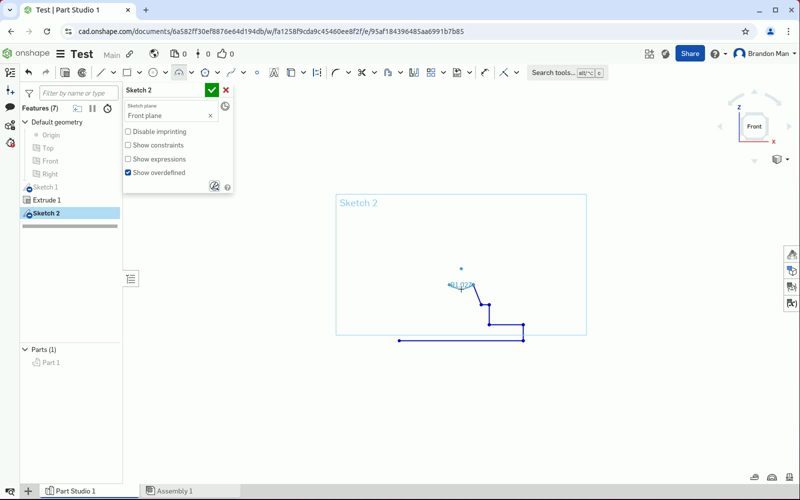
scroll(6)
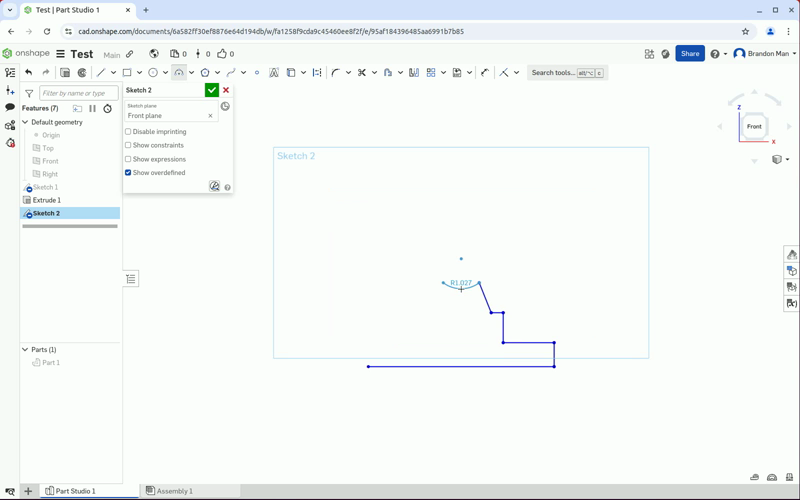
scroll(6)
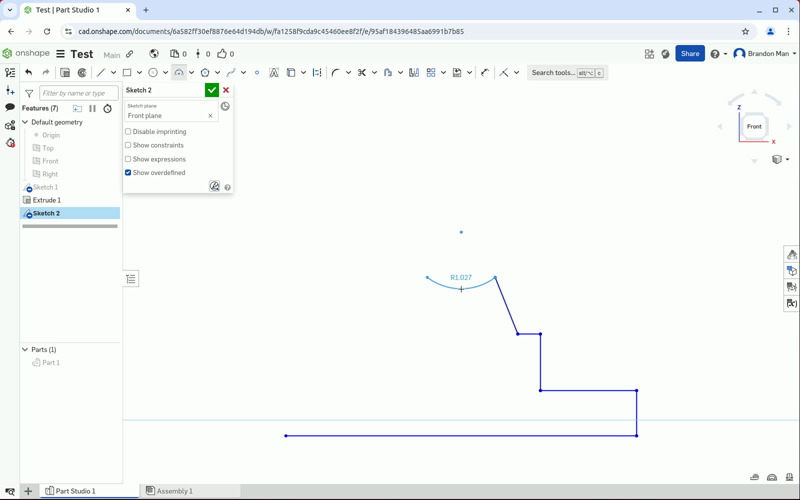
click(461, 288)
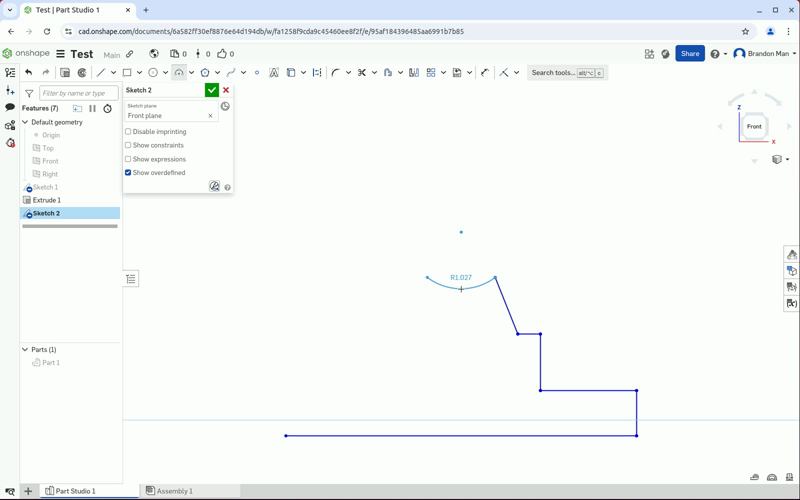
scroll(-6)
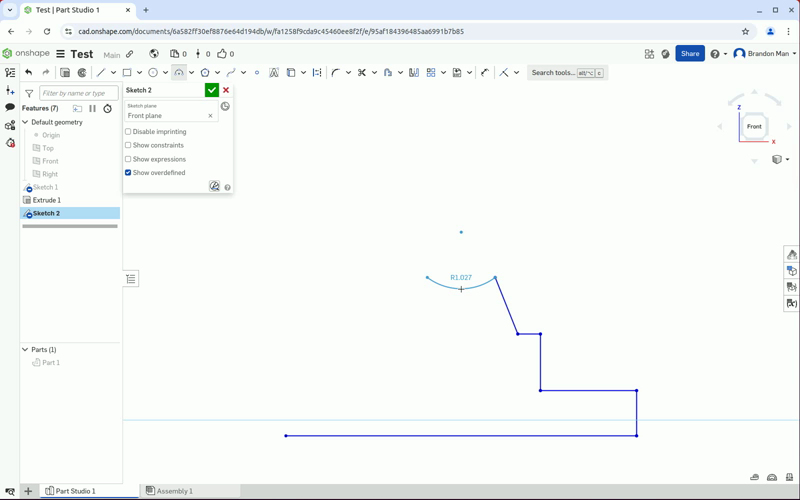
scroll(-6)
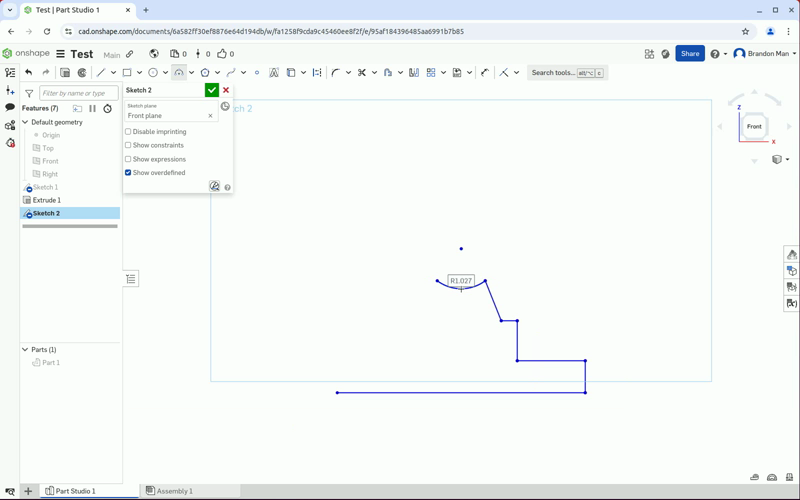
scroll(-6)
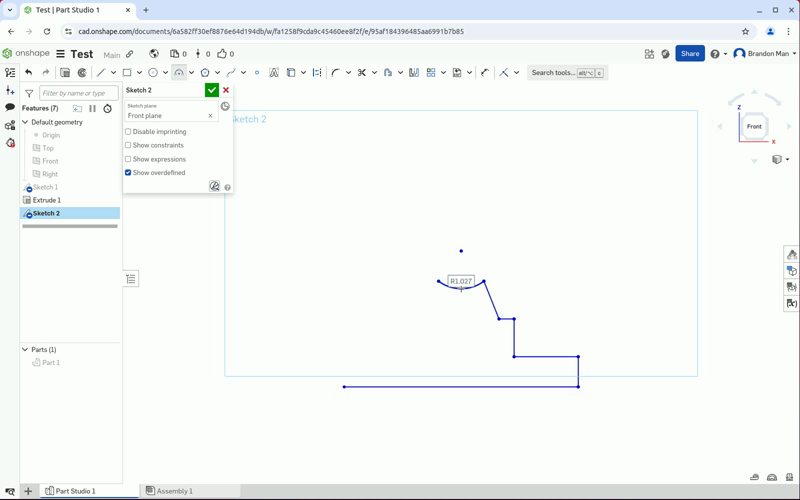
scroll(-6)
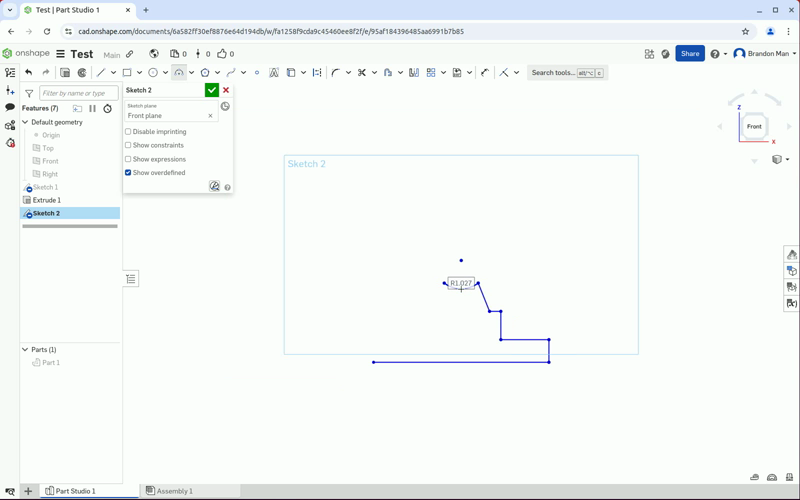
scroll(-6)
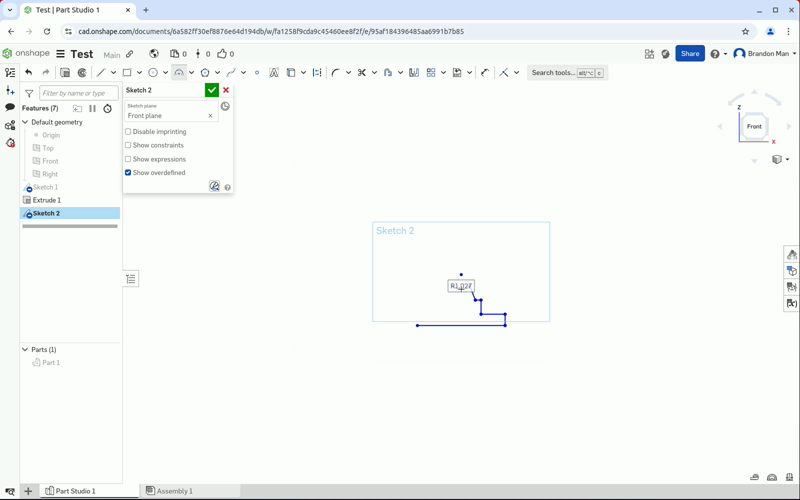
scroll(-6)
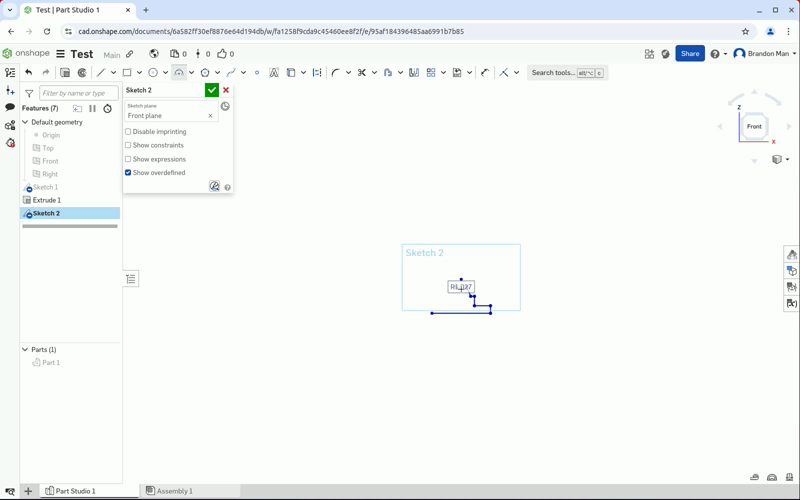
scroll(-6)
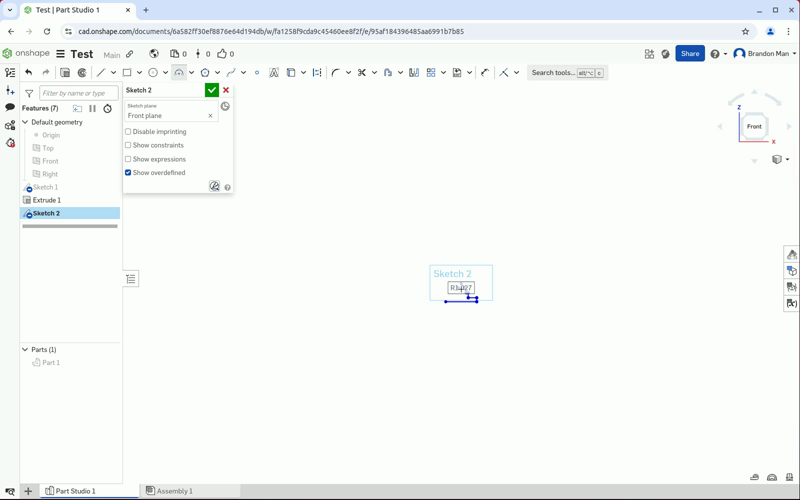
key_up(shift)
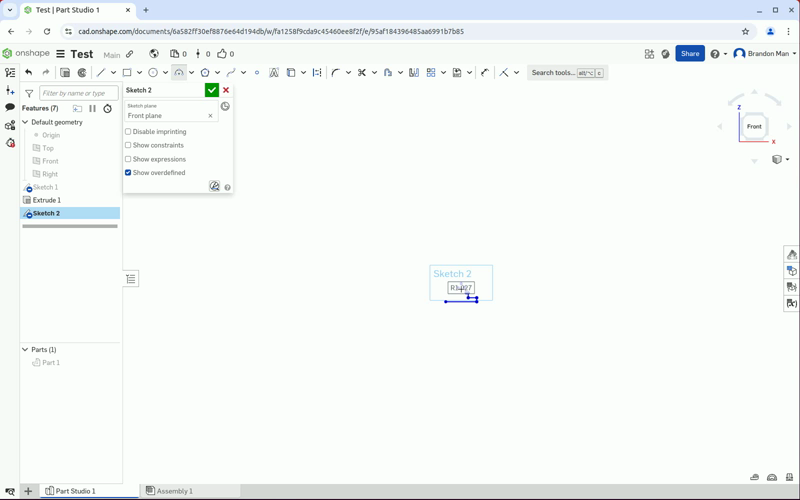
key(esc)
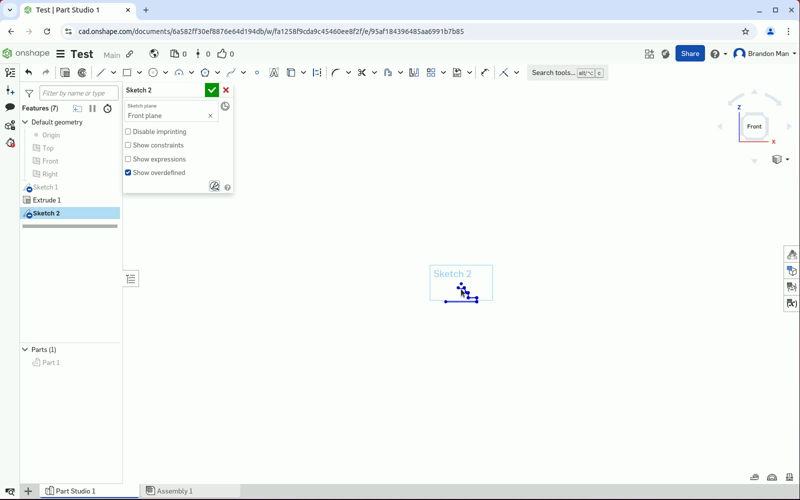
key(l)
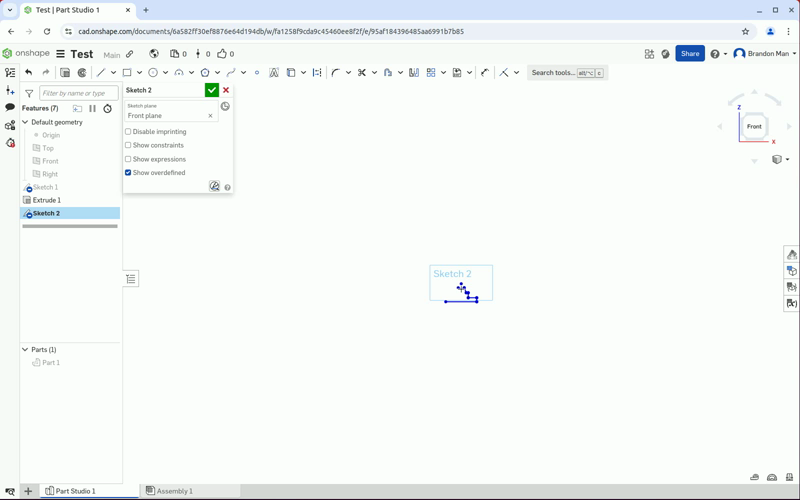
mouse_move(458, 287)
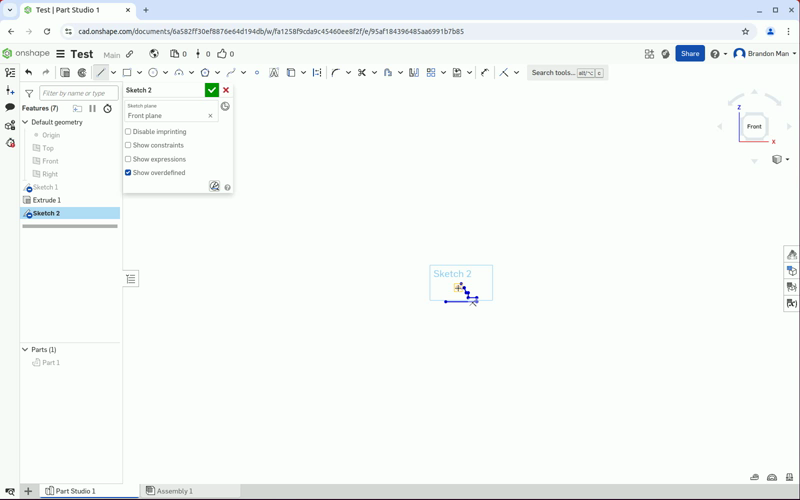
scroll(6)
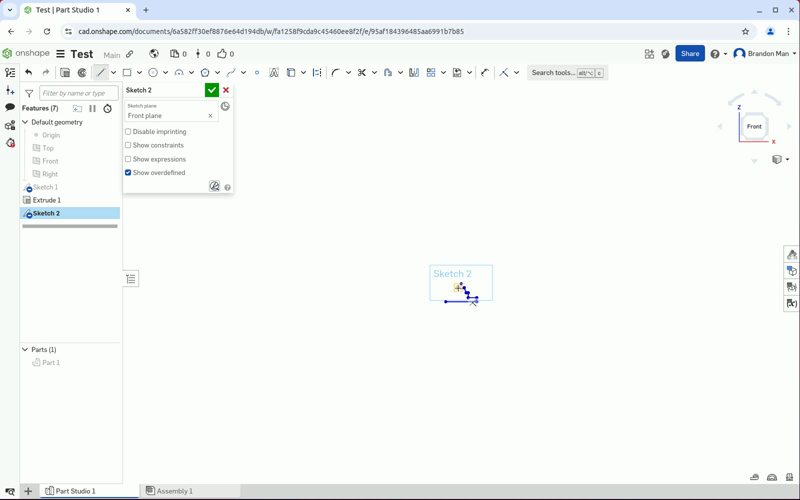
scroll(6)
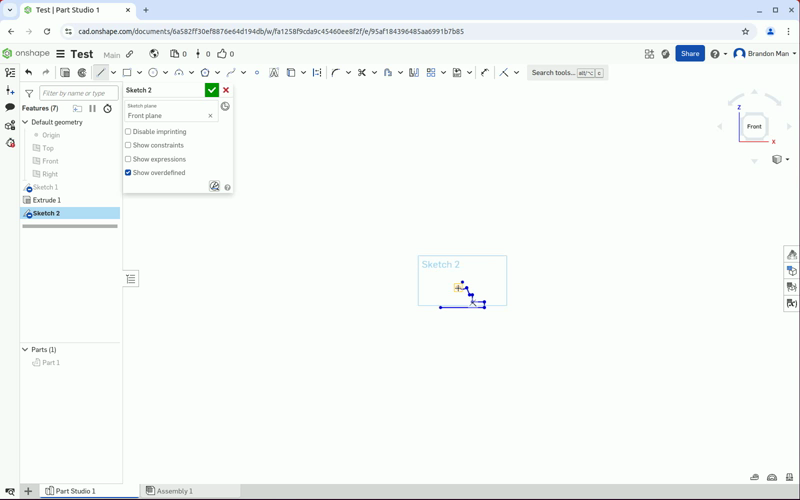
scroll(6)
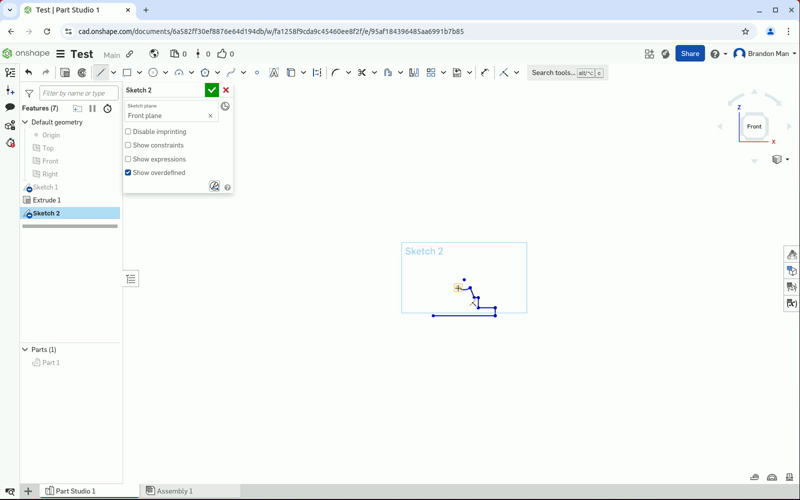
scroll(6)
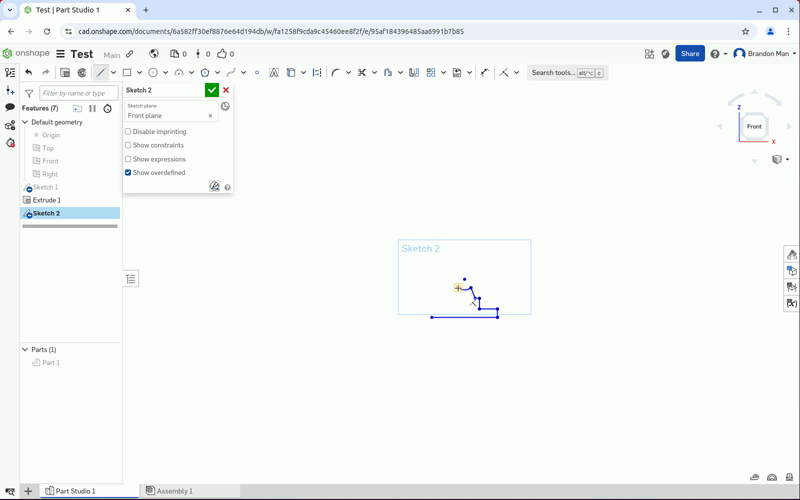
scroll(6)
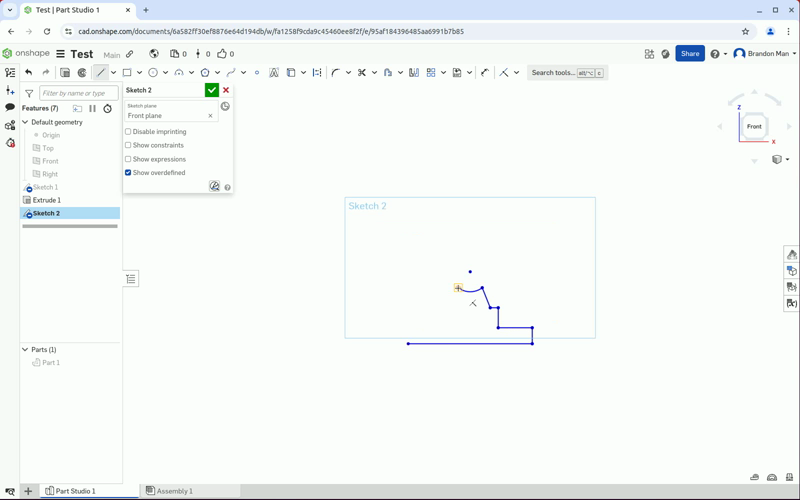
scroll(6)
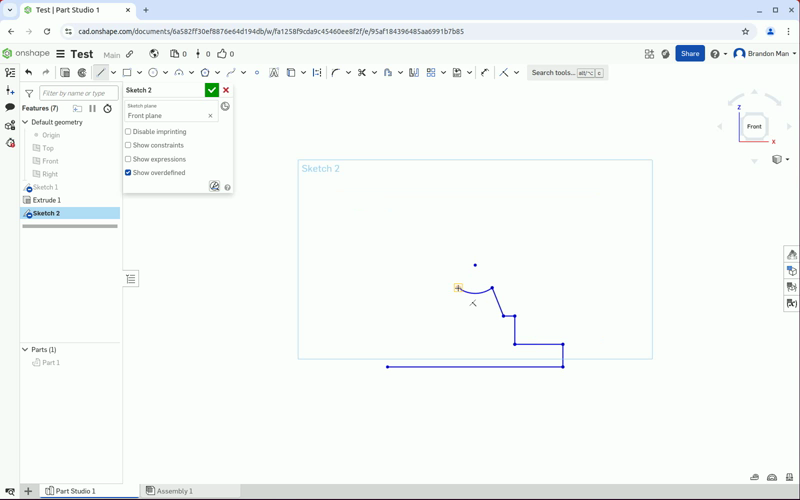
scroll(6)
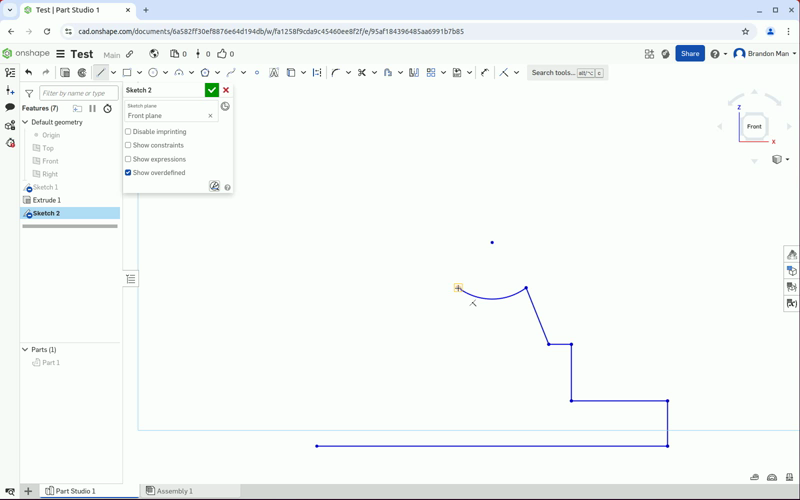
click(458, 287)
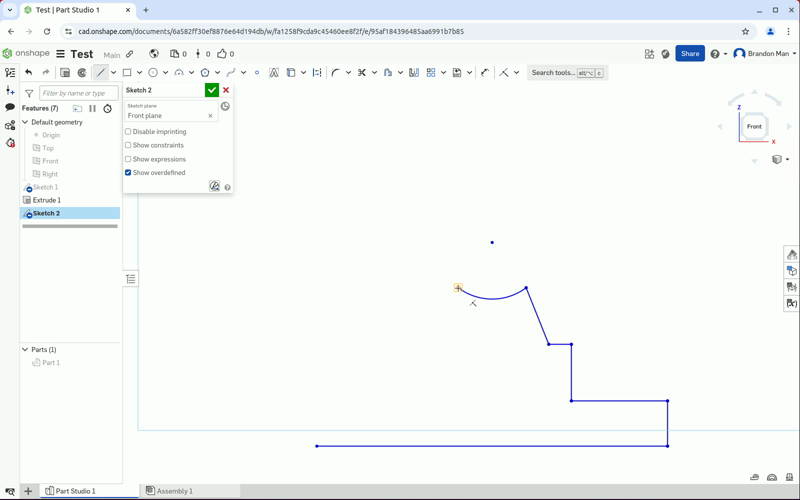
scroll(-6)
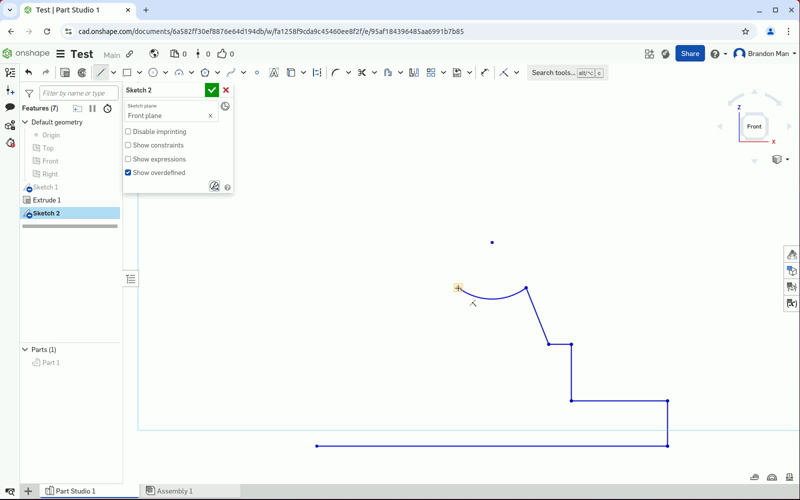
scroll(-6)
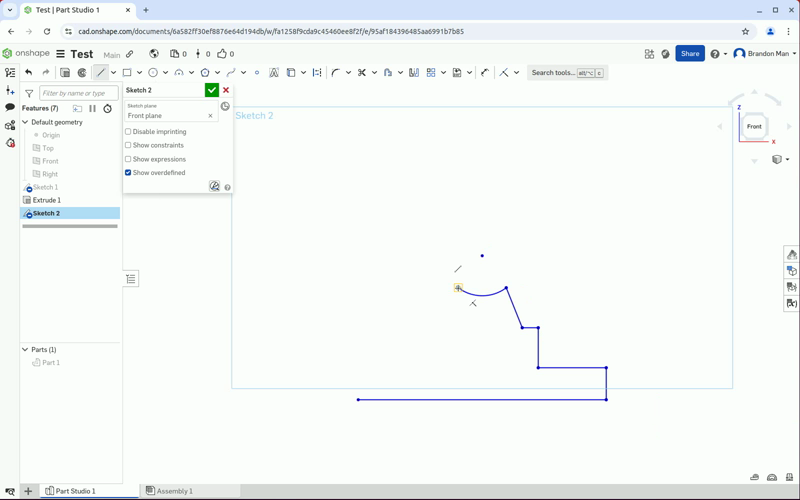
scroll(-6)
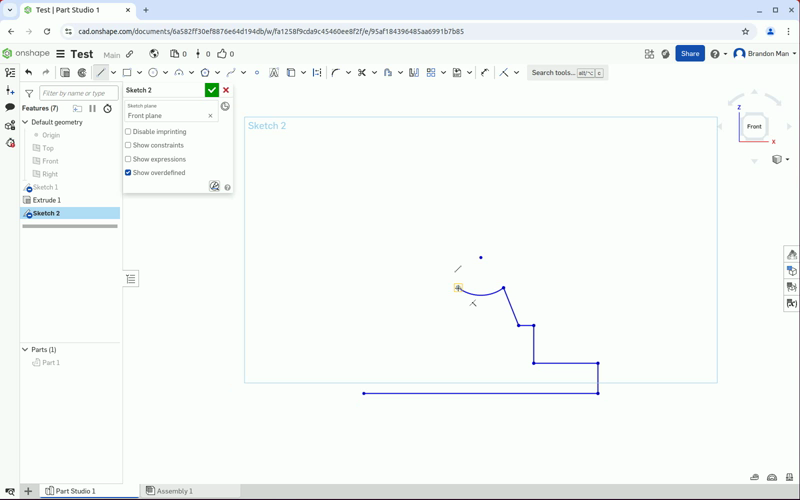
scroll(-6)
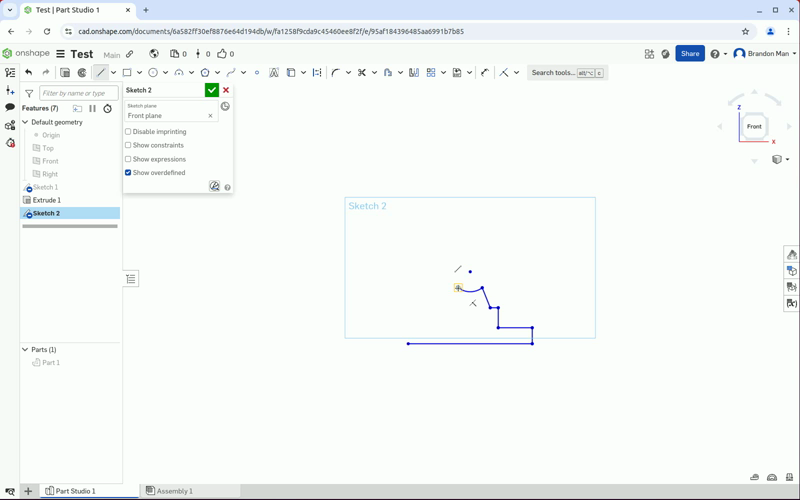
scroll(-6)
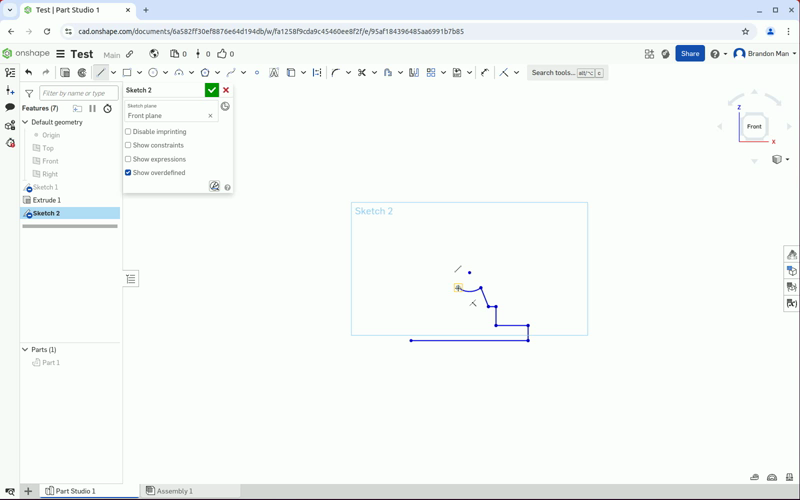
scroll(-6)
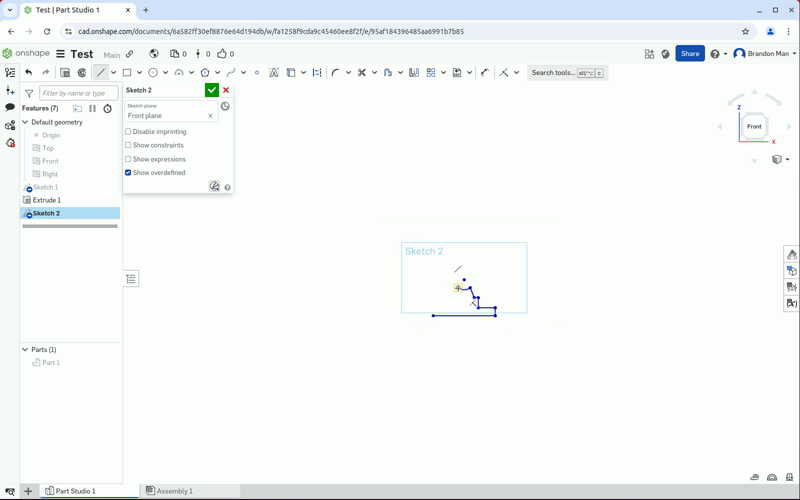
scroll(-6)
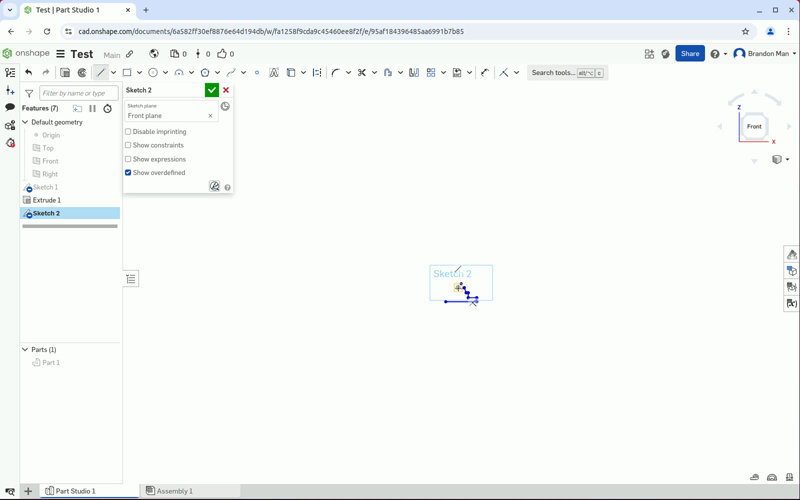
key_down(shift)
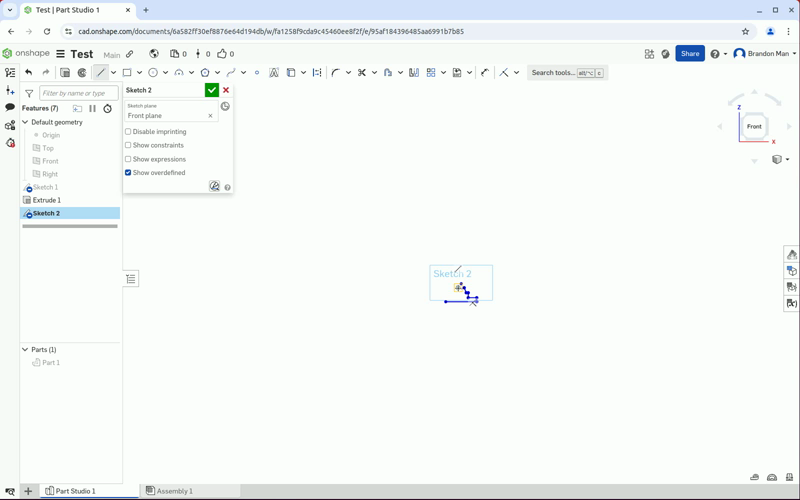
mouse_move(488, 287)
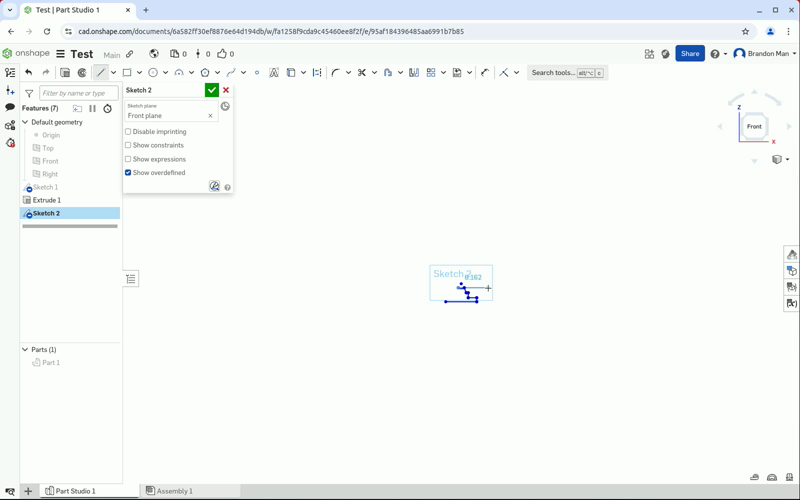
mouse_move(455, 292)
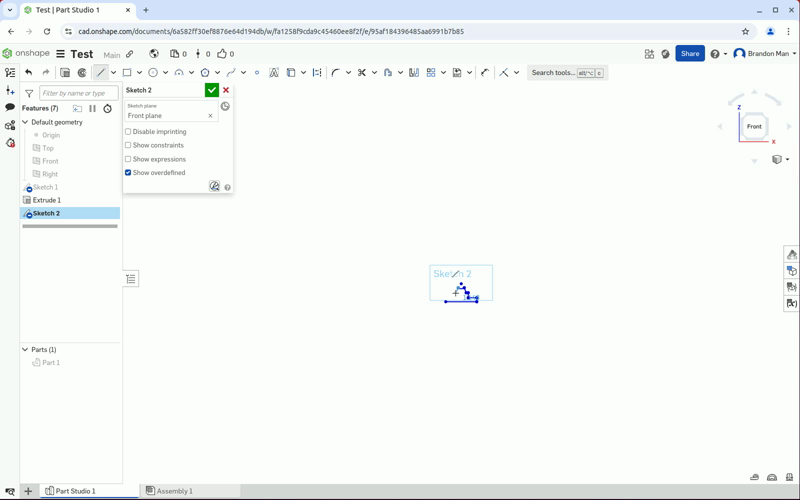
scroll(6)
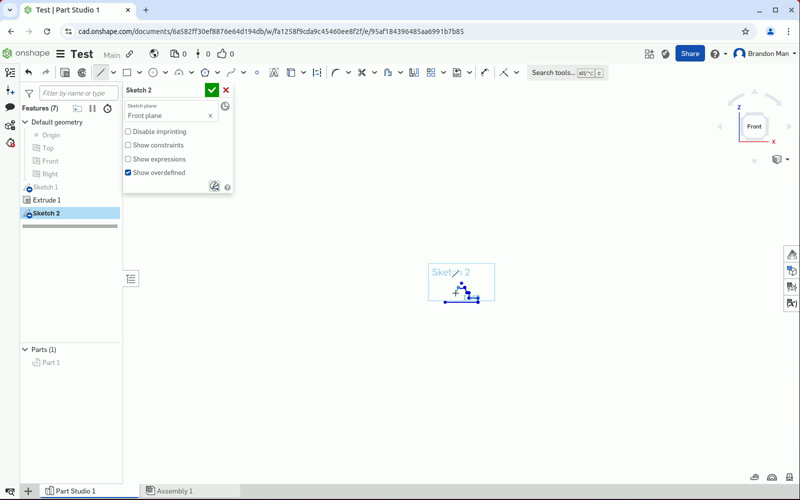
scroll(6)
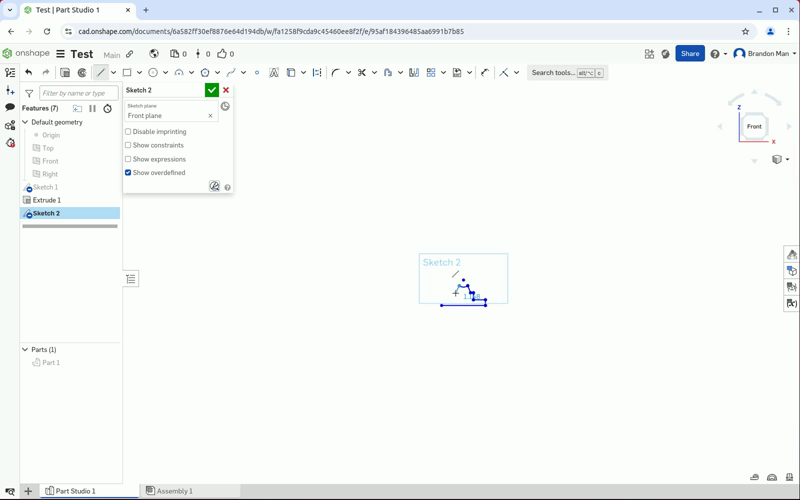
scroll(6)
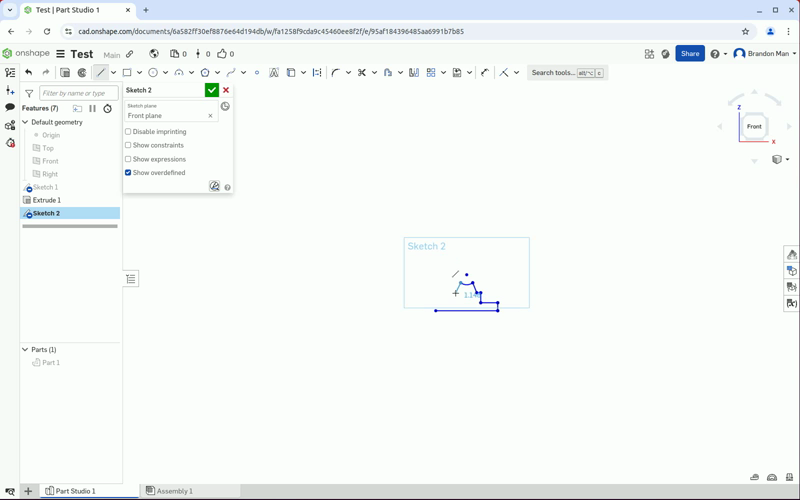
scroll(6)
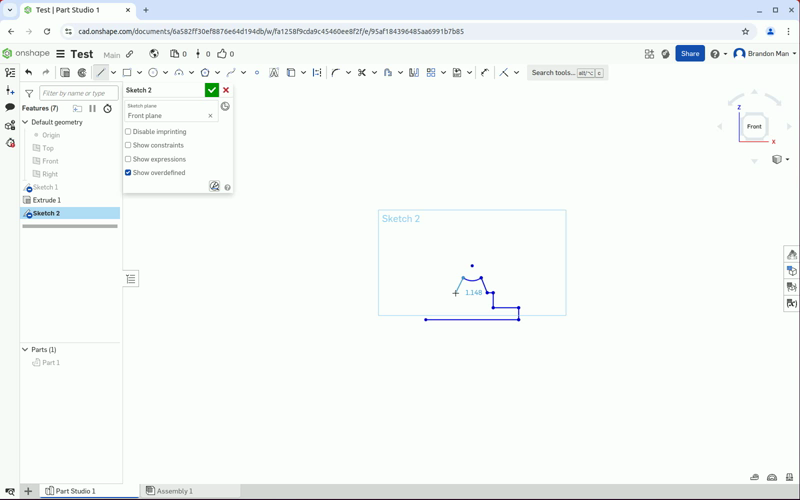
scroll(6)
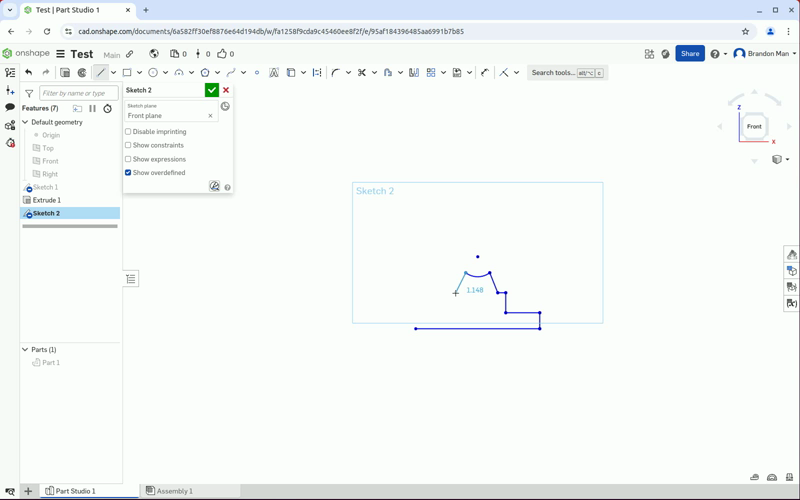
scroll(6)
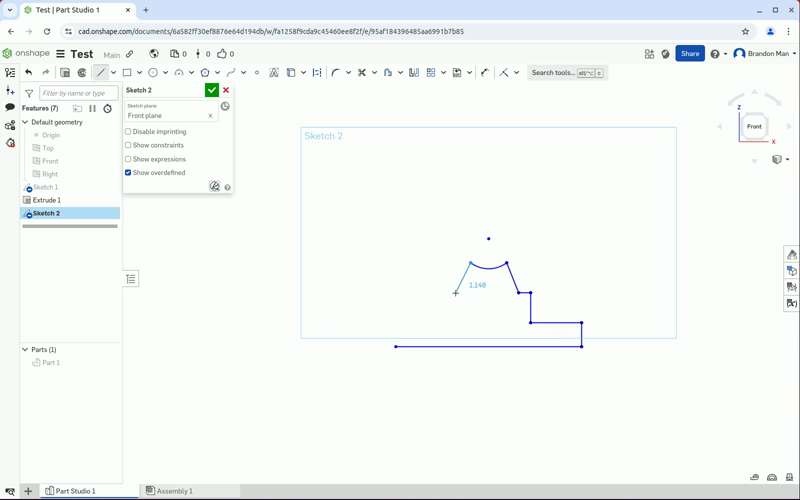
scroll(6)
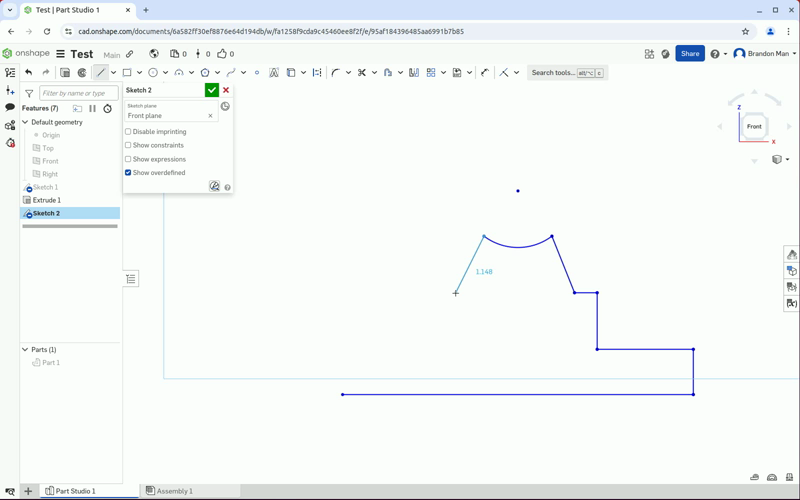
click(455, 292)
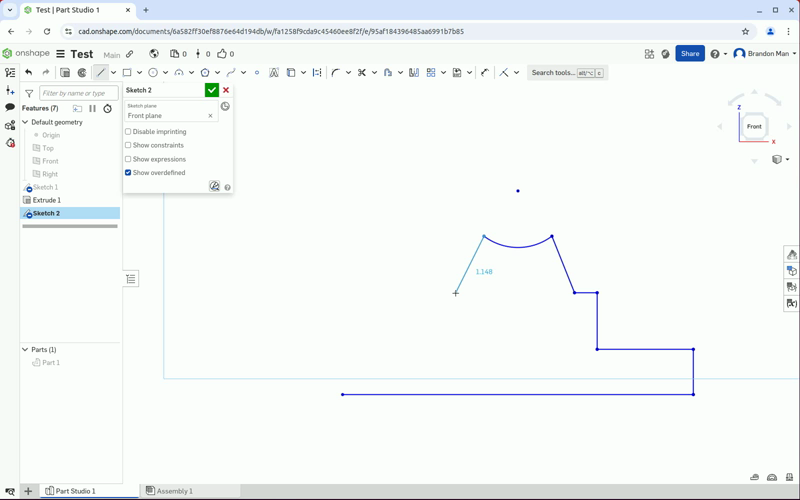
scroll(-6)
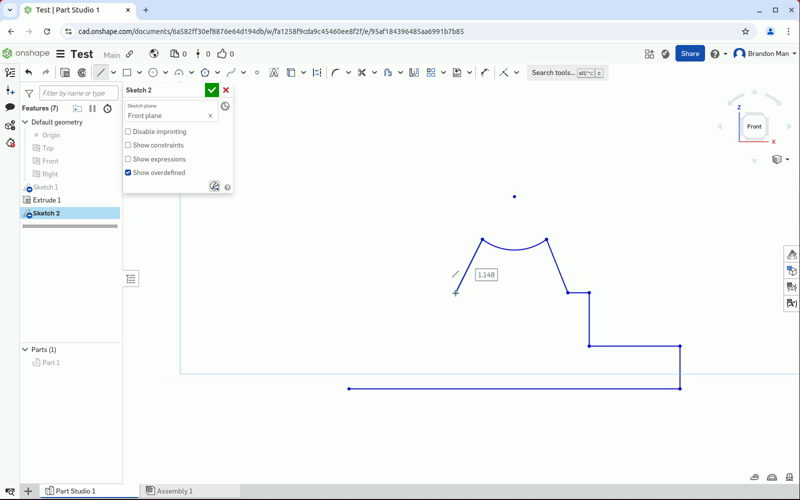
scroll(-6)
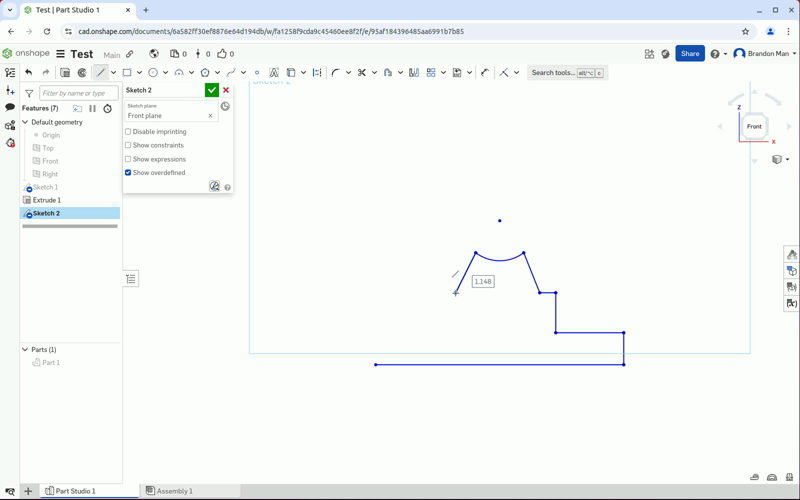
scroll(-6)
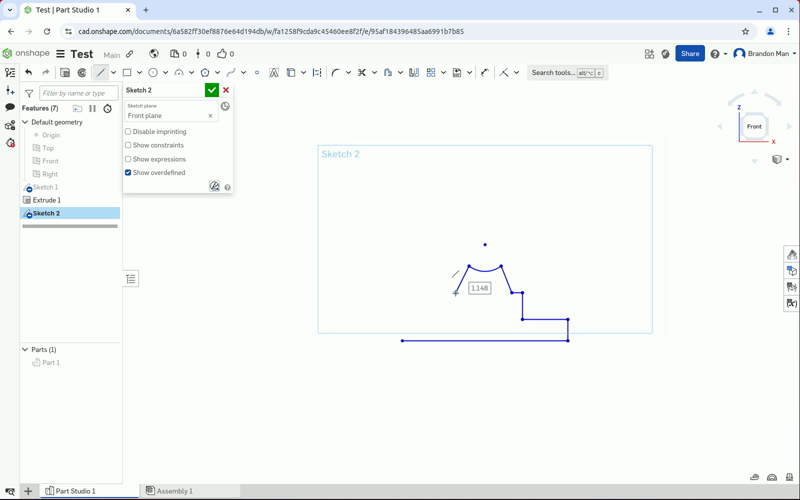
scroll(-6)
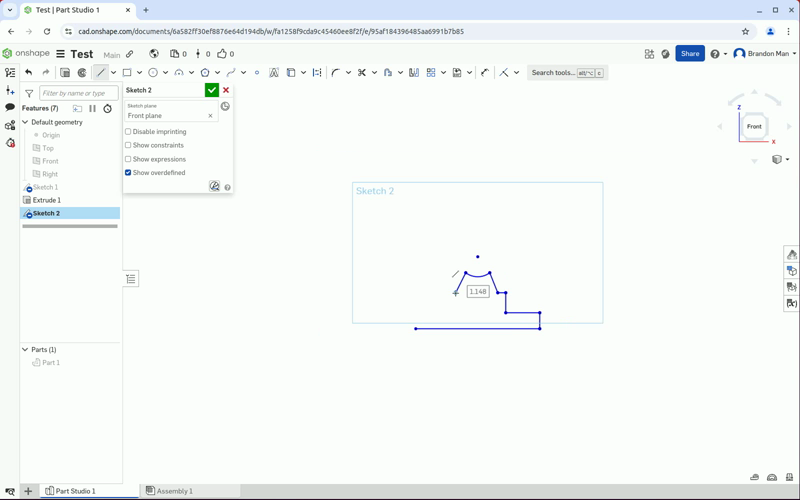
scroll(-6)
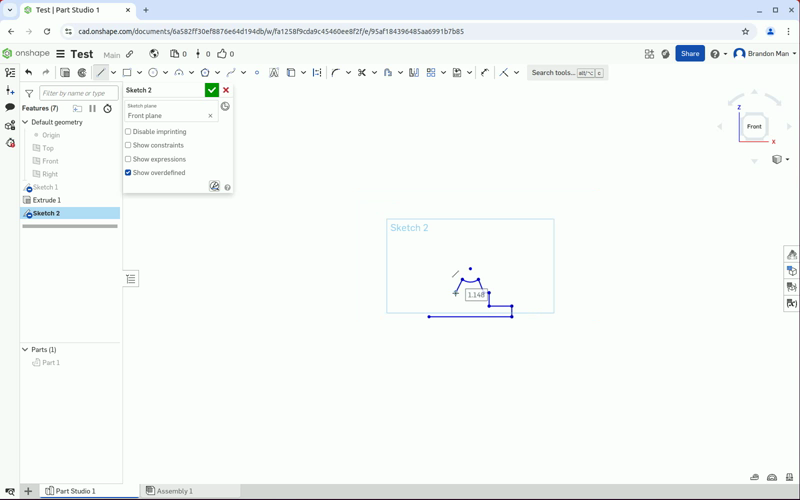
scroll(-6)
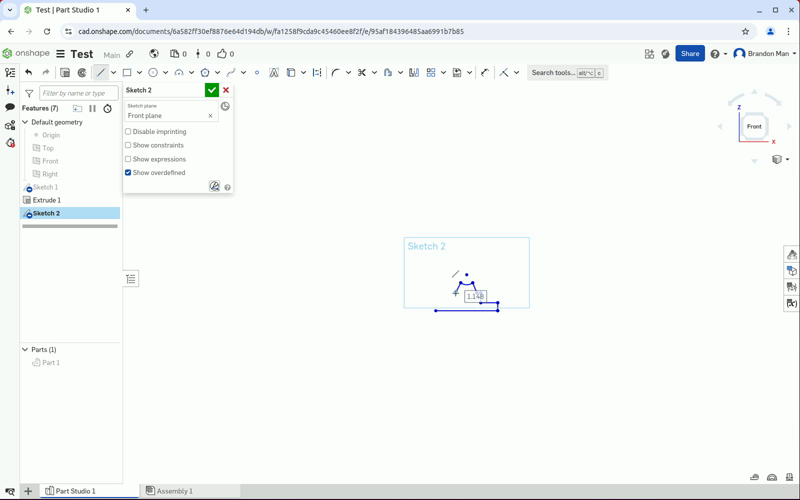
scroll(-6)
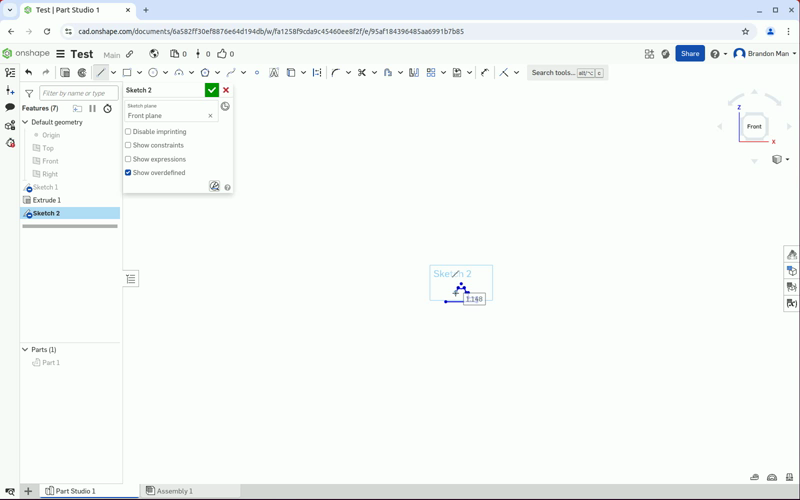
key_up(shift)
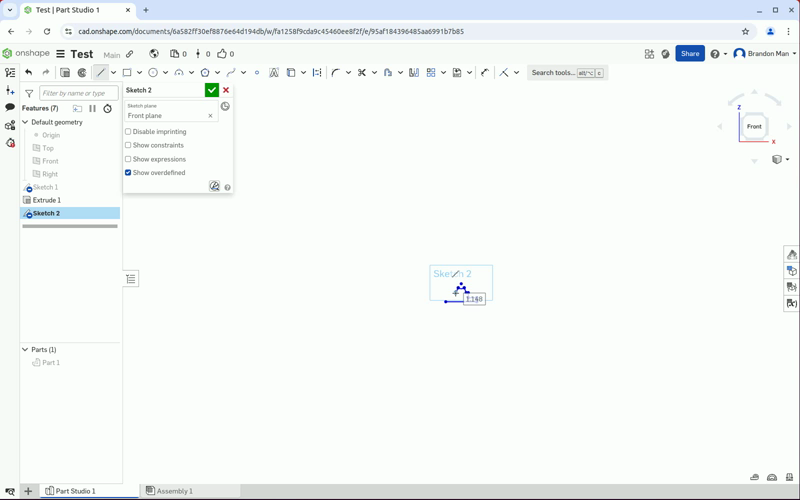
key_down(shift)
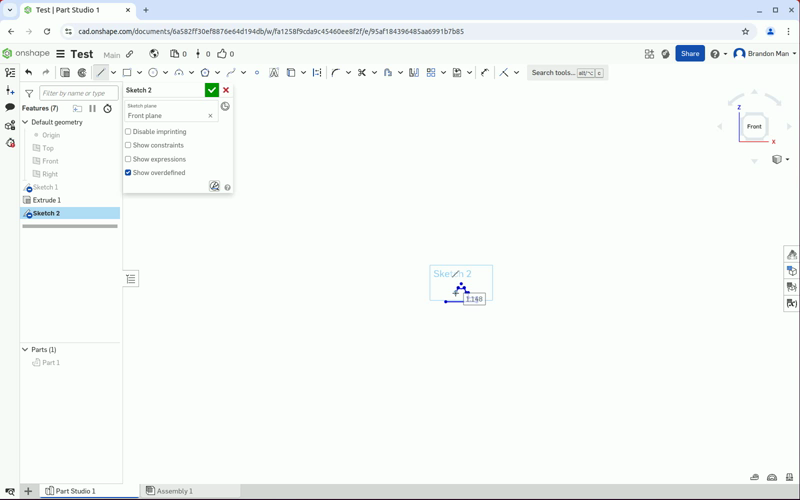
mouse_move(485, 292)
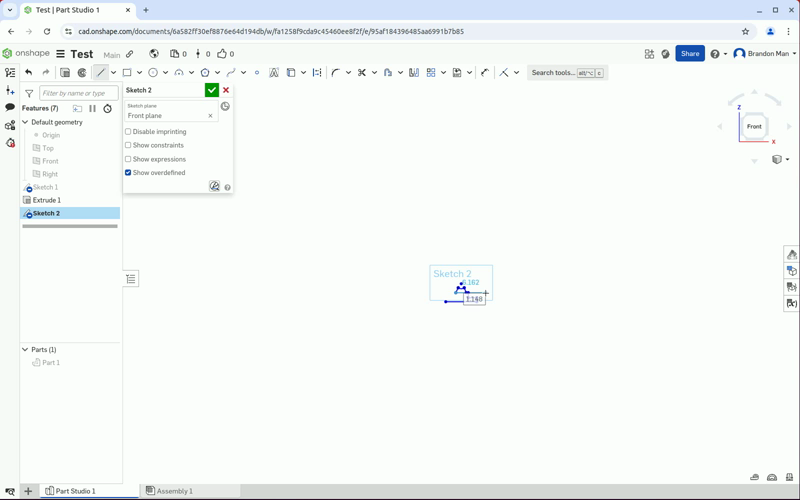
mouse_move(454, 292)
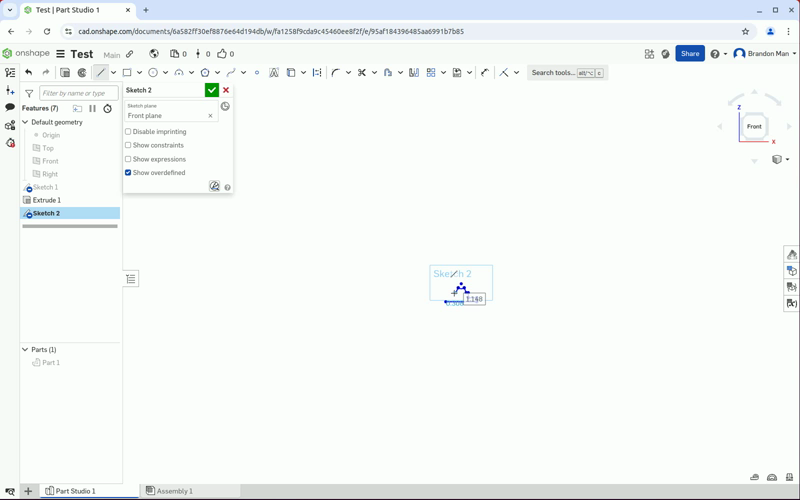
scroll(6)
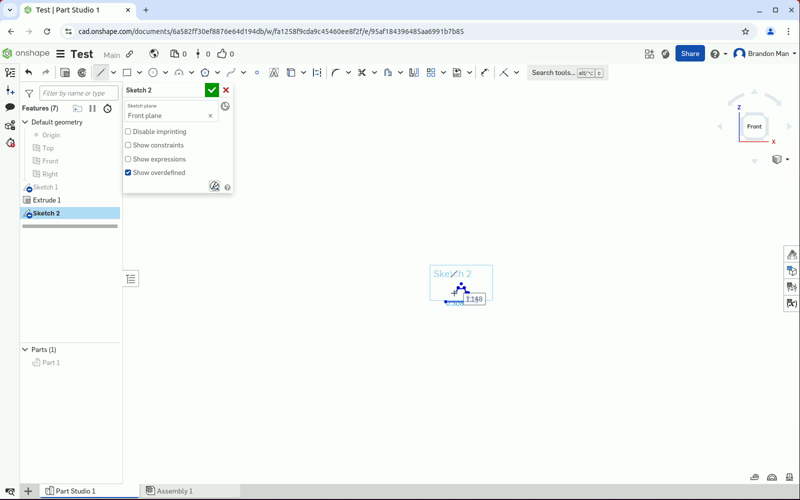
scroll(6)
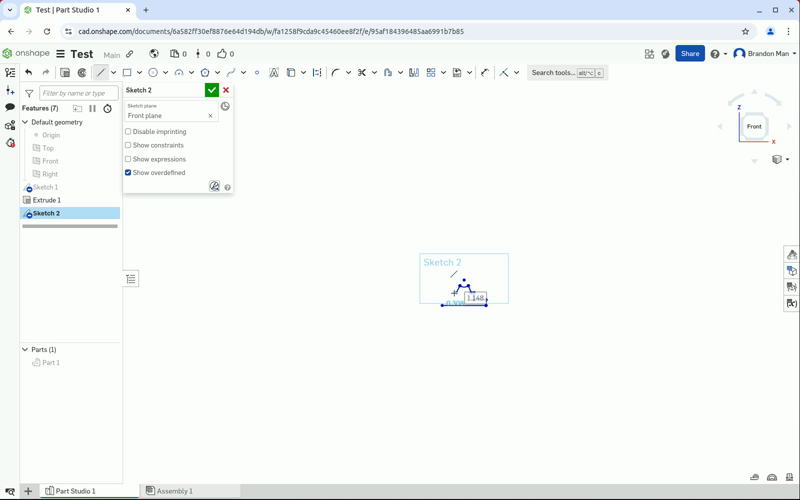
scroll(6)
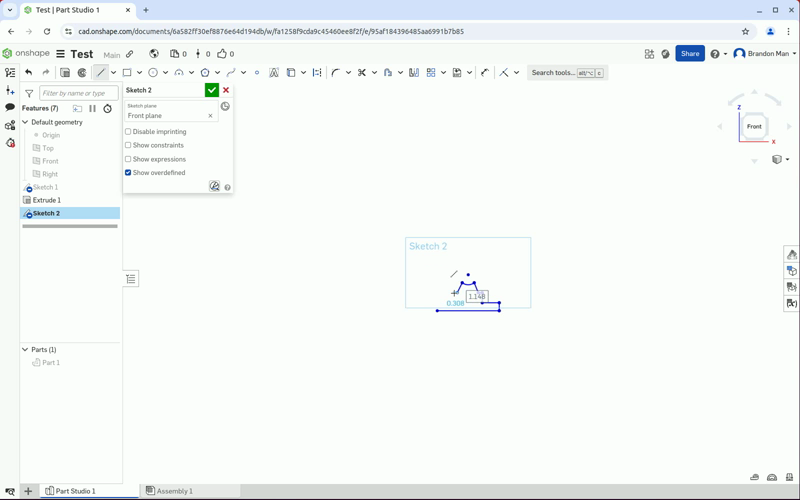
scroll(6)
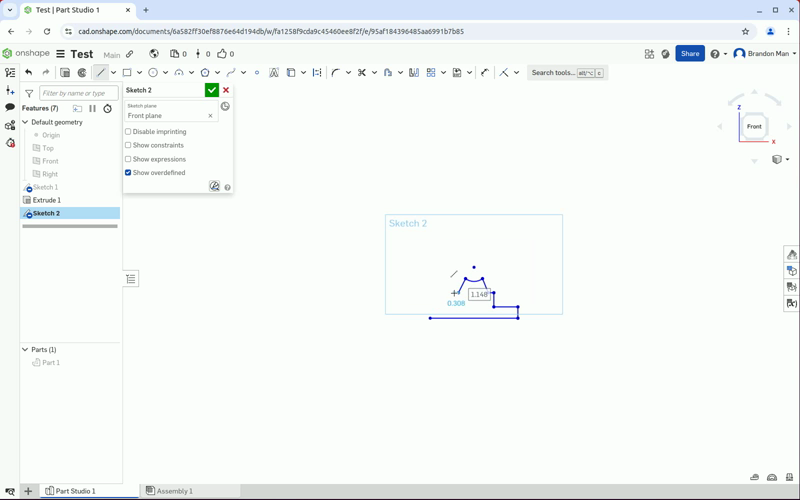
scroll(6)
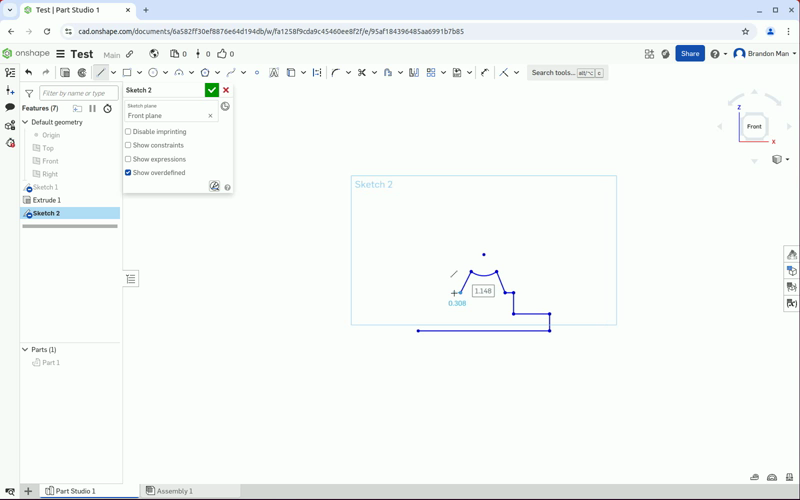
scroll(6)
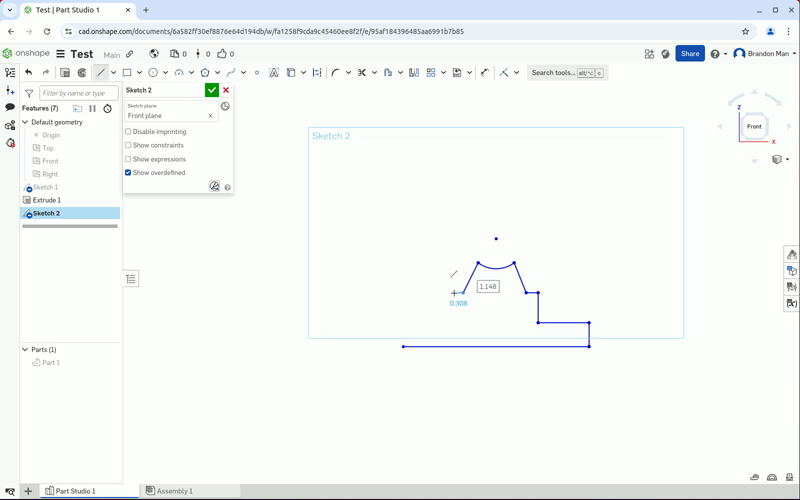
scroll(6)
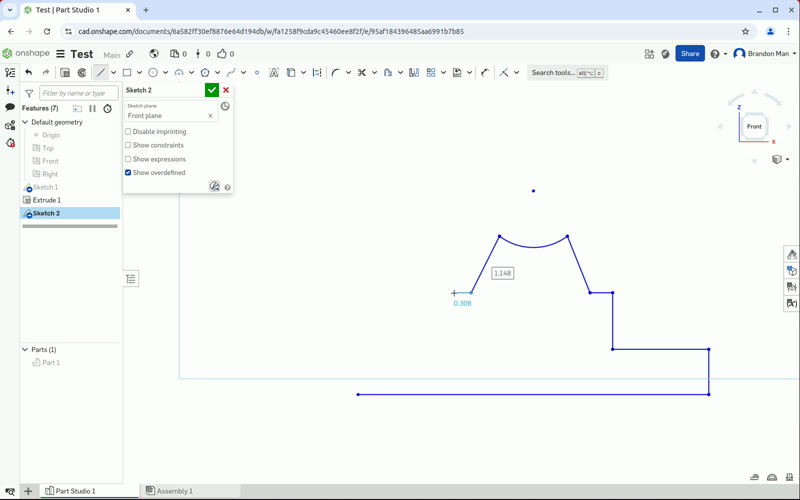
click(454, 292)
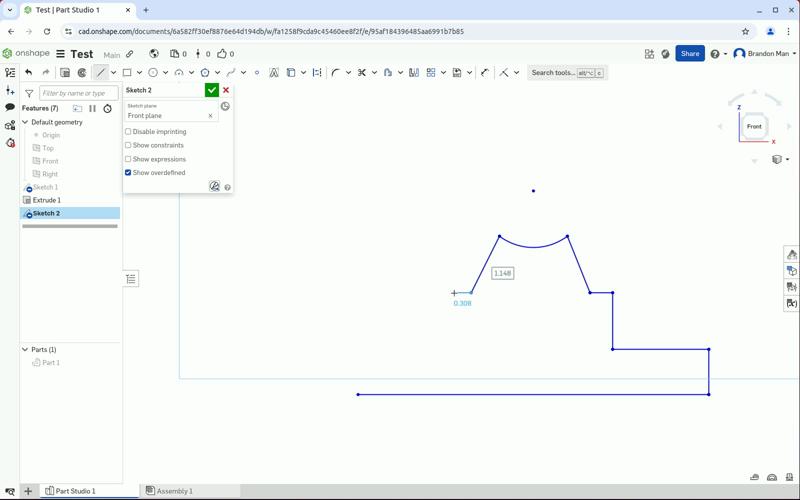
scroll(-6)
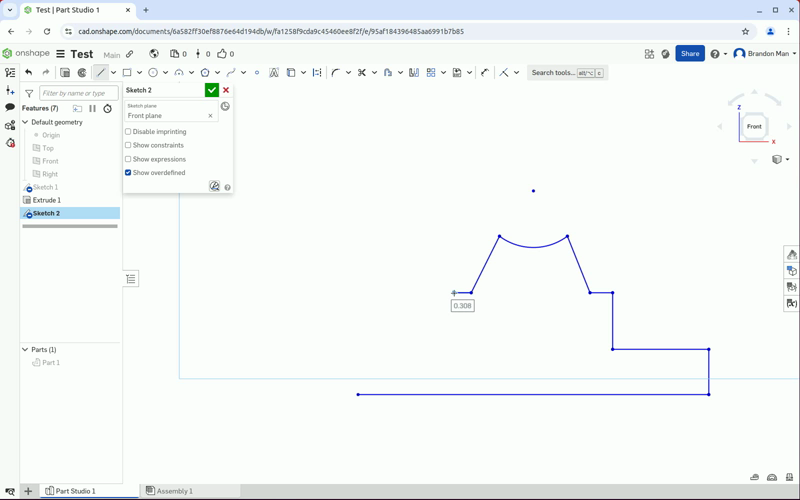
scroll(-6)
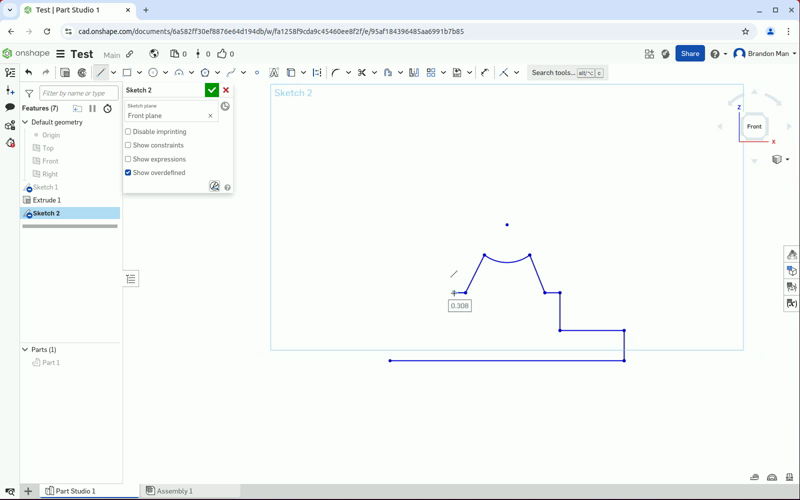
scroll(-6)
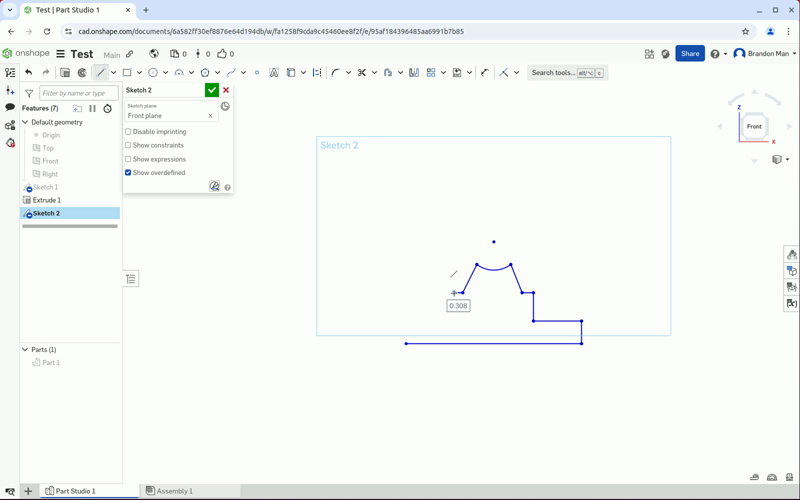
scroll(-6)
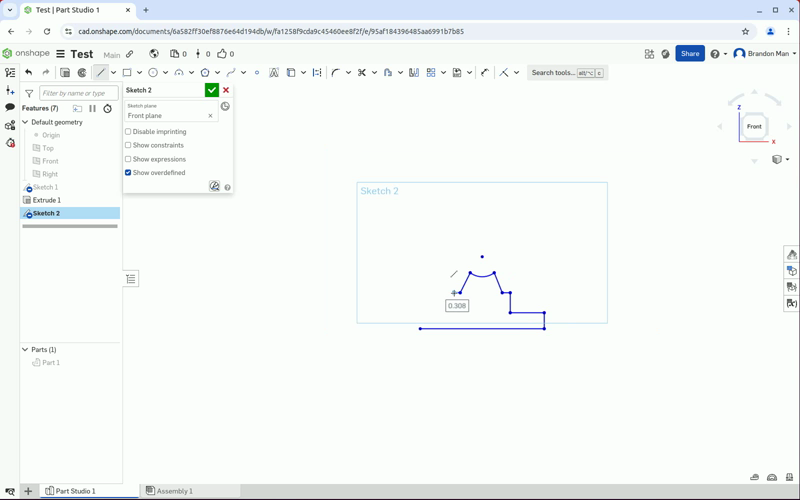
scroll(-6)
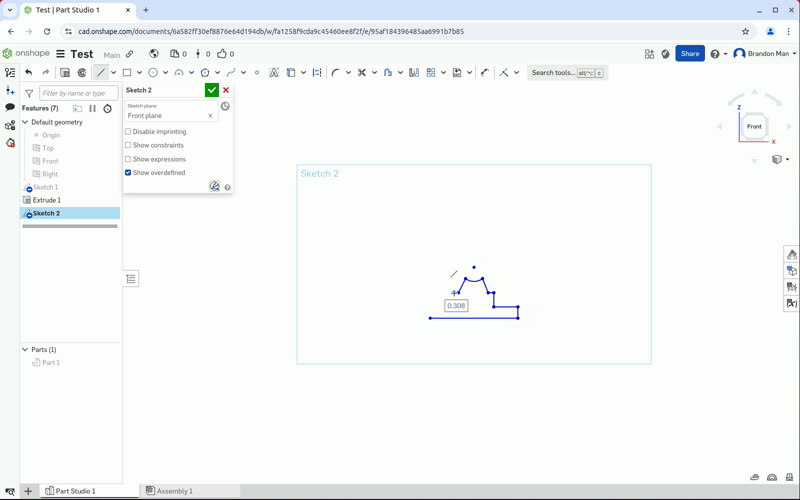
scroll(-6)
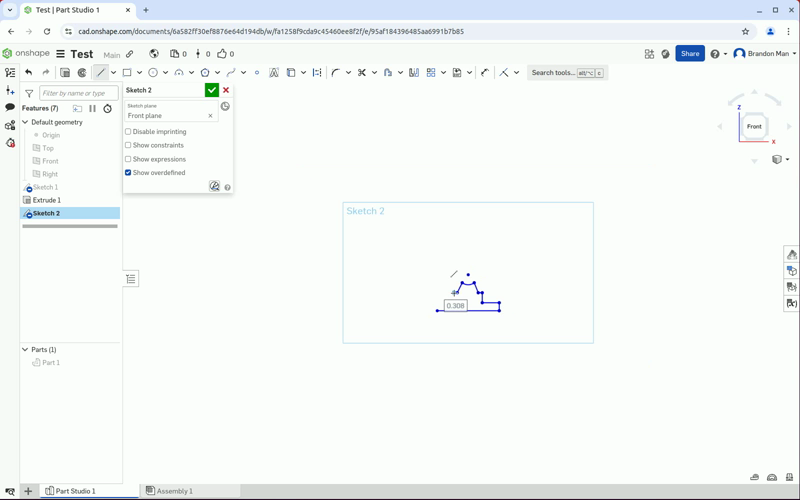
scroll(-6)
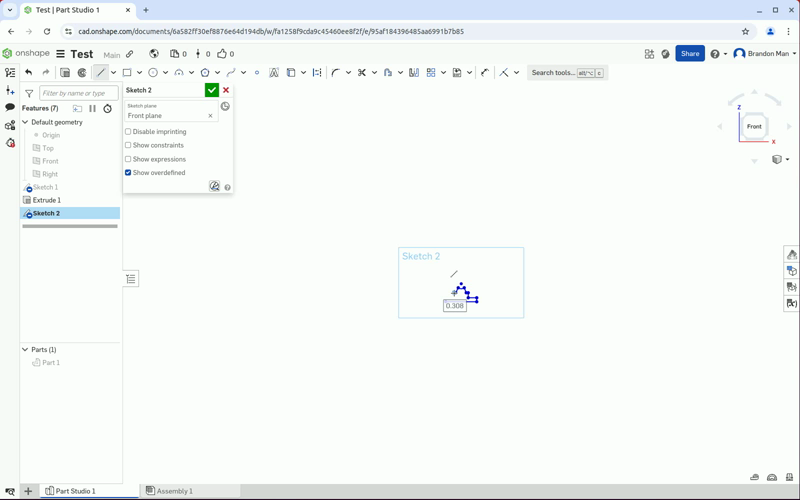
key_up(shift)
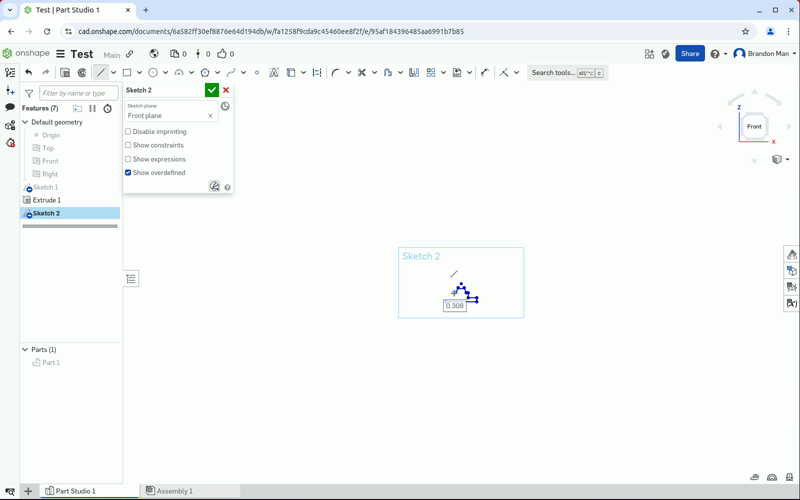
key_down(shift)
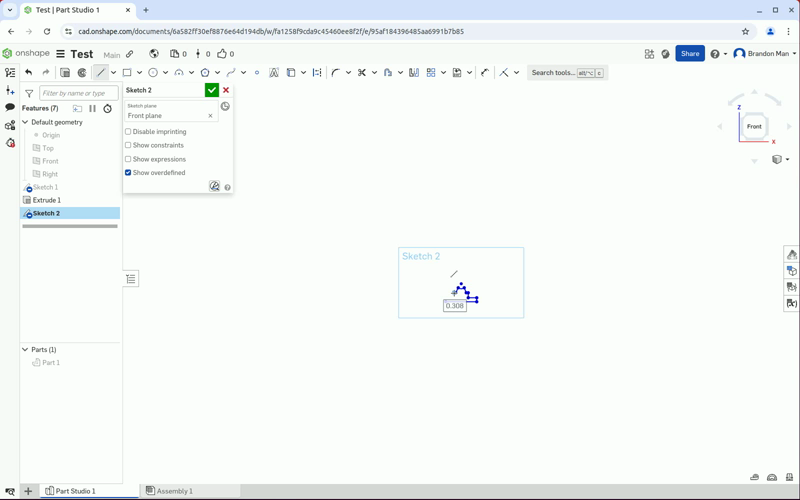
mouse_move(484, 292)
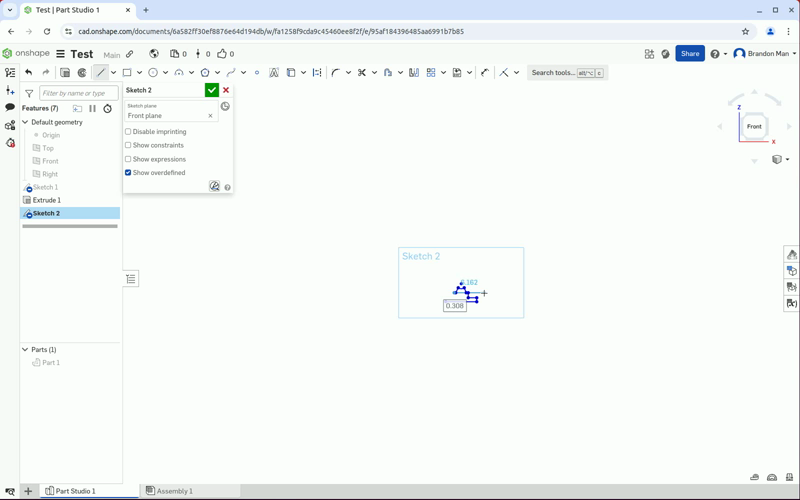
mouse_move(454, 297)
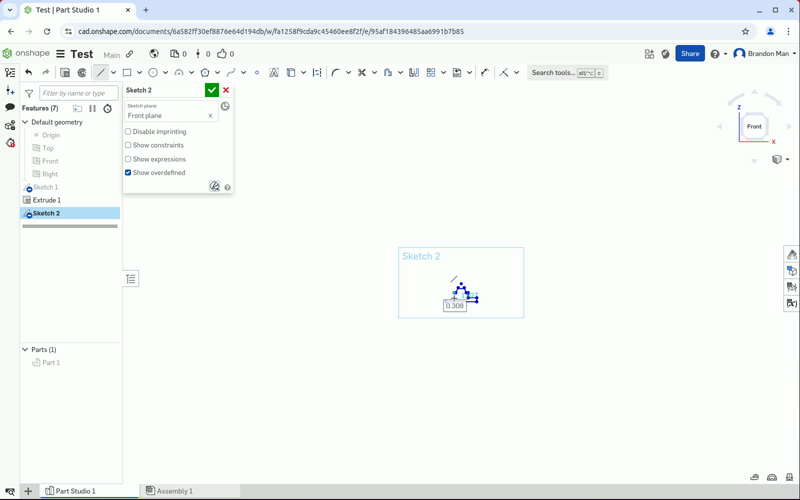
scroll(6)
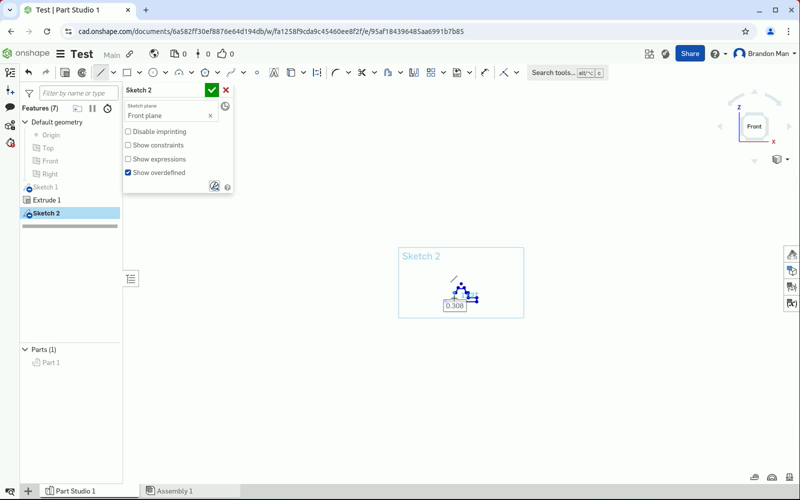
scroll(6)
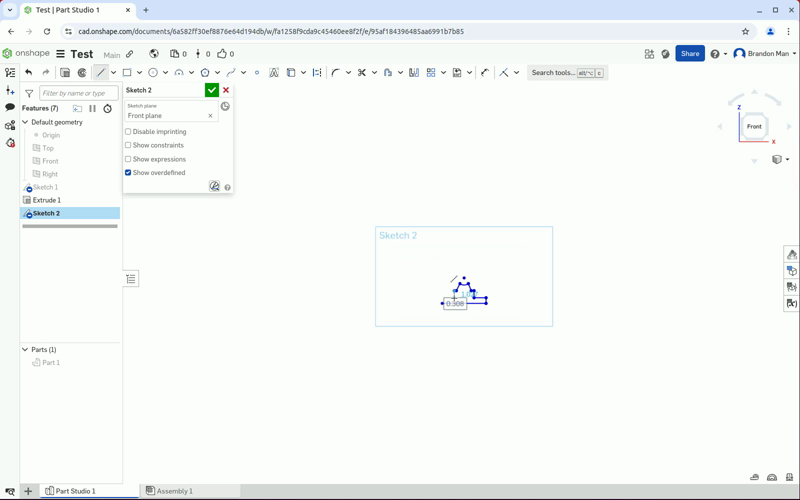
scroll(6)
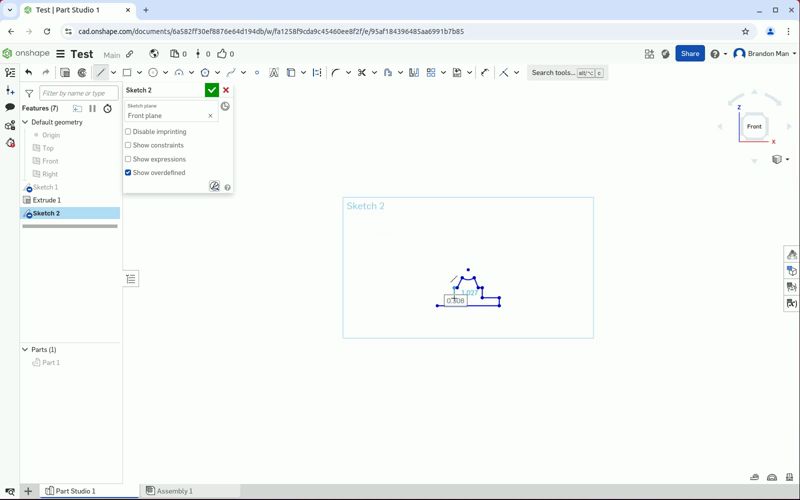
scroll(6)
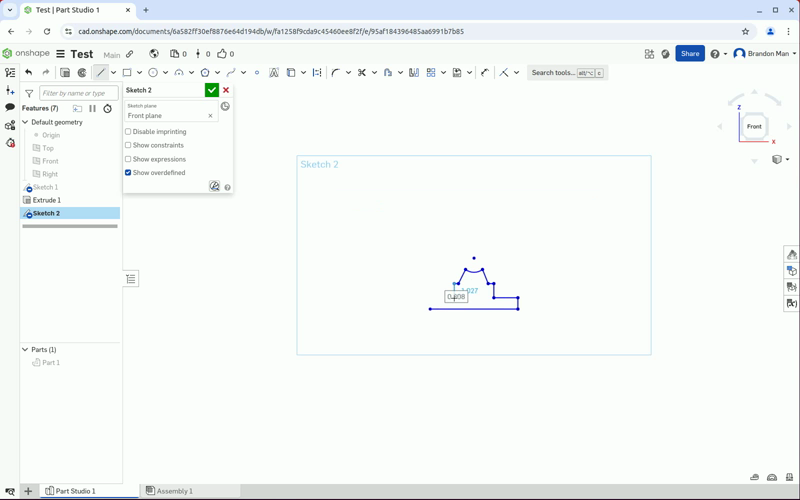
scroll(6)
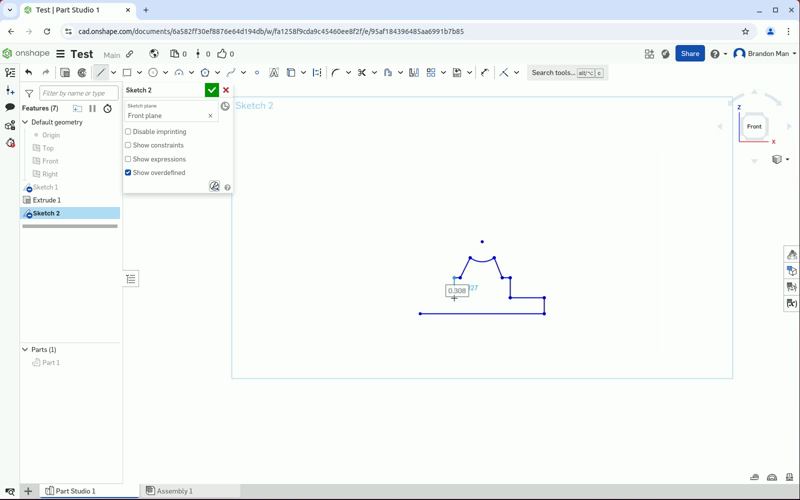
scroll(6)
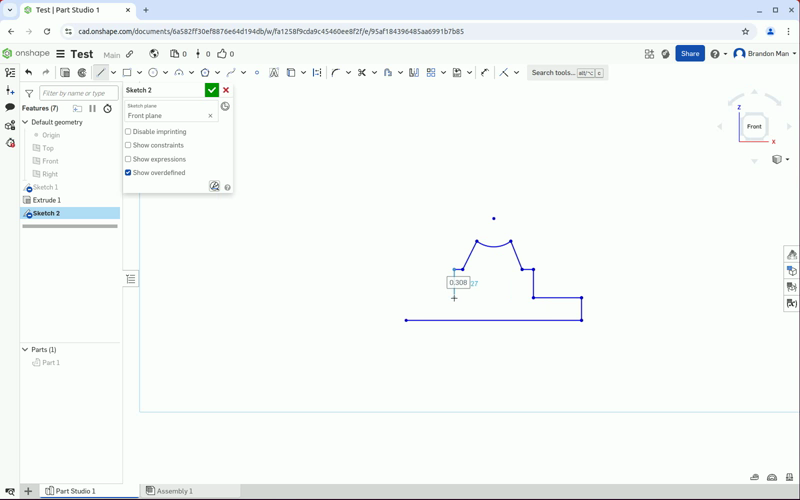
scroll(6)
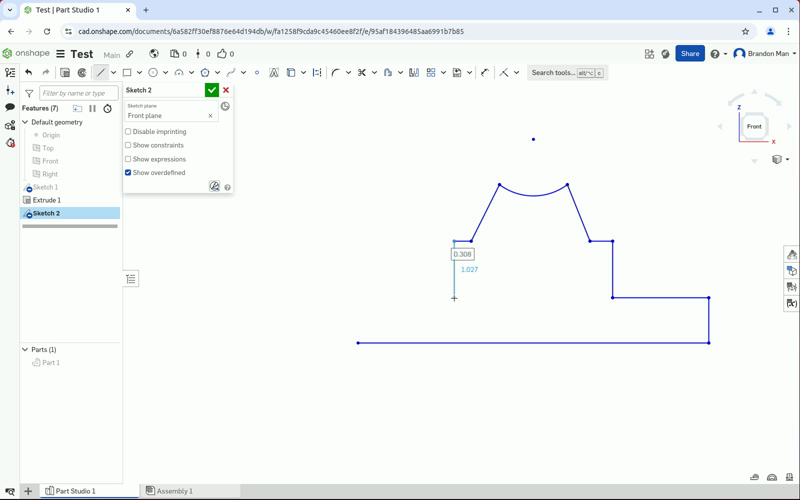
click(454, 297)
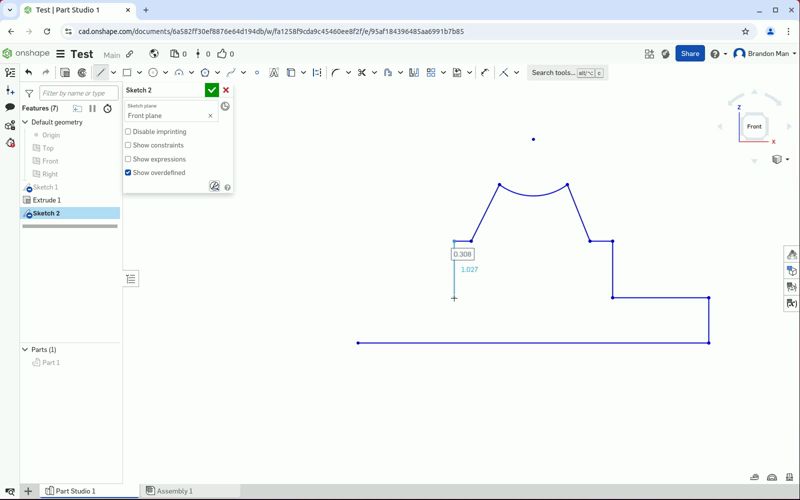
scroll(-6)
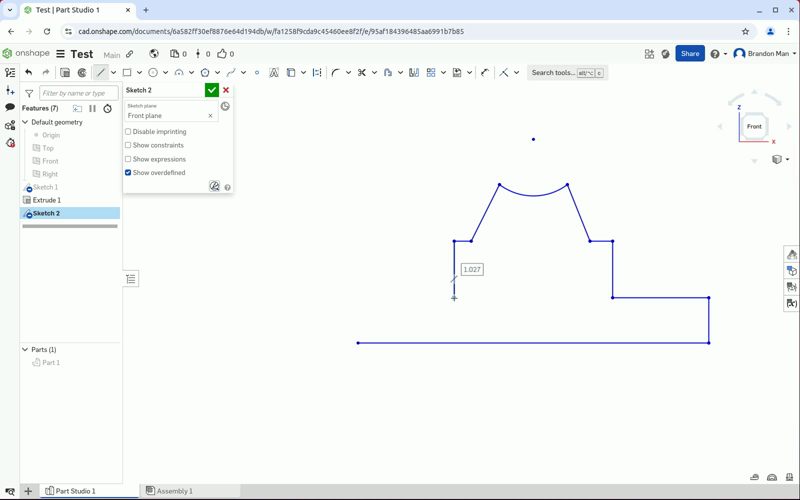
scroll(-6)
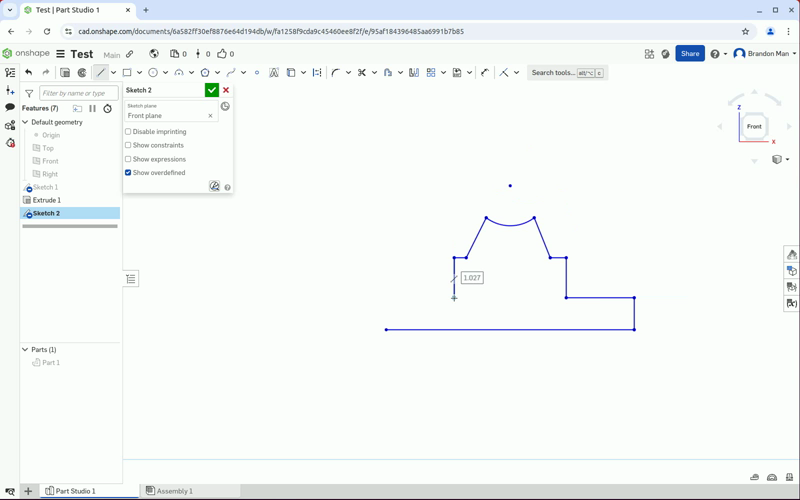
scroll(-6)
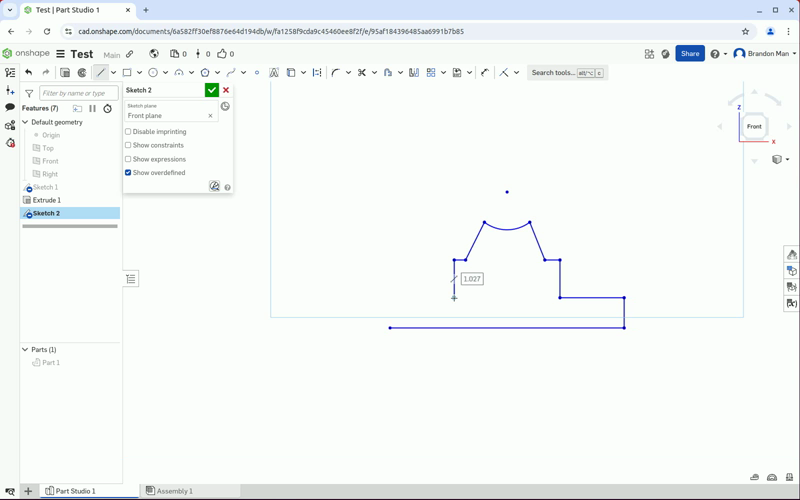
scroll(-6)
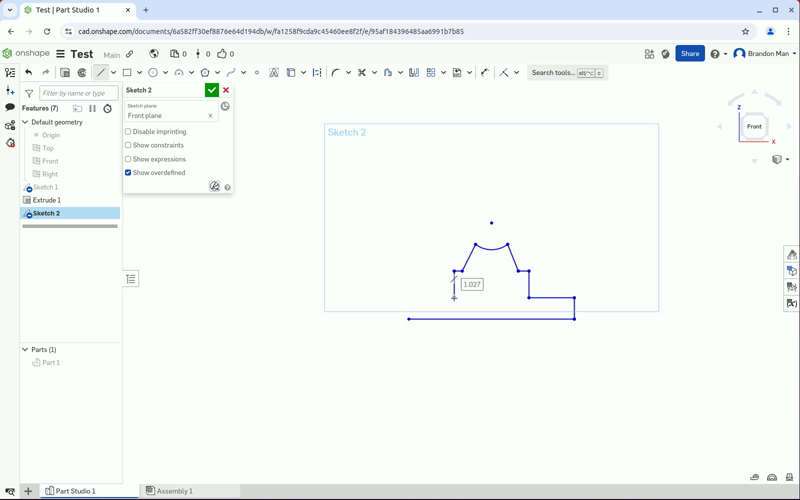
scroll(-6)
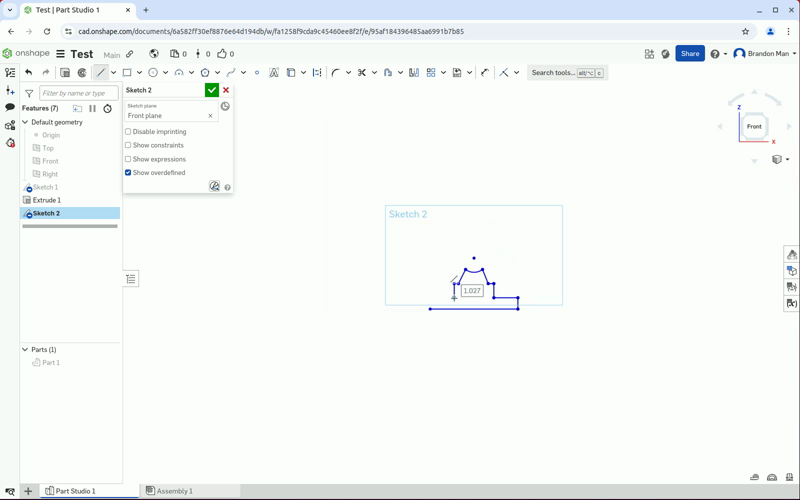
scroll(-6)
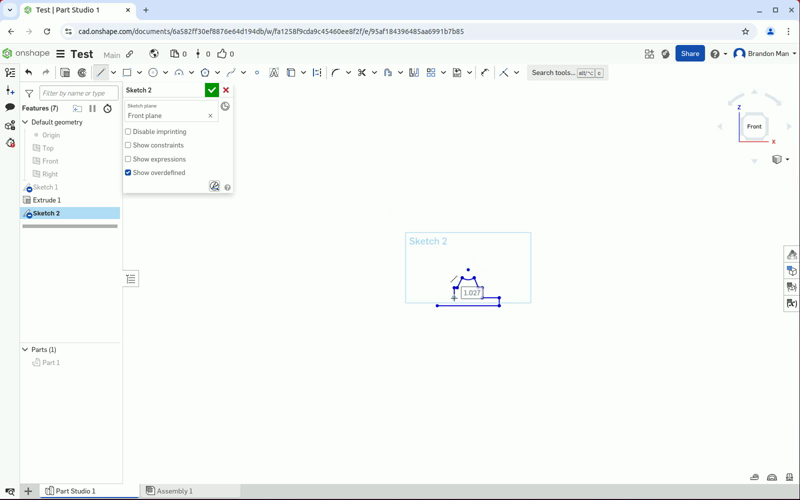
scroll(-6)
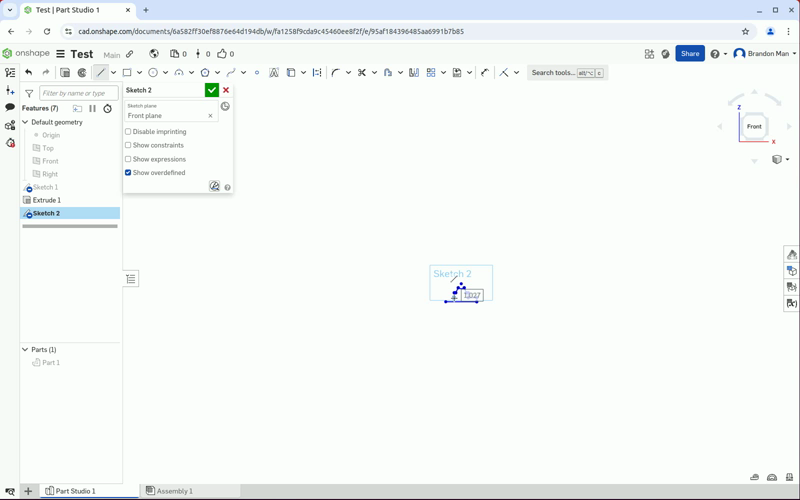
key_up(shift)
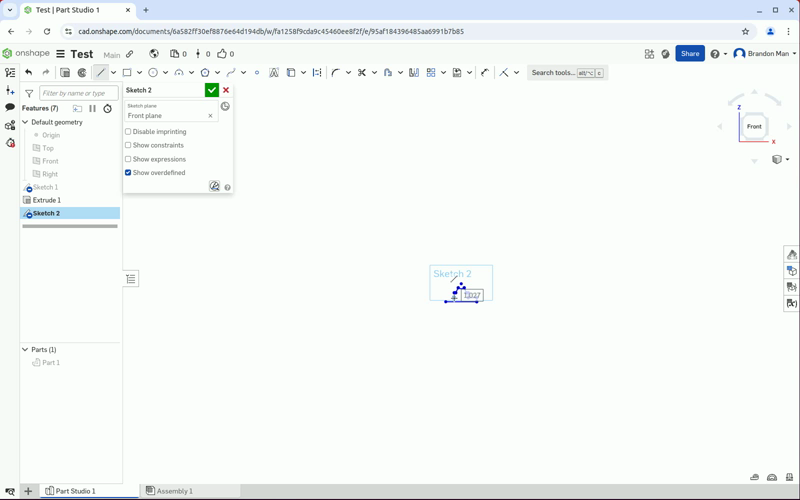
key_down(shift)
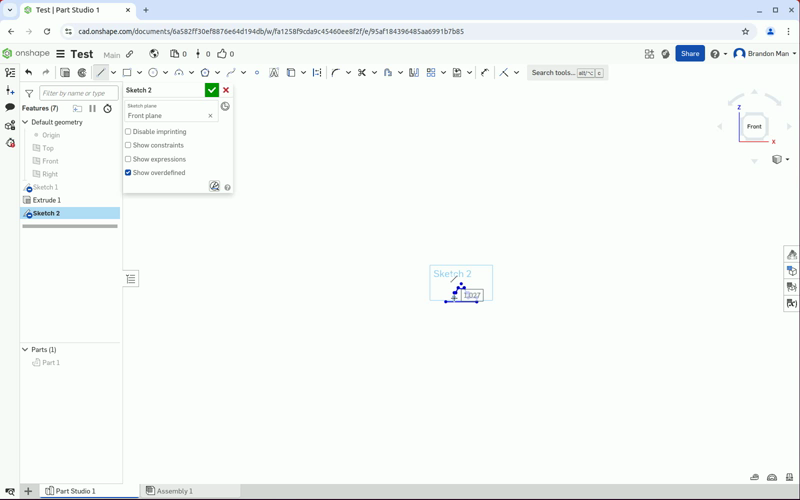
mouse_move(484, 297)
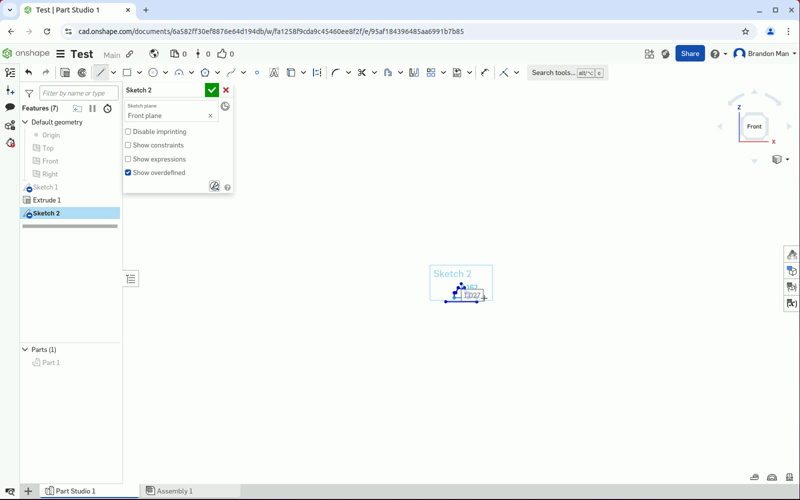
mouse_move(445, 297)
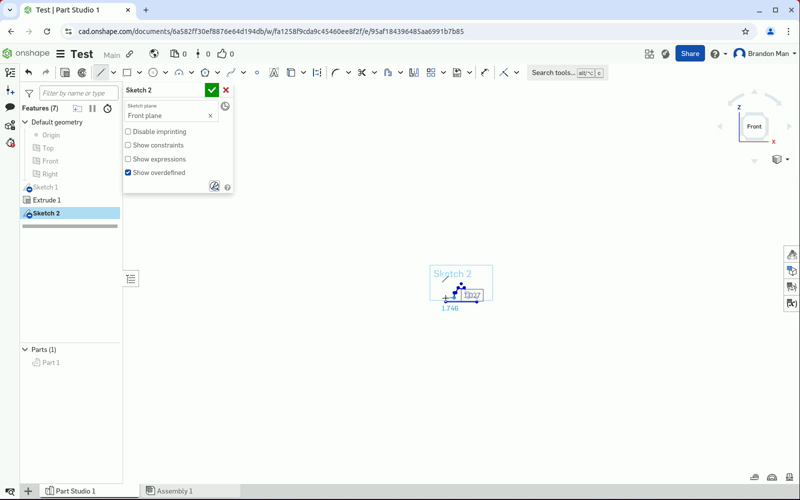
scroll(6)
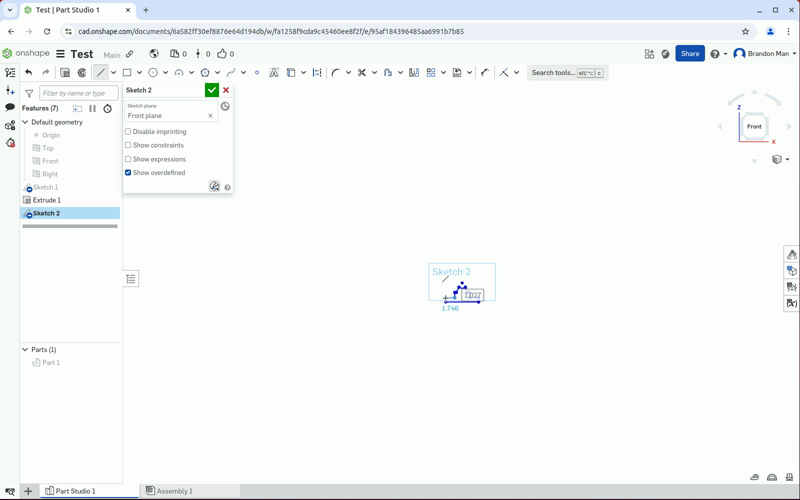
scroll(6)
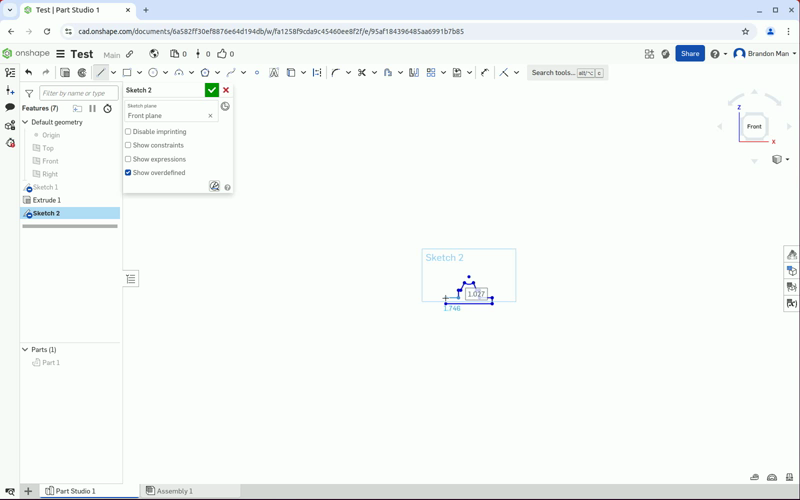
scroll(6)
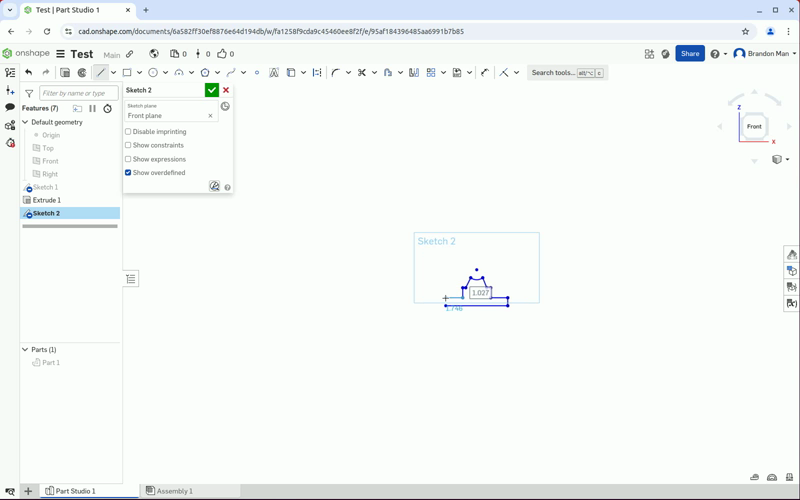
scroll(6)
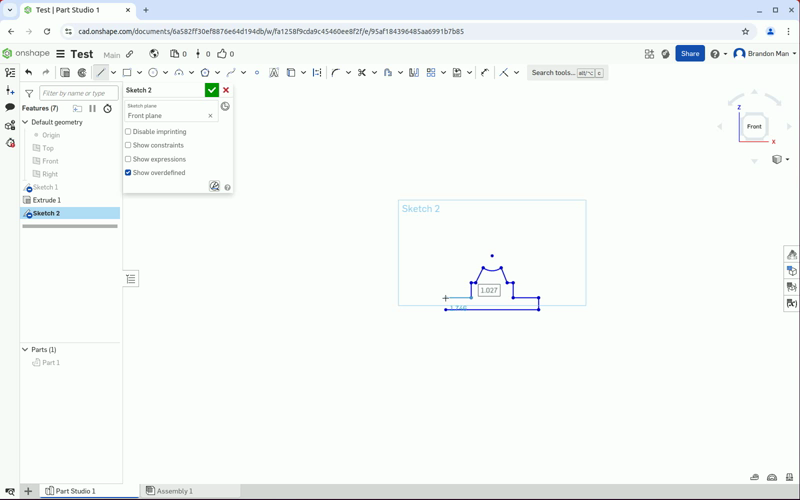
scroll(6)
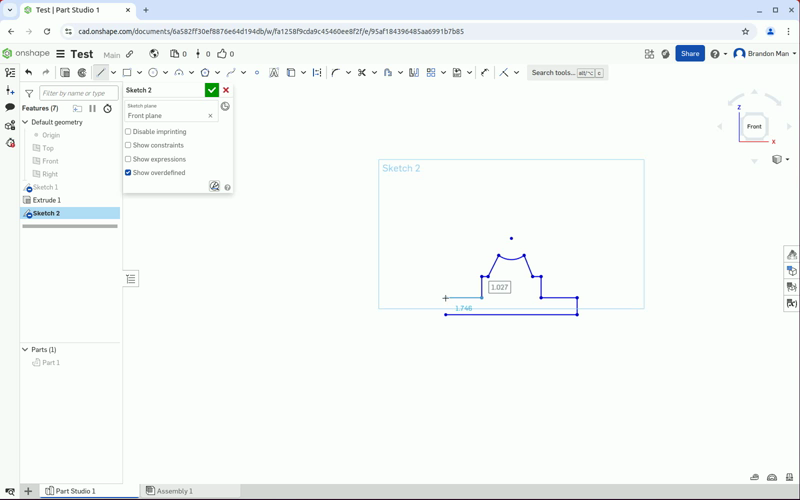
scroll(6)
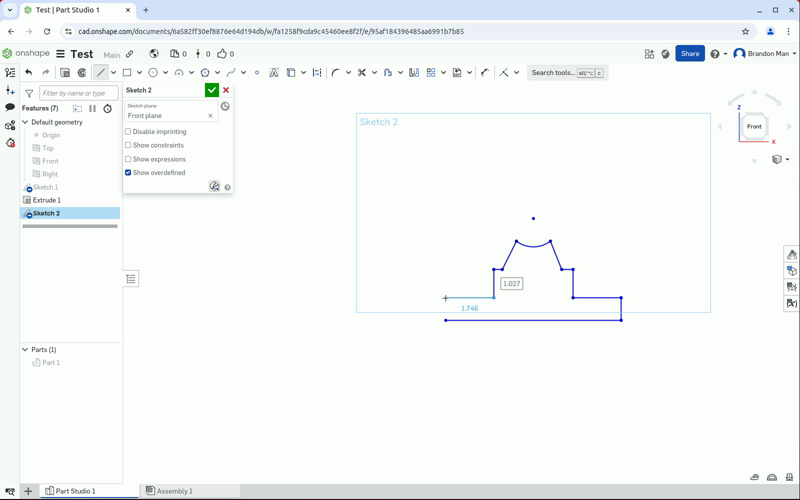
scroll(6)
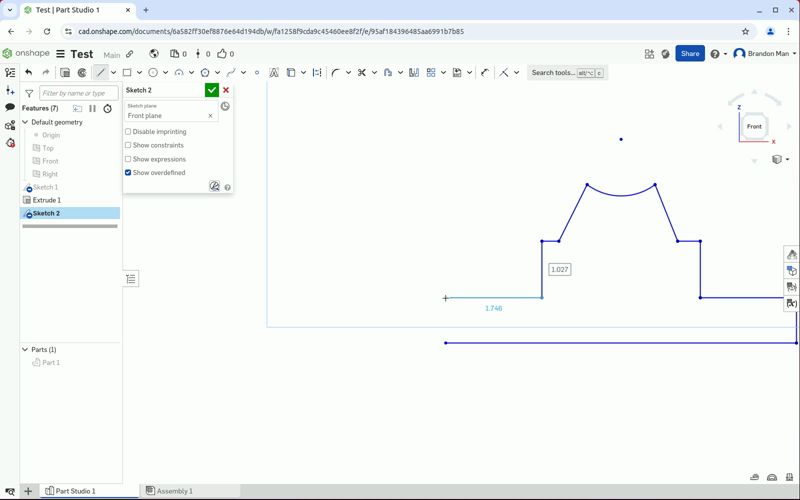
click(445, 297)
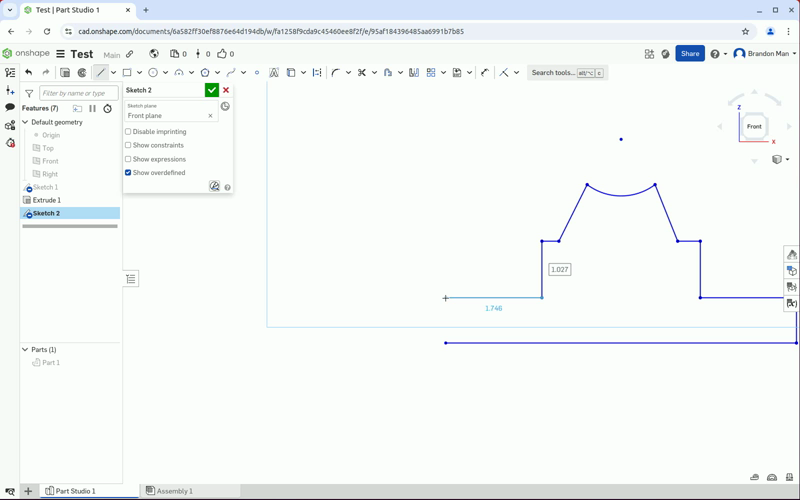
scroll(-6)
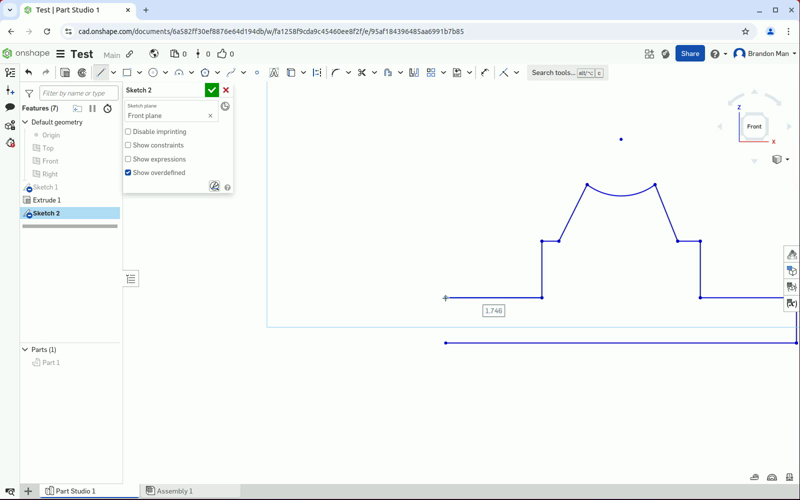
scroll(-6)
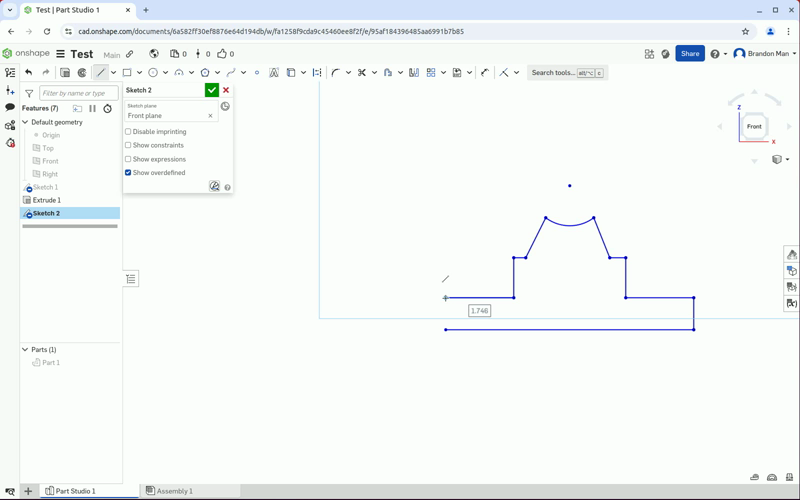
scroll(-6)
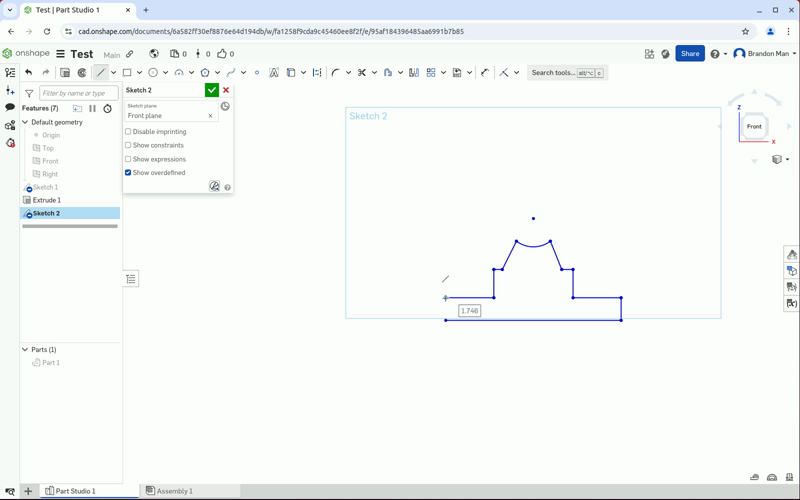
scroll(-6)
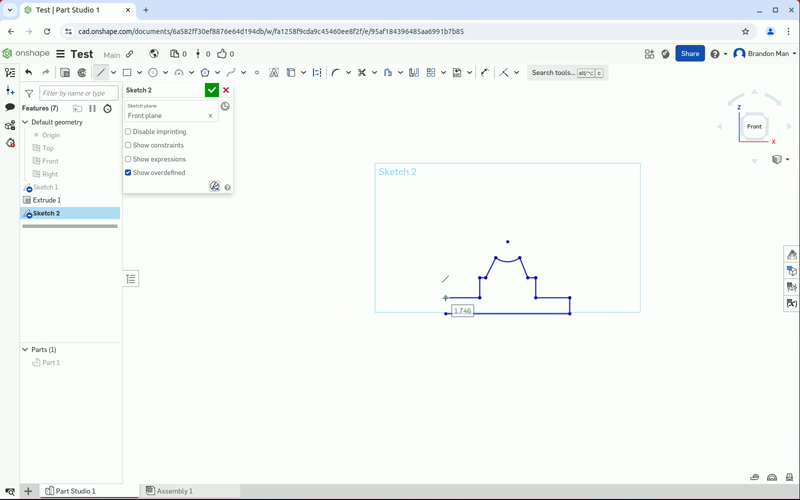
scroll(-6)
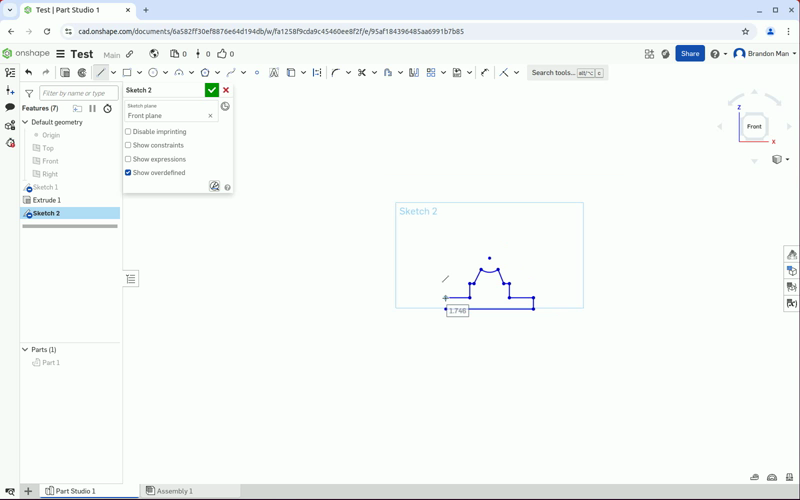
scroll(-6)
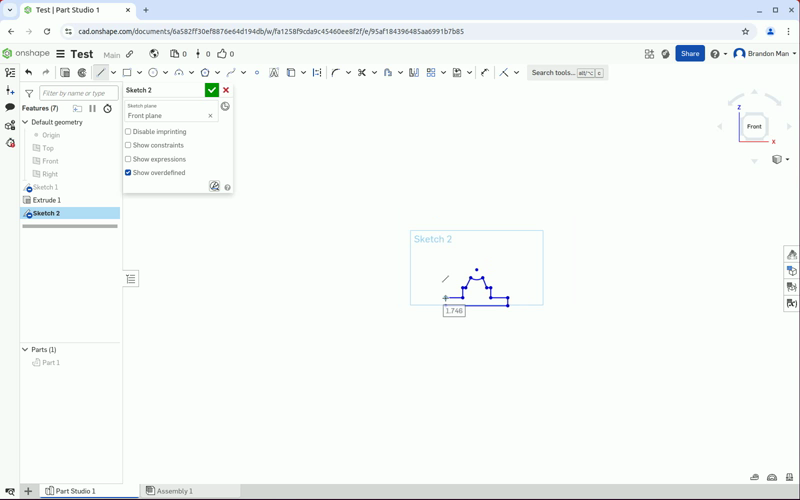
scroll(-6)
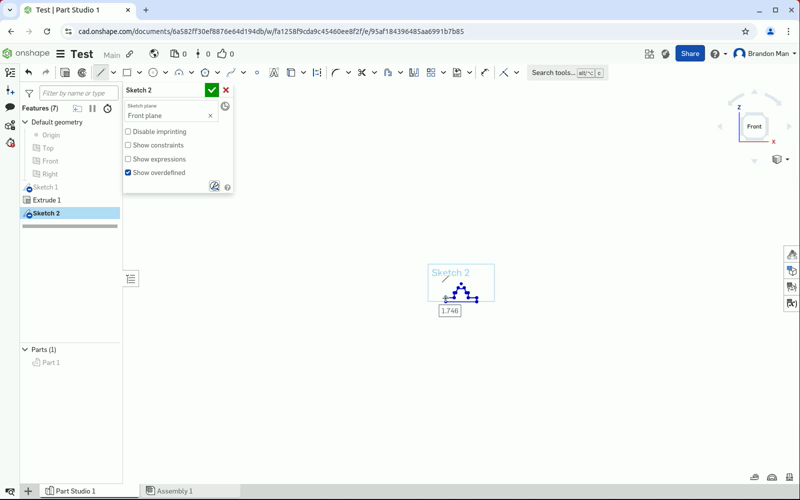
key_up(shift)
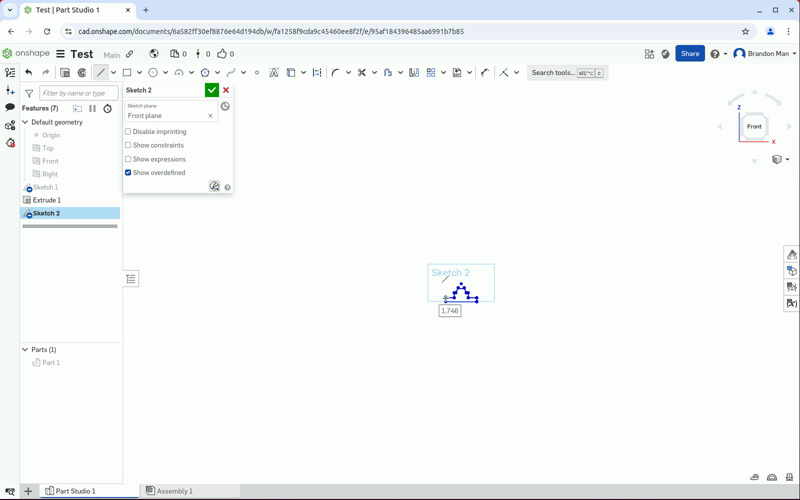
mouse_move(475, 297)
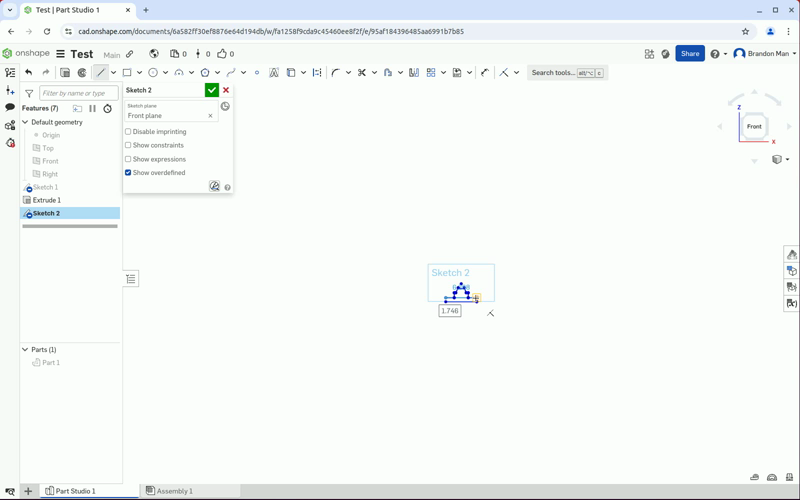
key_down(shift)
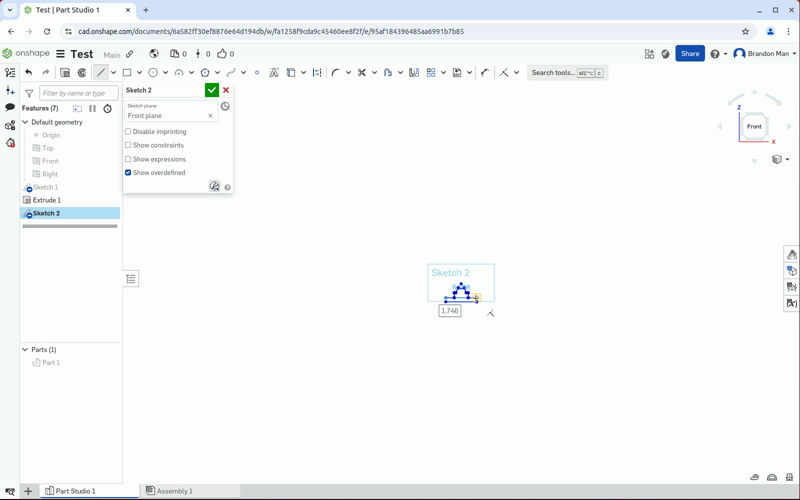
mouse_move(445, 301)
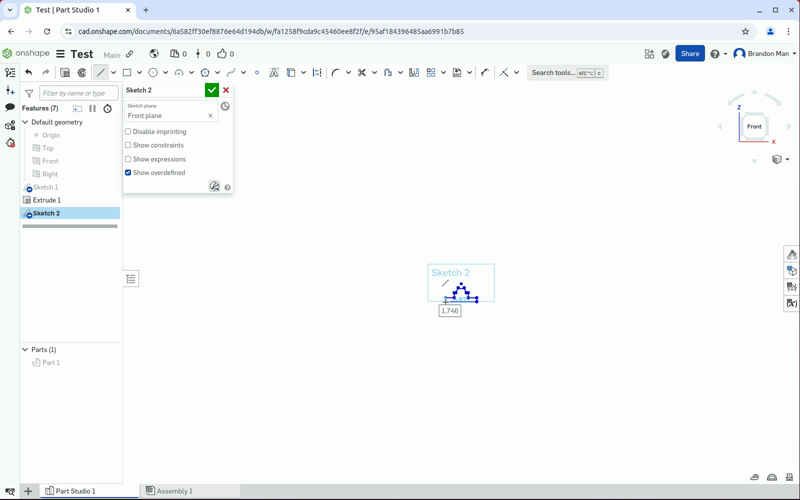
scroll(6)
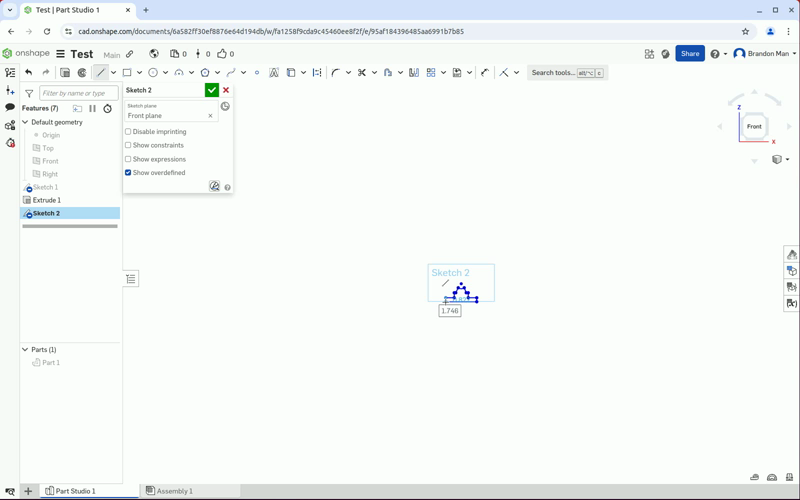
scroll(6)
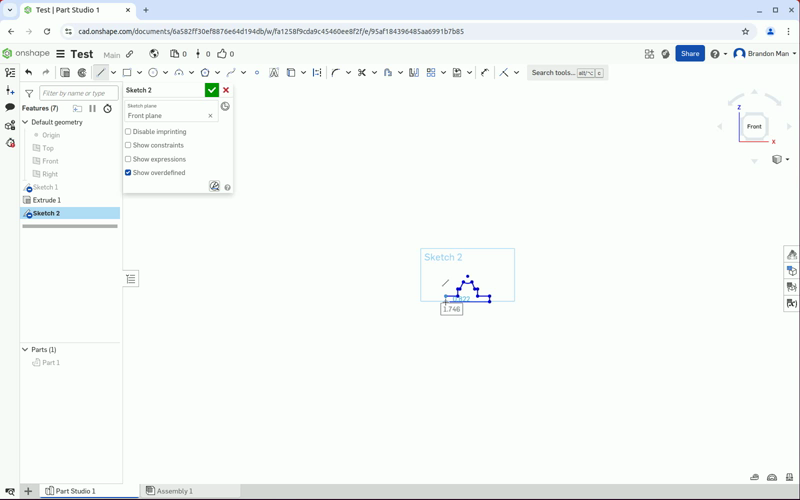
scroll(6)
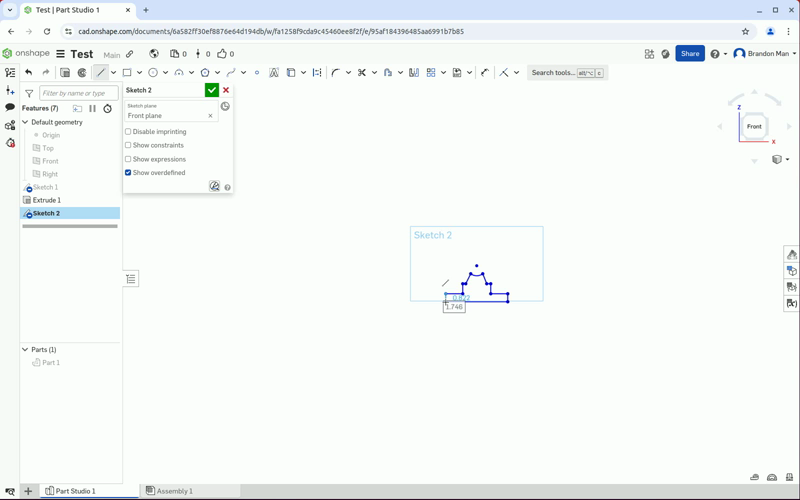
scroll(6)
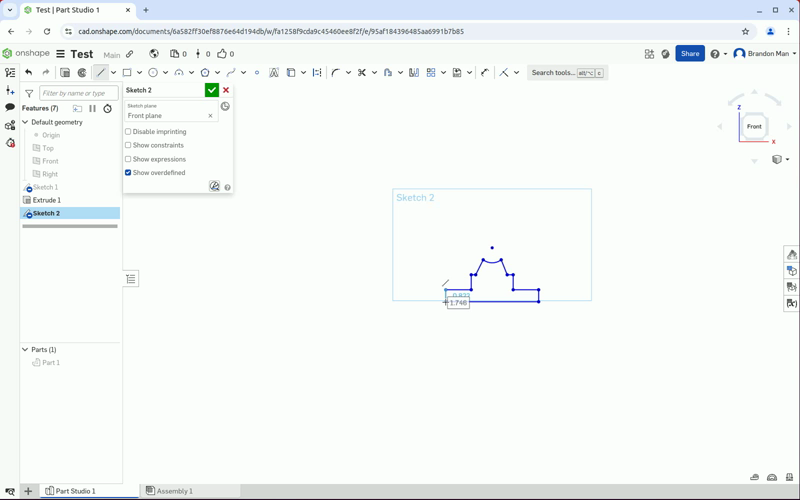
scroll(6)
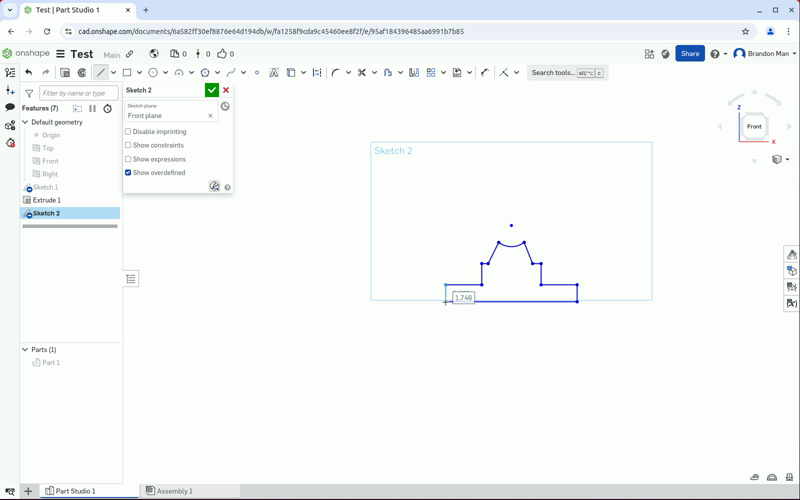
scroll(6)
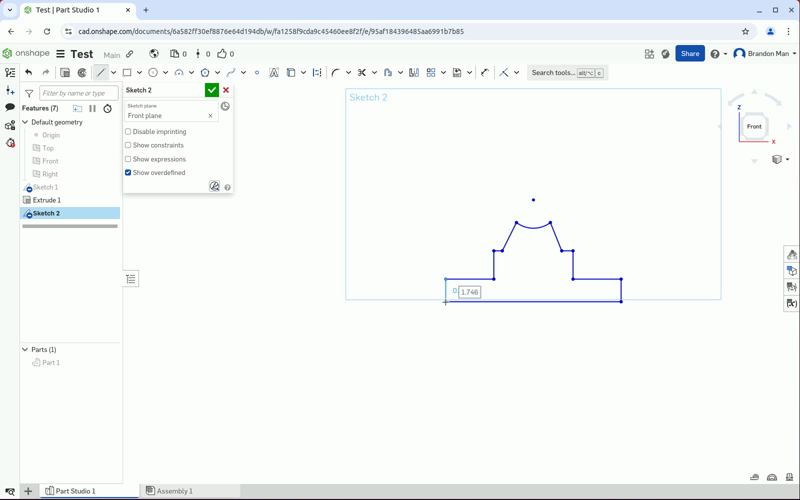
scroll(6)
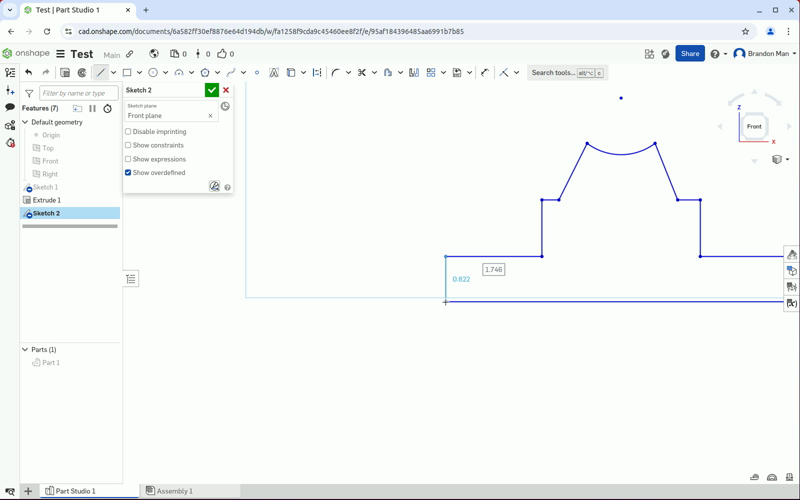
key_up(shift)
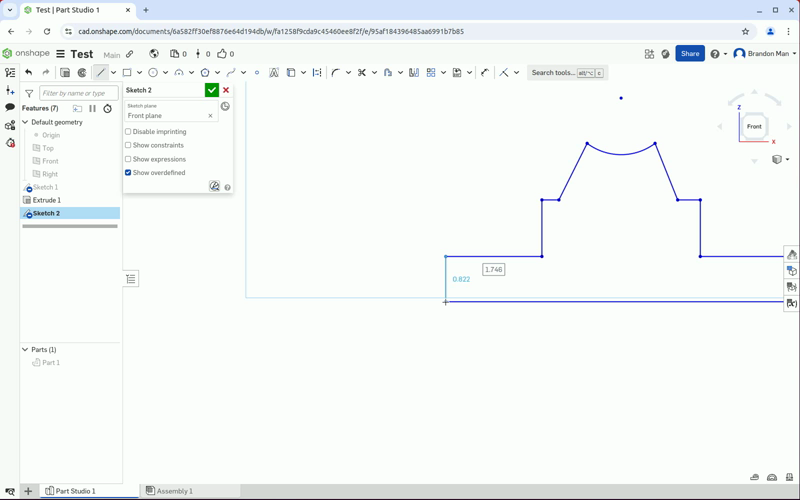
click(445, 301)
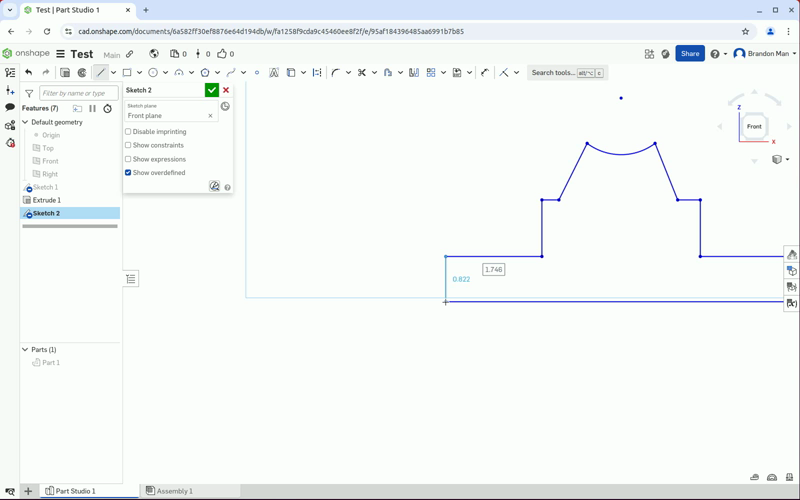
scroll(-6)
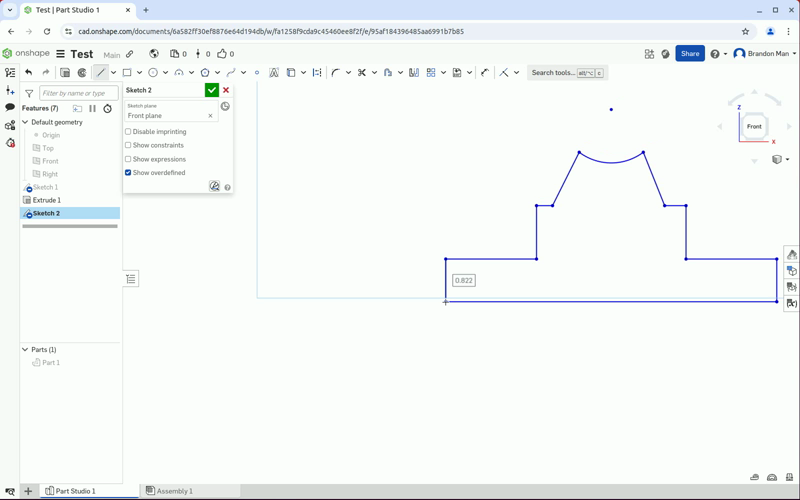
scroll(-6)
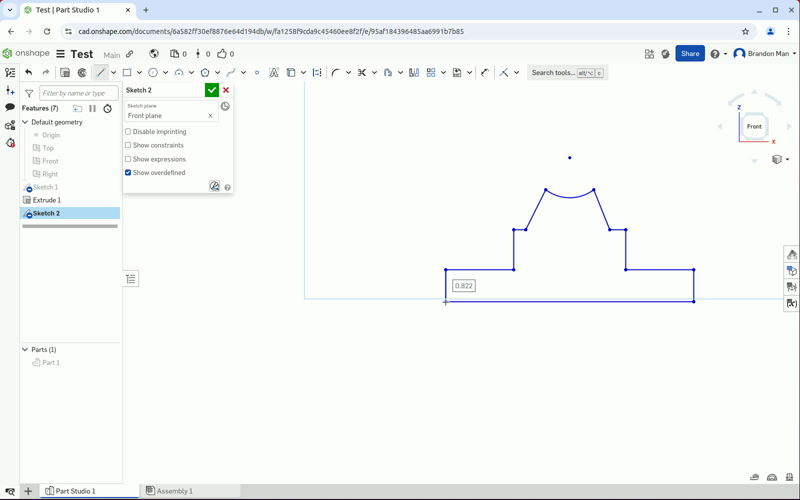
scroll(-6)
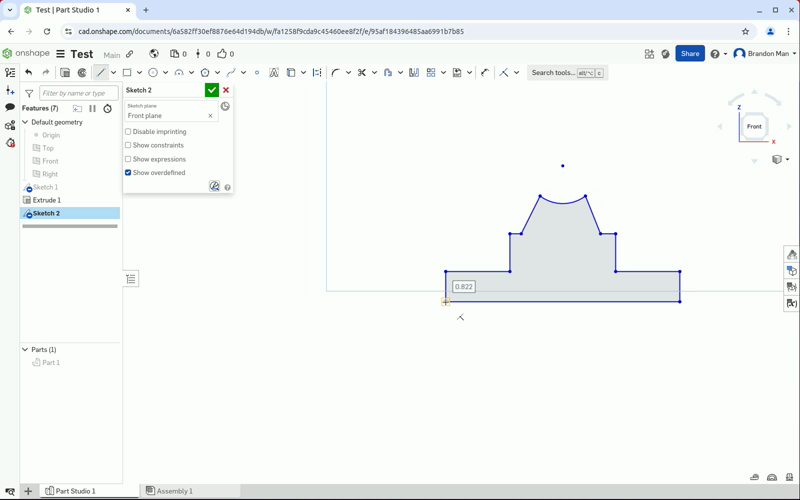
scroll(-6)
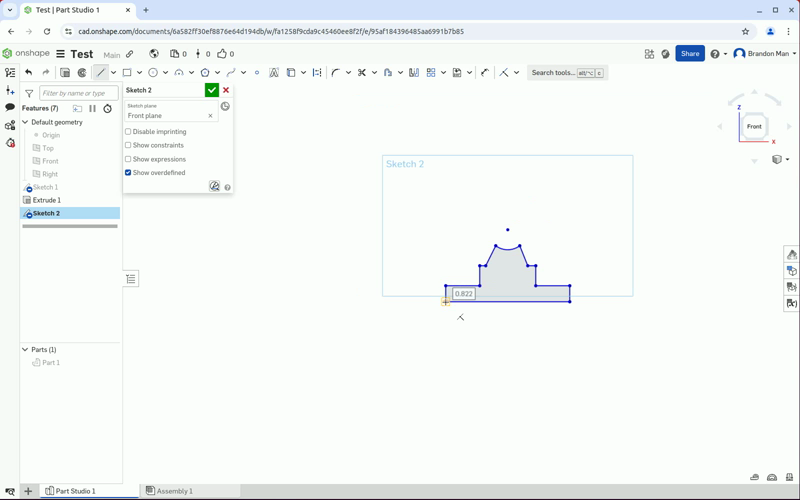
scroll(-6)
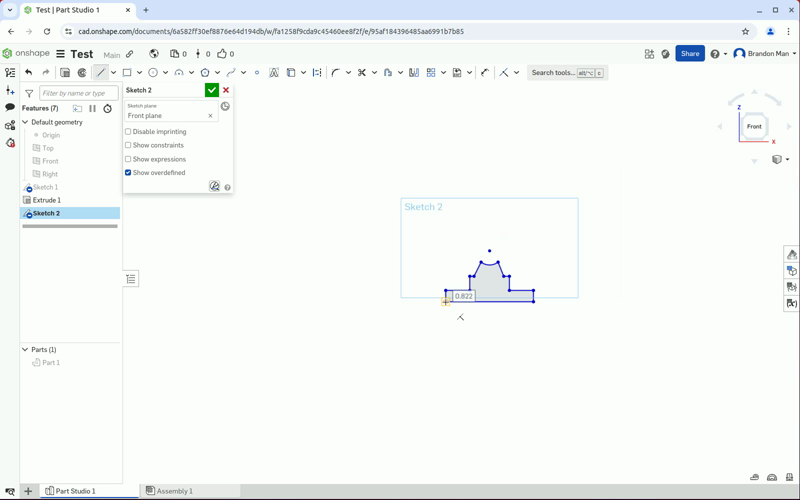
scroll(-6)
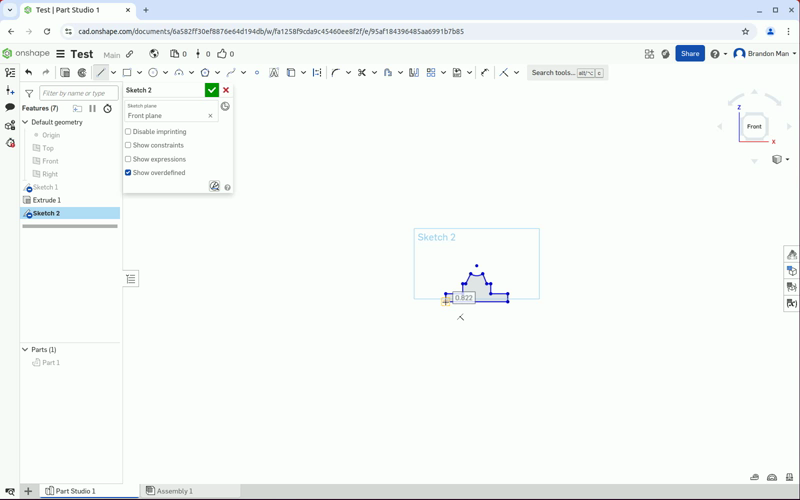
scroll(-6)
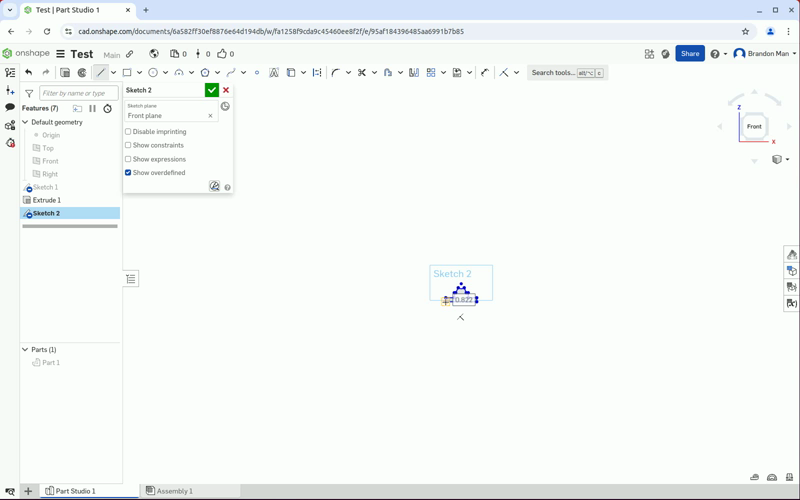
key(esc)
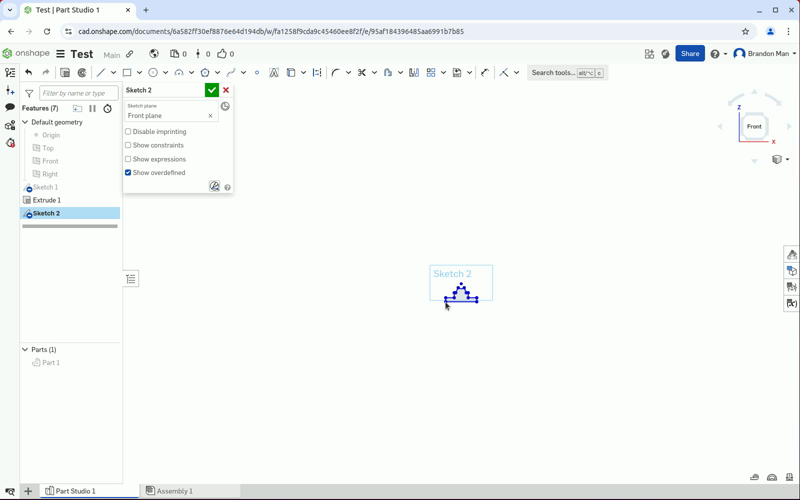
mouse_move(462, 294)
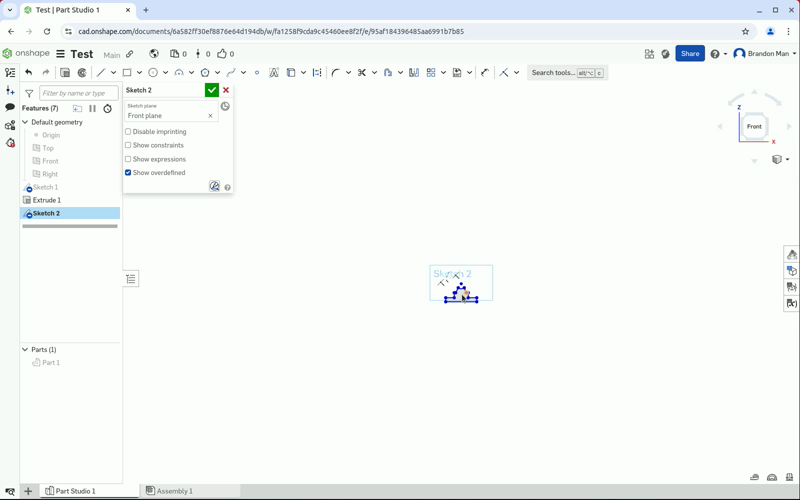
scroll(6)
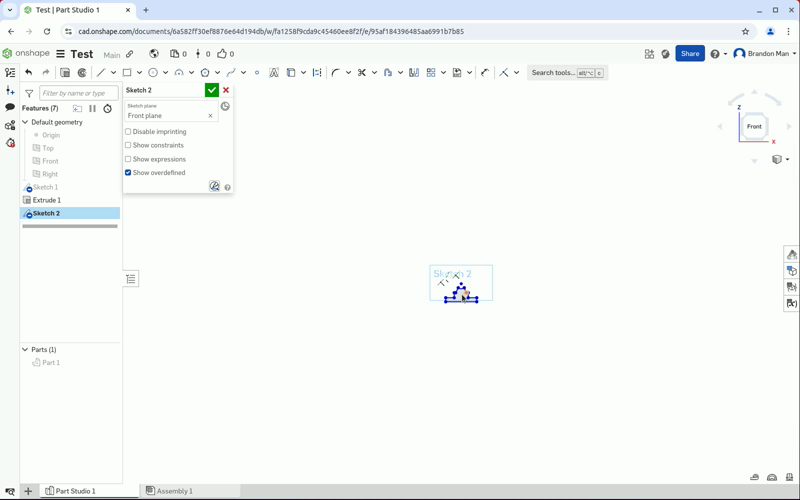
scroll(6)
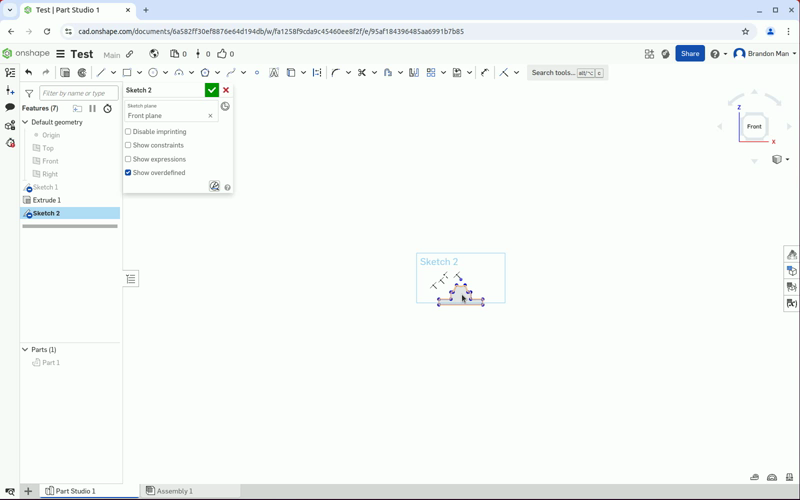
scroll(6)
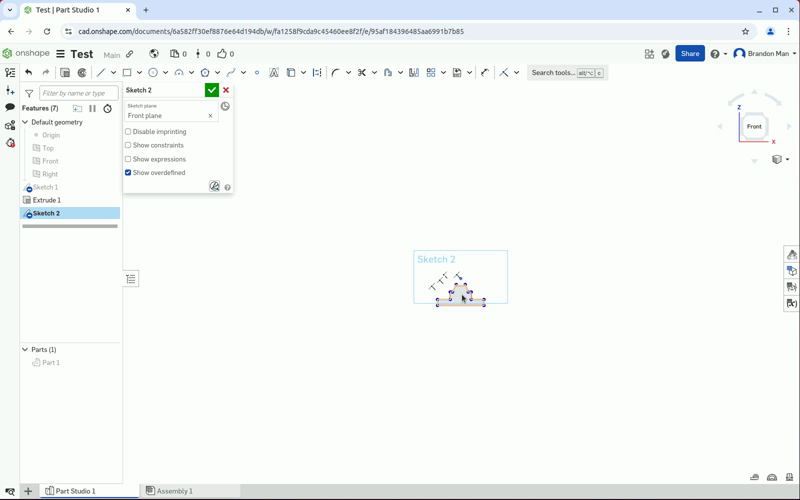
scroll(6)
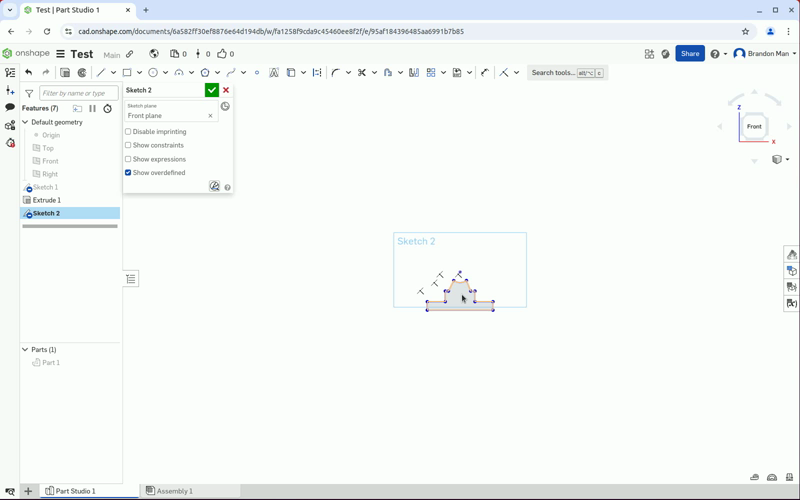
scroll(6)
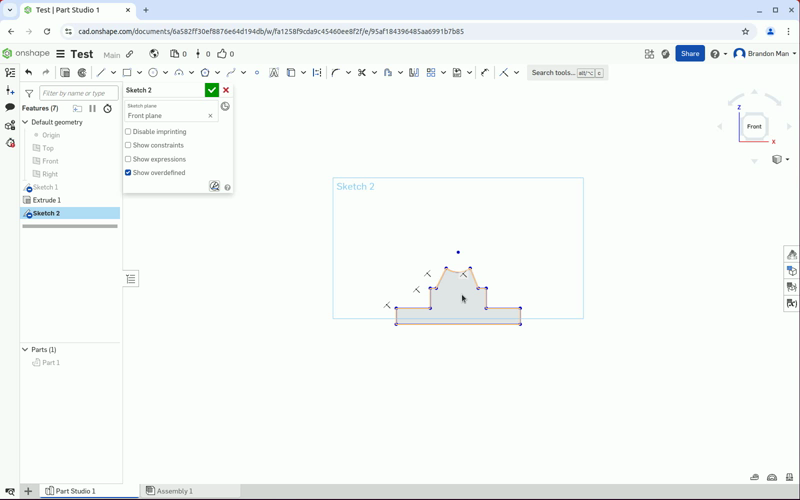
scroll(6)
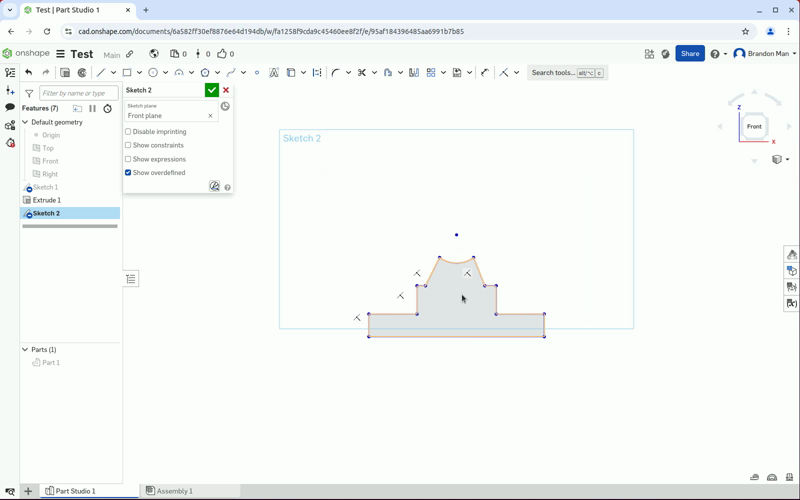
scroll(6)
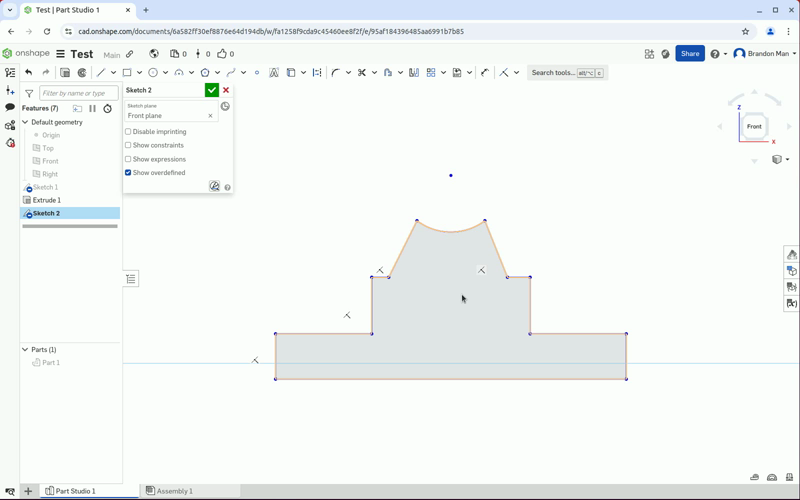
click(462, 294)
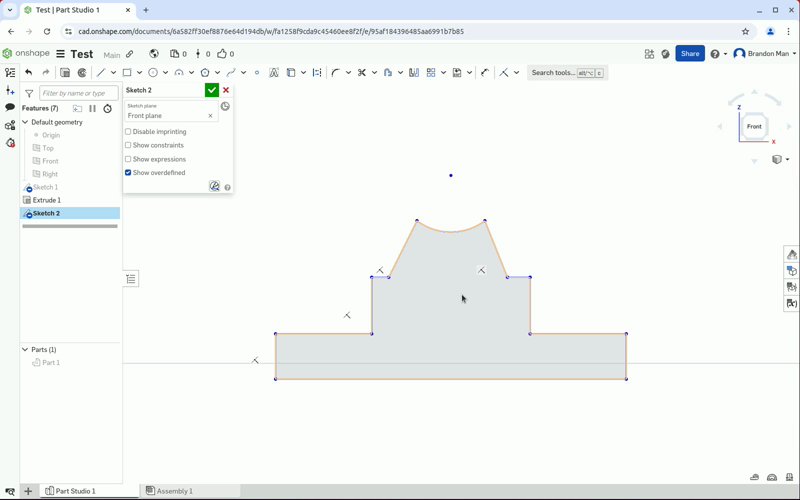
scroll(-6)
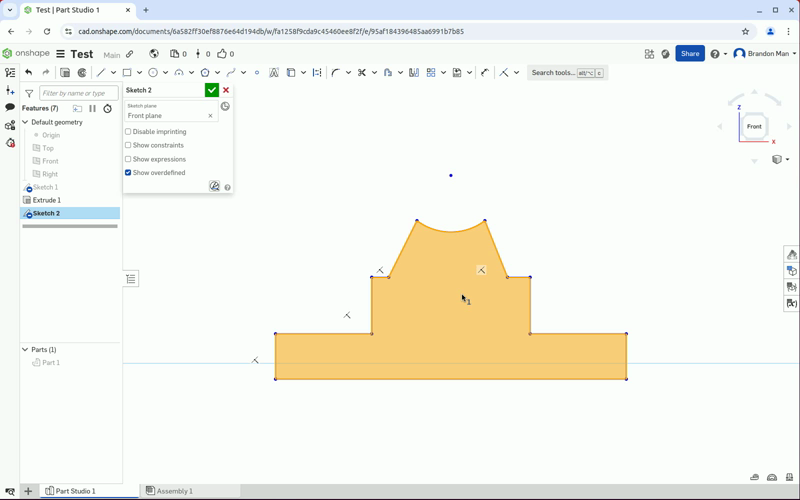
scroll(-6)
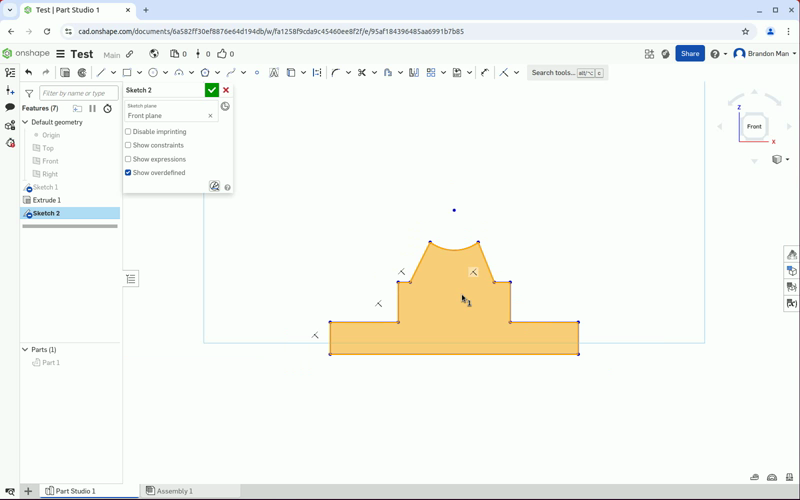
scroll(-6)
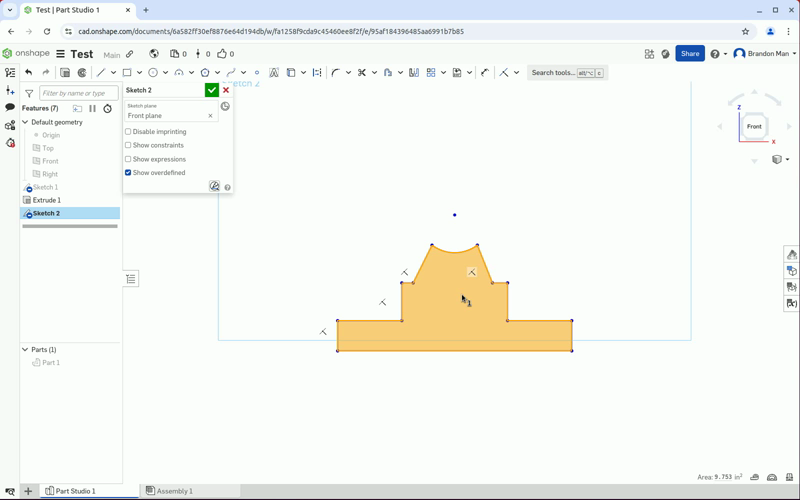
scroll(-6)
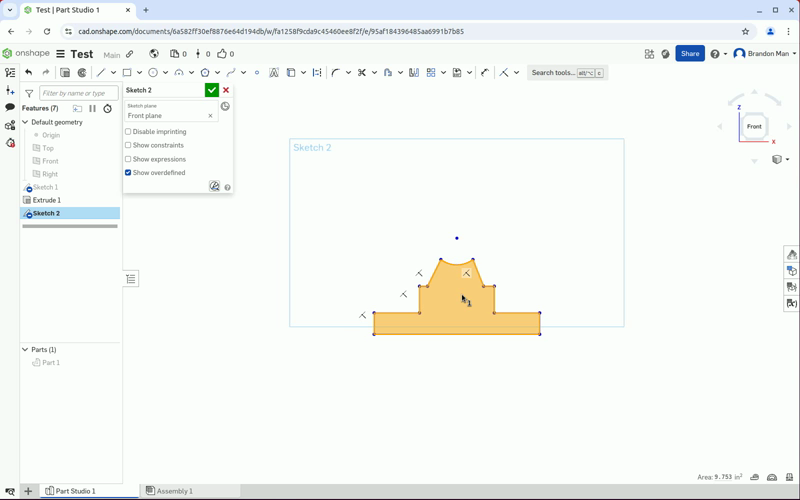
scroll(-6)
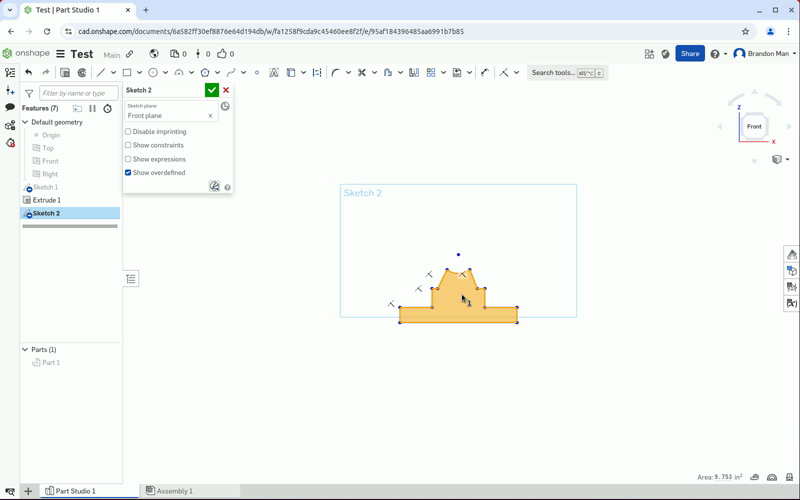
scroll(-6)
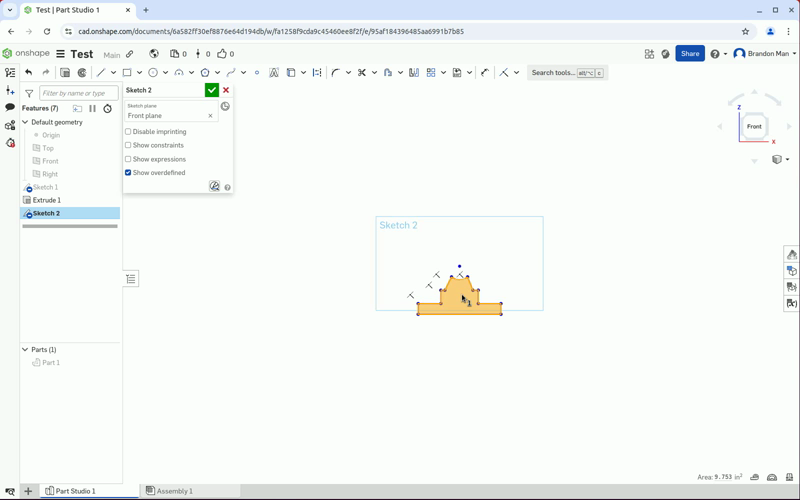
scroll(-6)
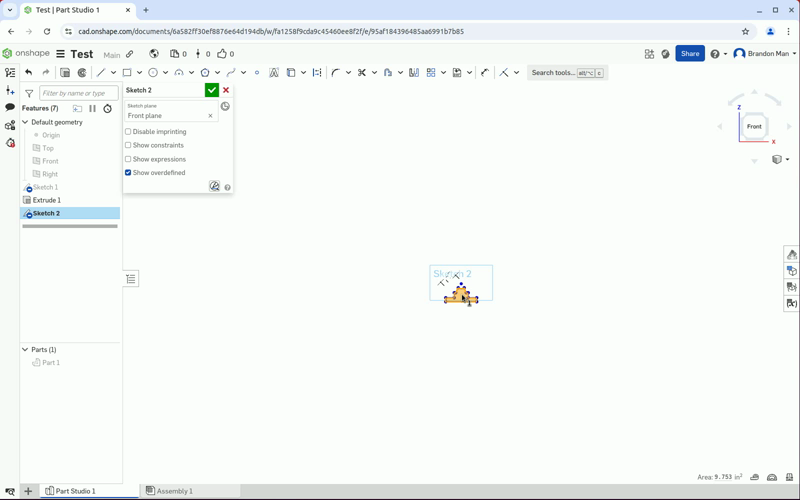
mouse_move(73, 352)
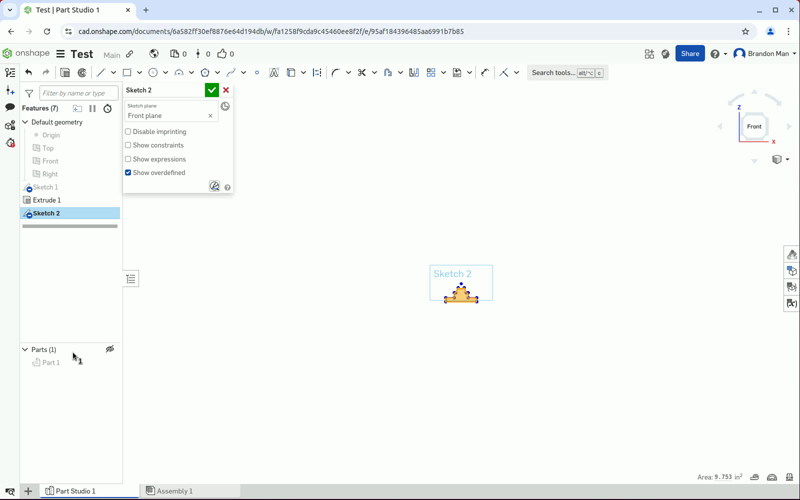
key(shift+y)
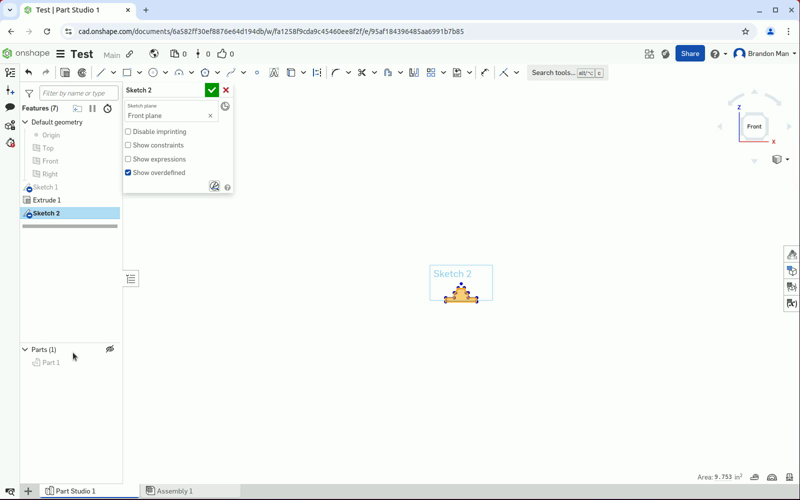
key(shift+e)
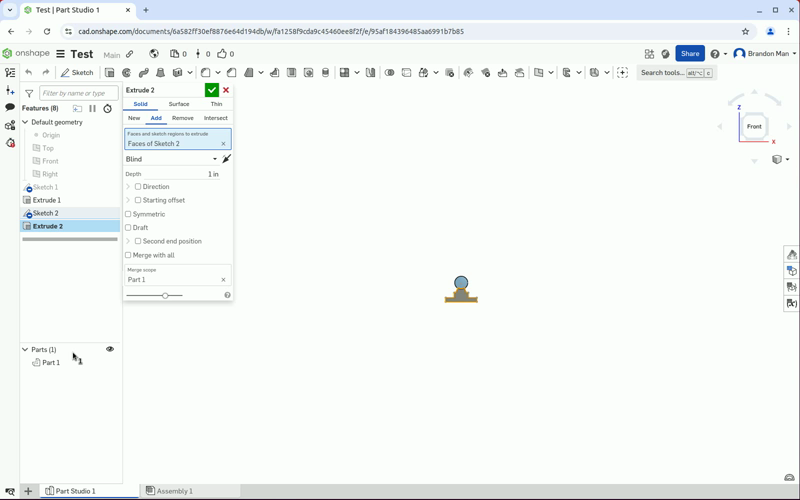
mouse_move(143, 106)
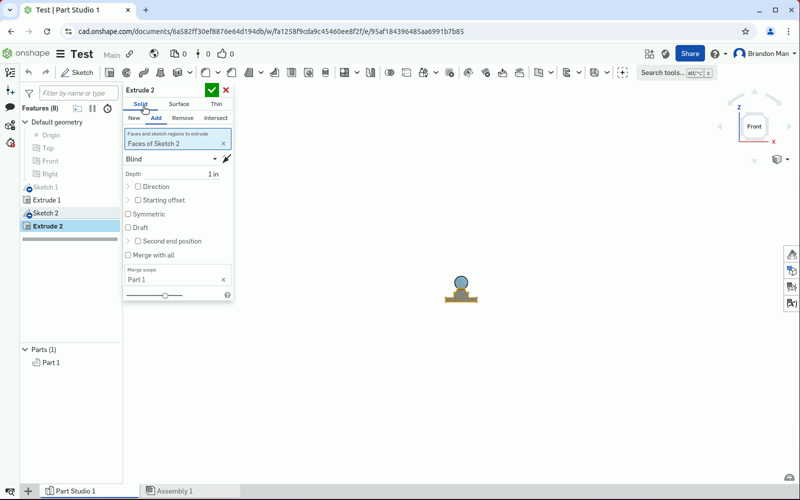
click(143, 106)
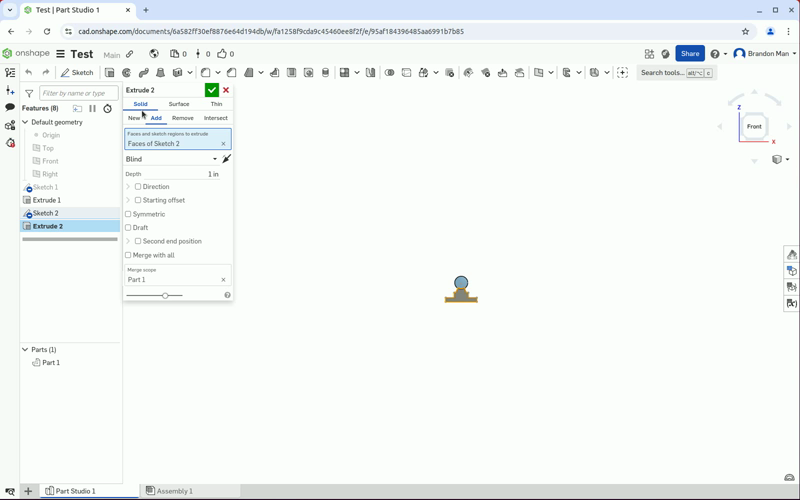
mouse_move(137, 120)
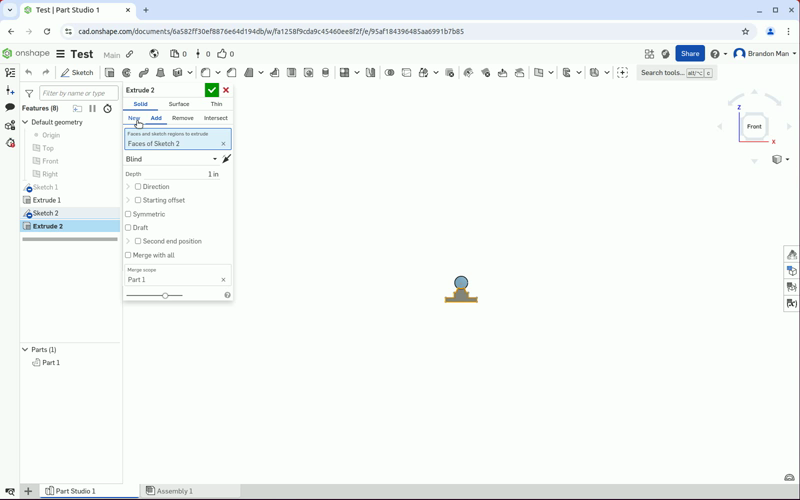
click(137, 120)
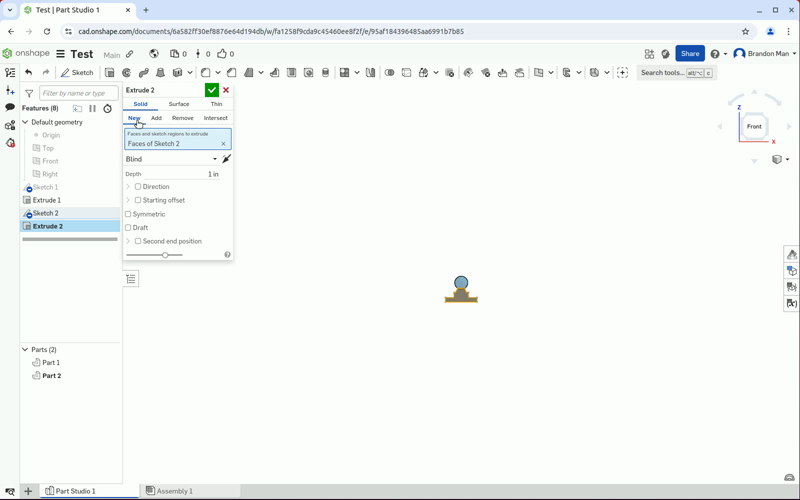
key(tab, 4)
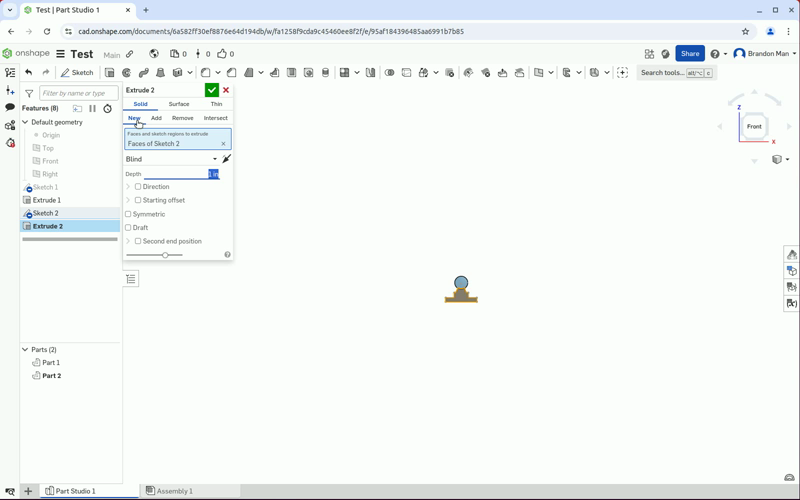
text(46.216)
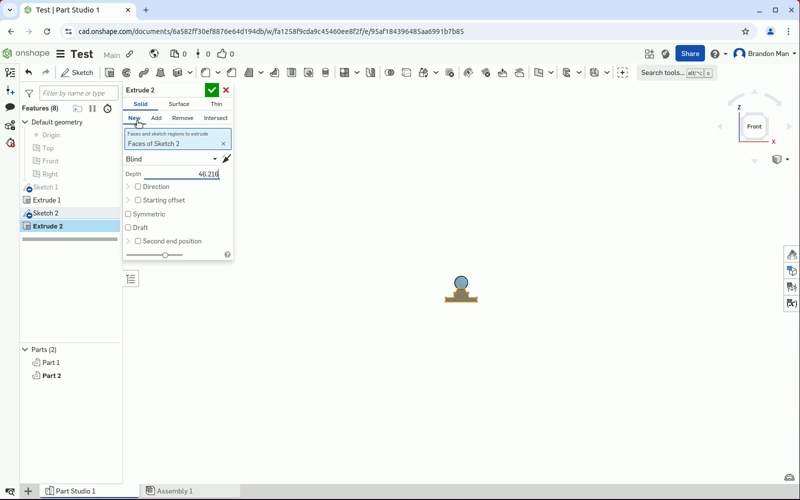
key(tab, 3)
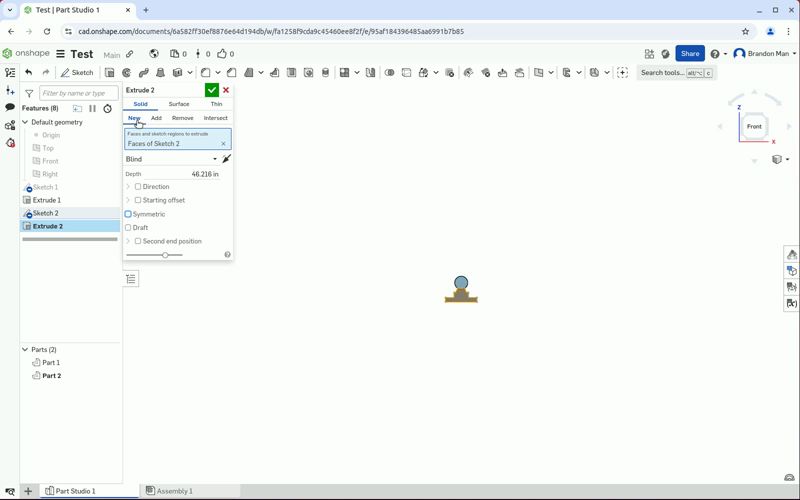
key(space)
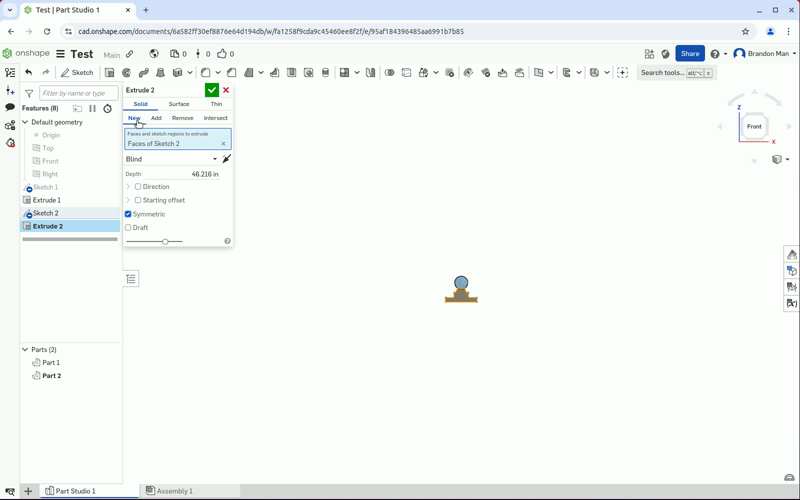
key(enter)
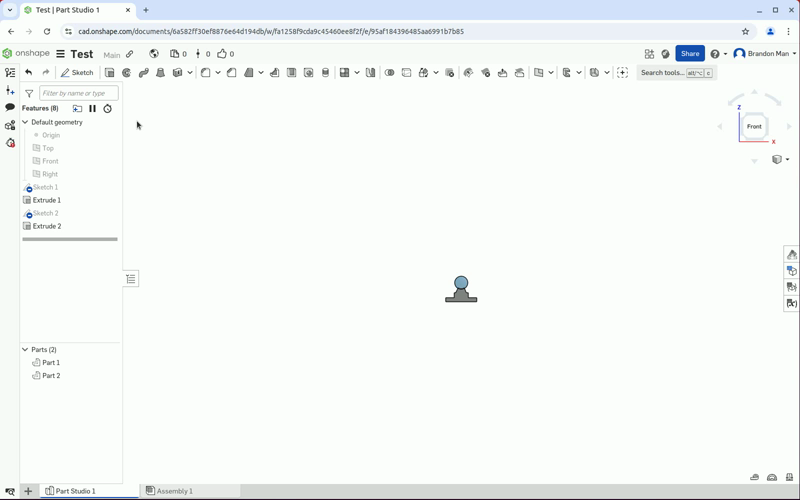
key(shift+h)
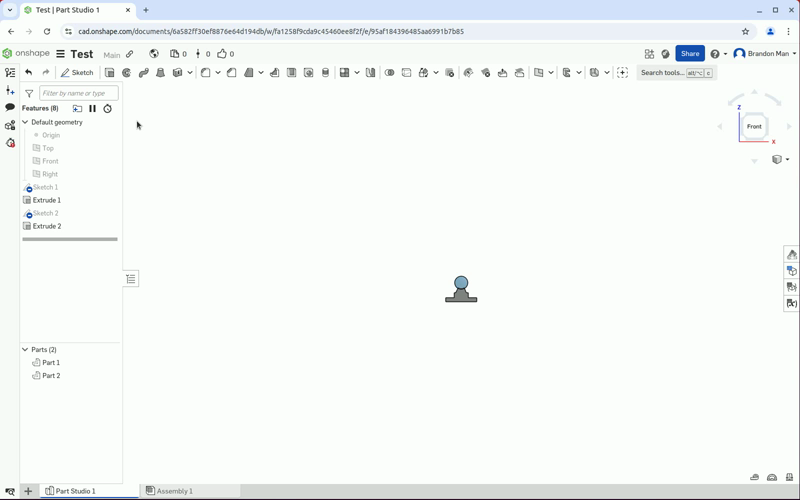
key(shift+h)
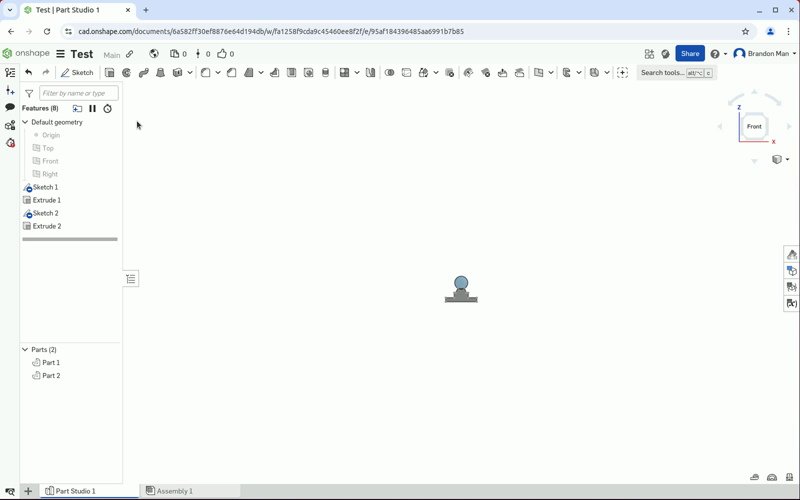
key(shift+7)
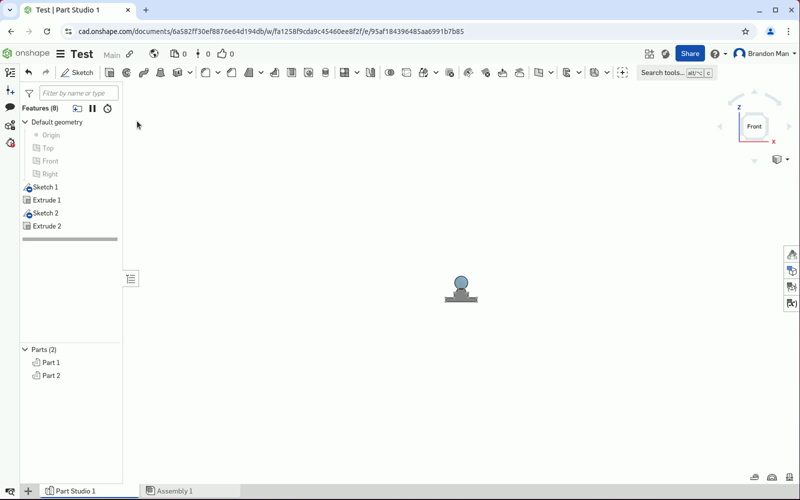
key(left, 2)
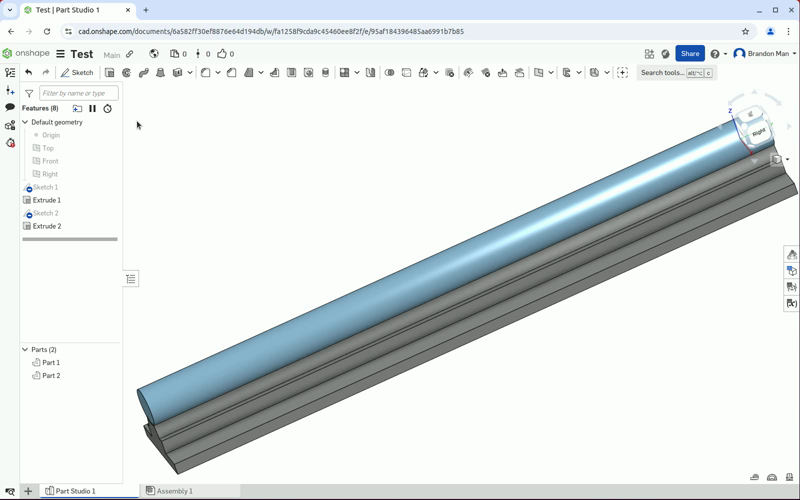
key(down, 2)
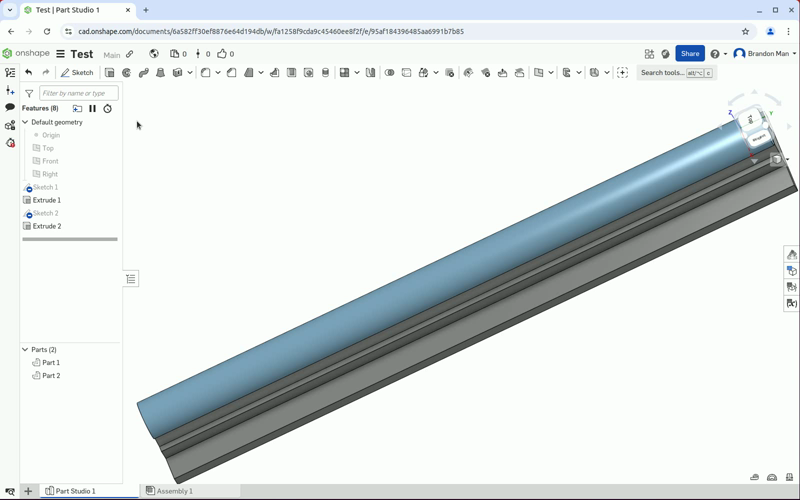
key(up, 2)
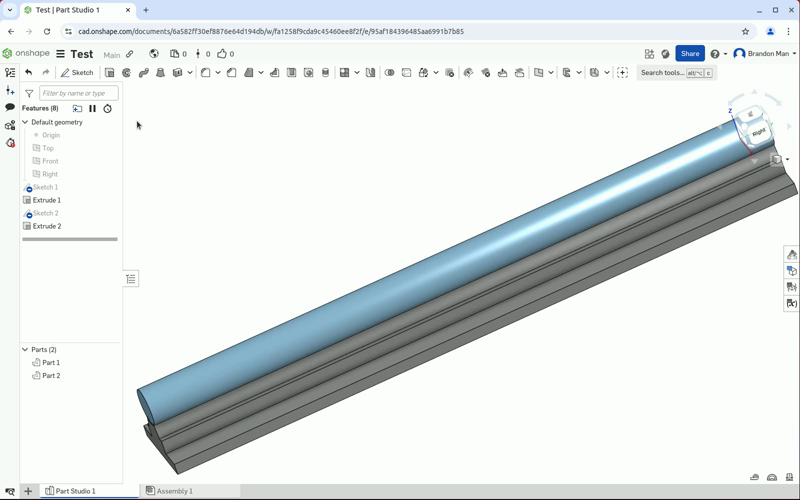
key(right, 2)
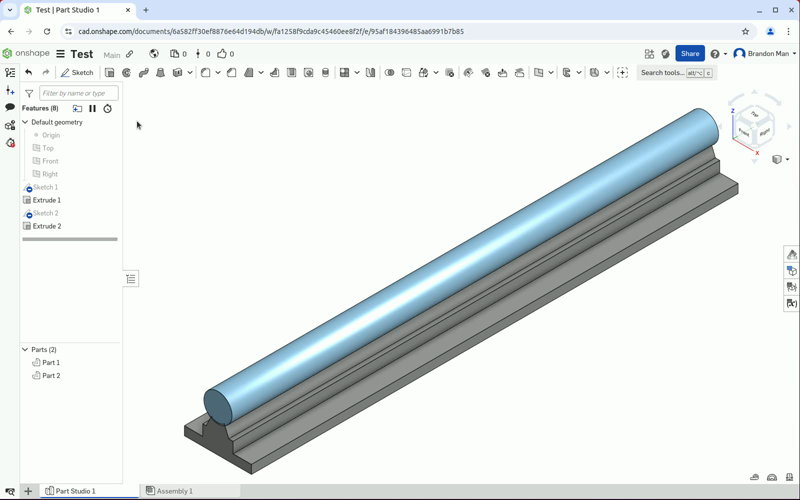
mouse_move(73, 189)
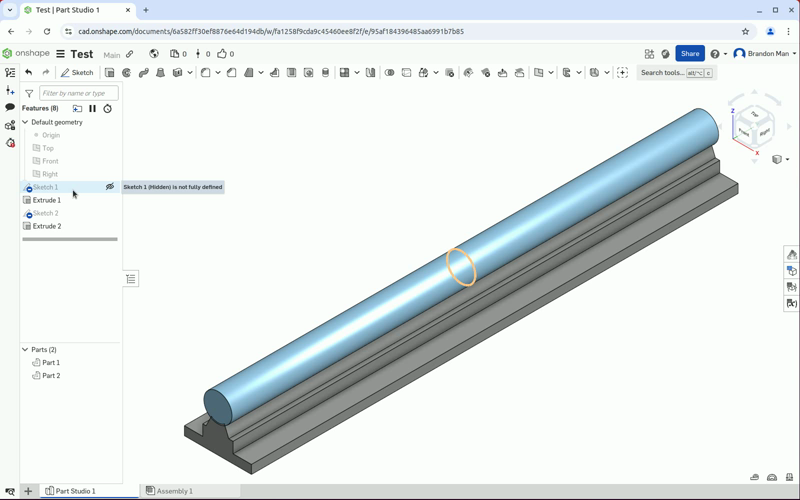
click(73, 189)